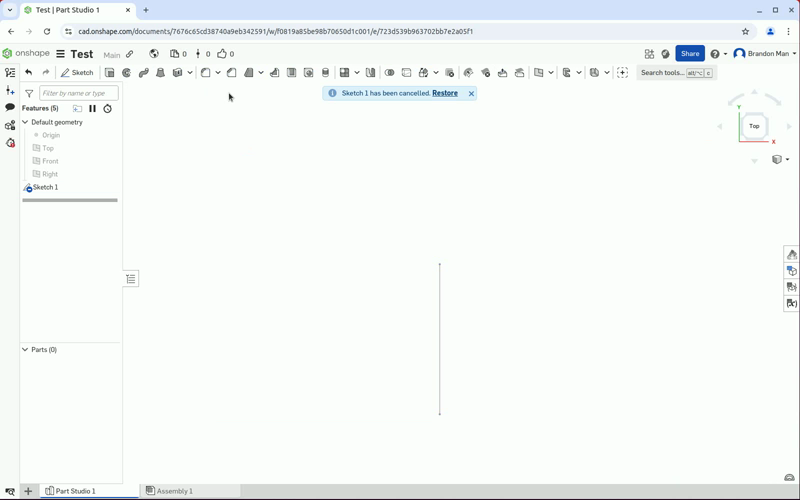
key(shift+h)
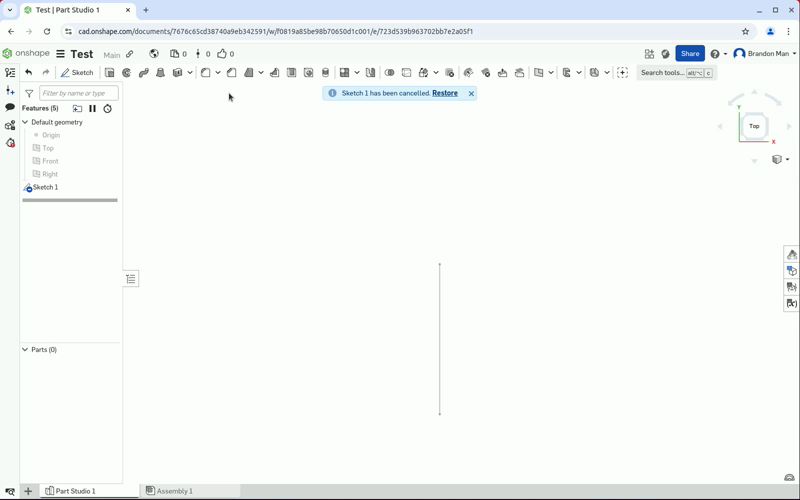
key(shift+s)
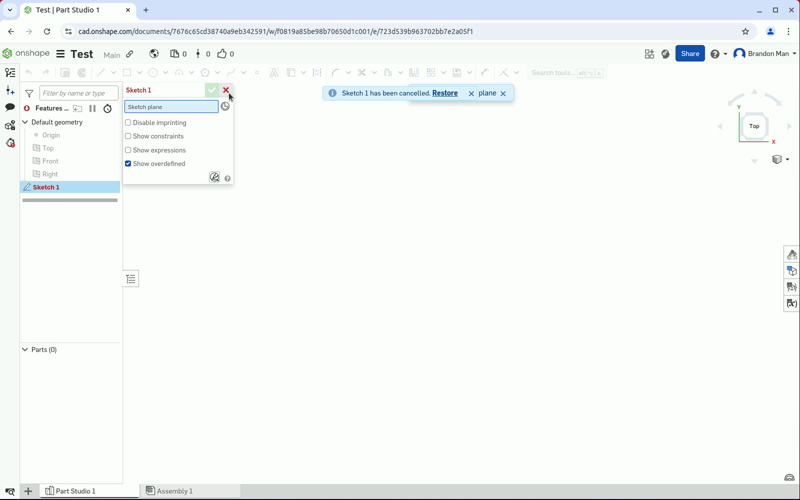
mouse_move(73, 150)
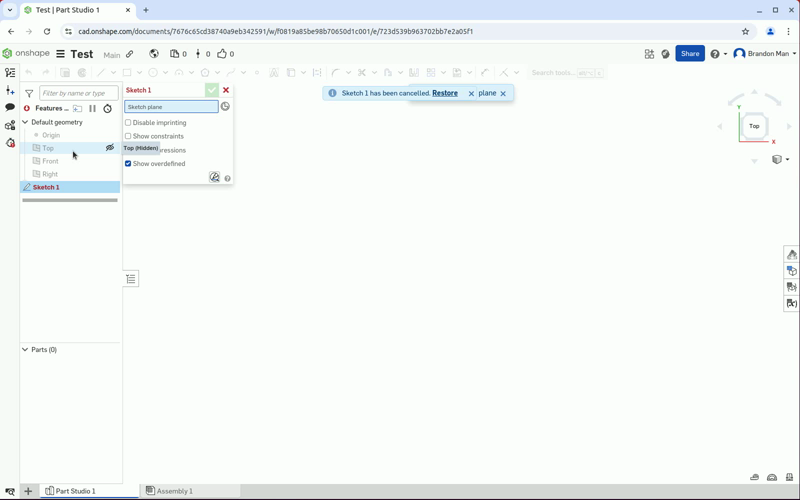
click(73, 150)
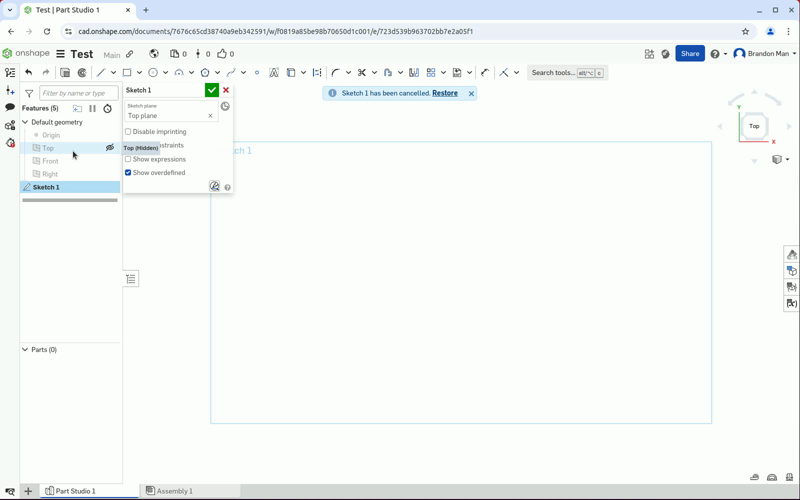
mouse_move(73, 352)
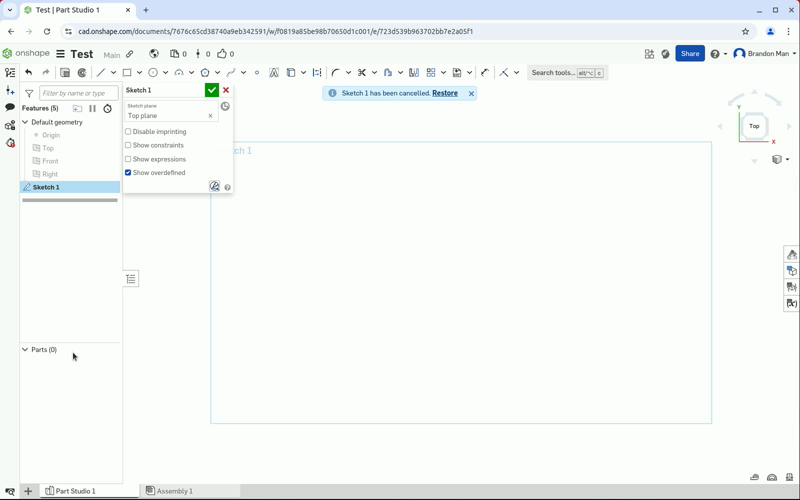
key(y)
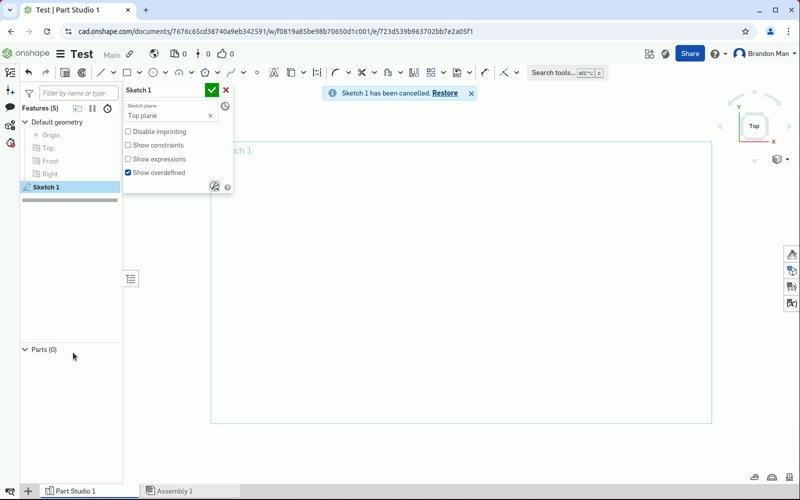
key(l)
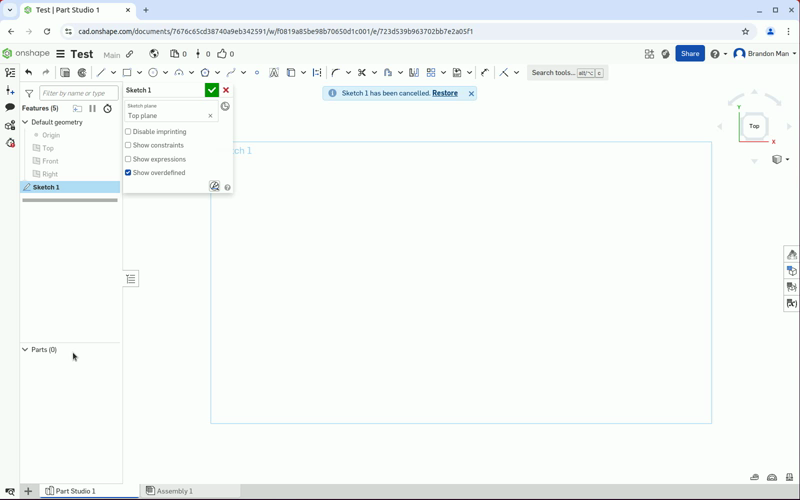
key_down(shift)
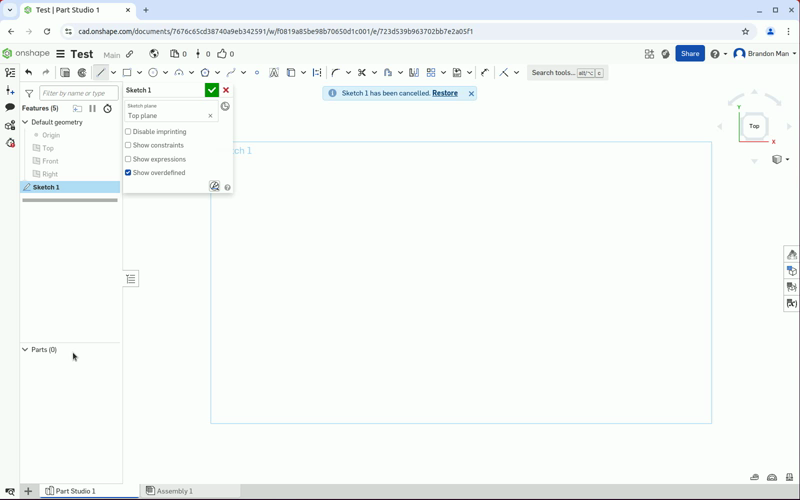
mouse_move(376, 395)
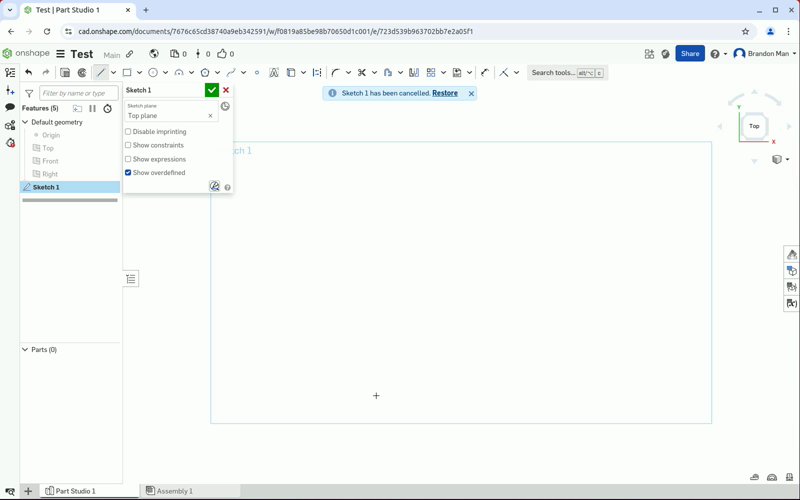
click(376, 395)
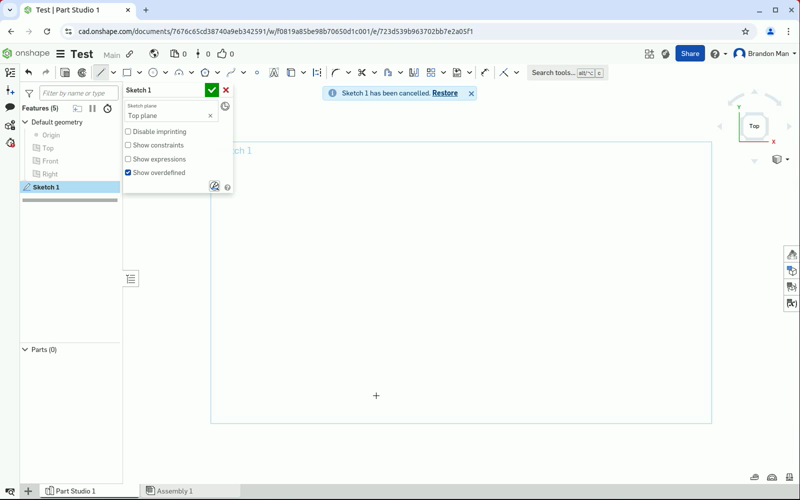
key_up(shift)
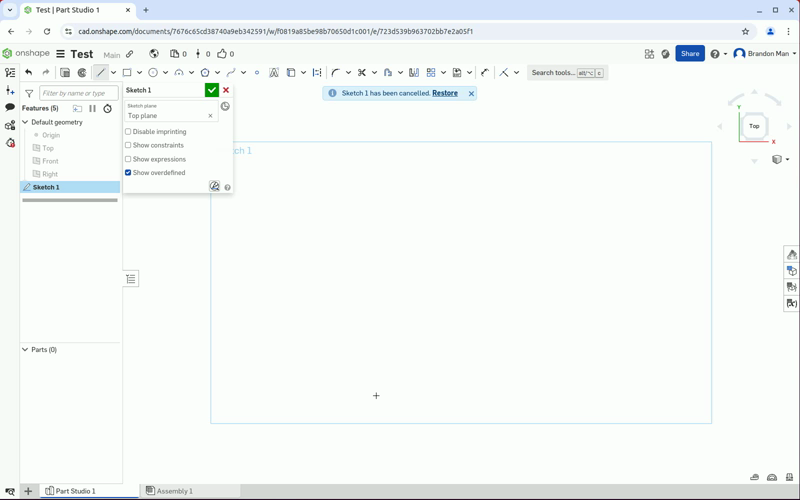
key_down(shift)
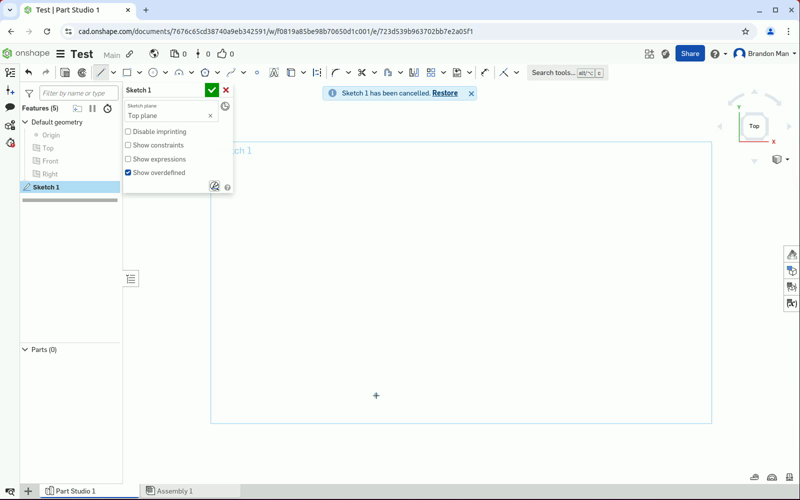
mouse_move(543, 395)
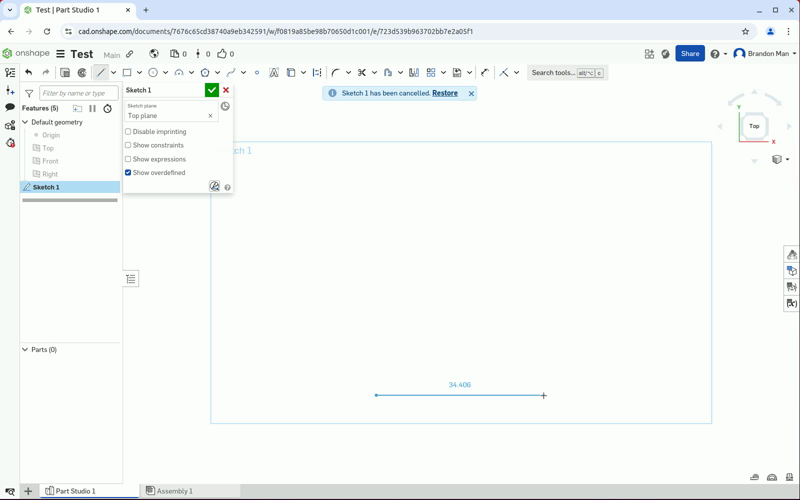
click(543, 395)
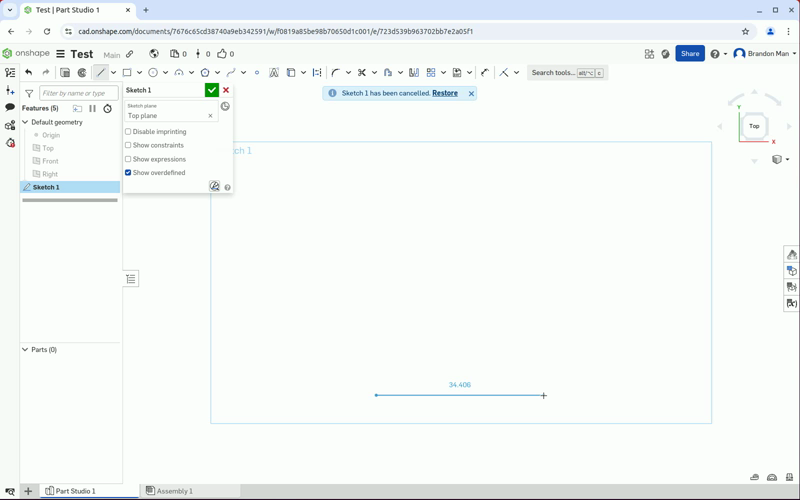
key_up(shift)
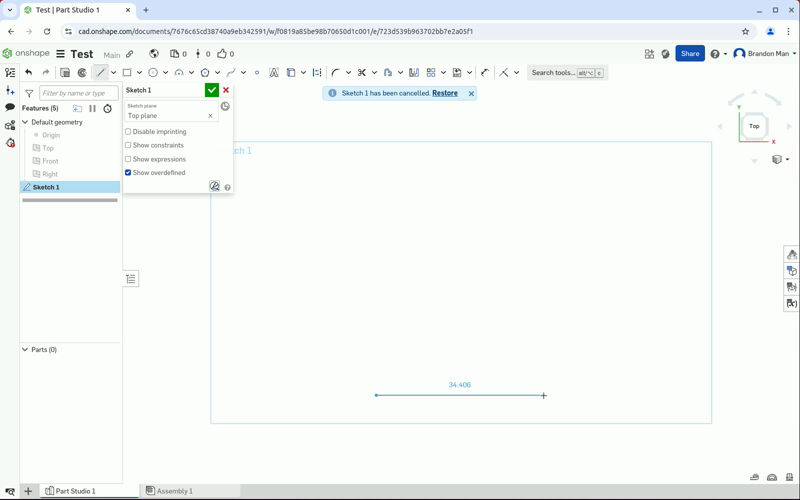
key_down(shift)
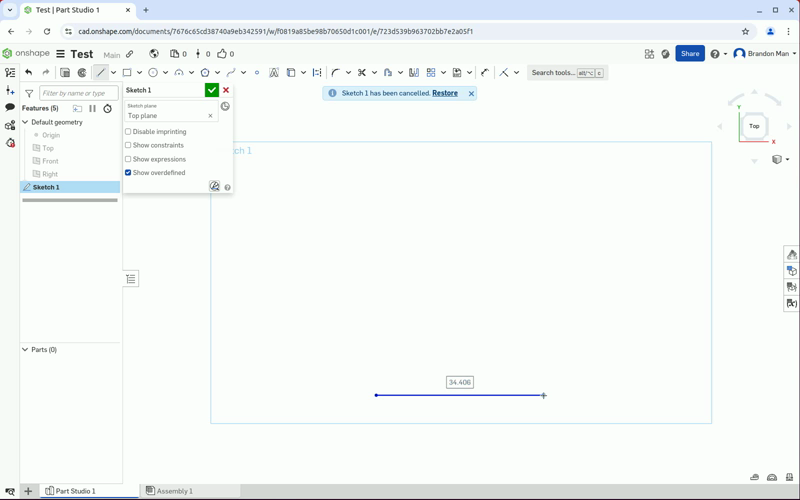
mouse_move(543, 284)
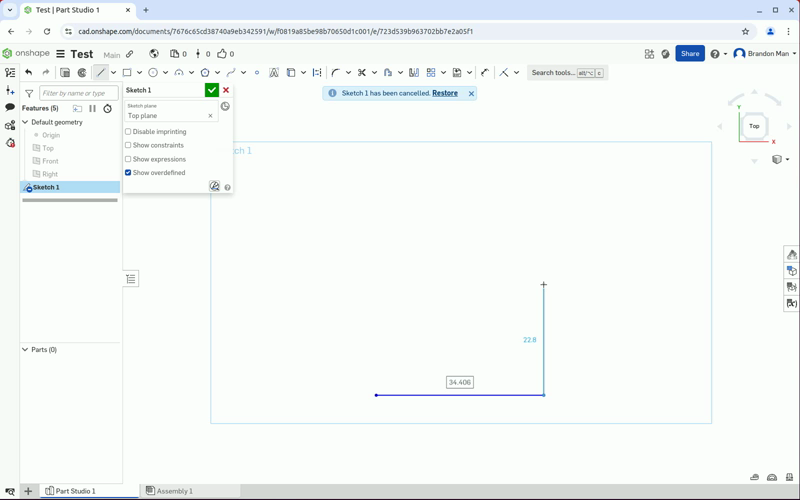
click(543, 284)
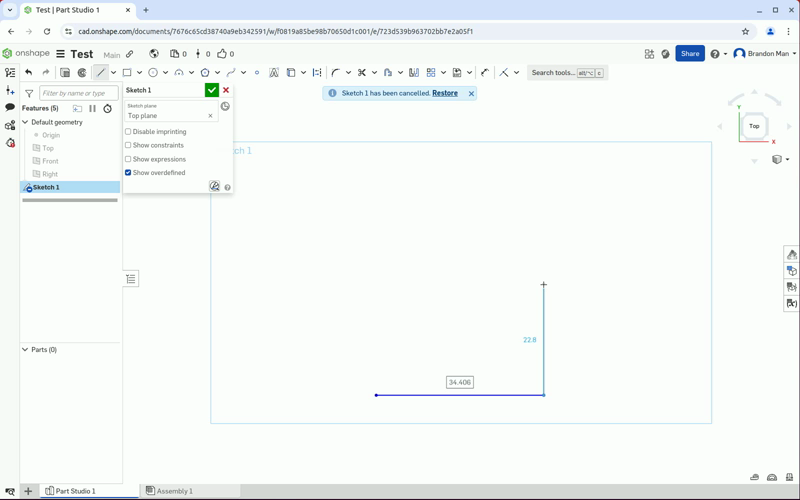
key_up(shift)
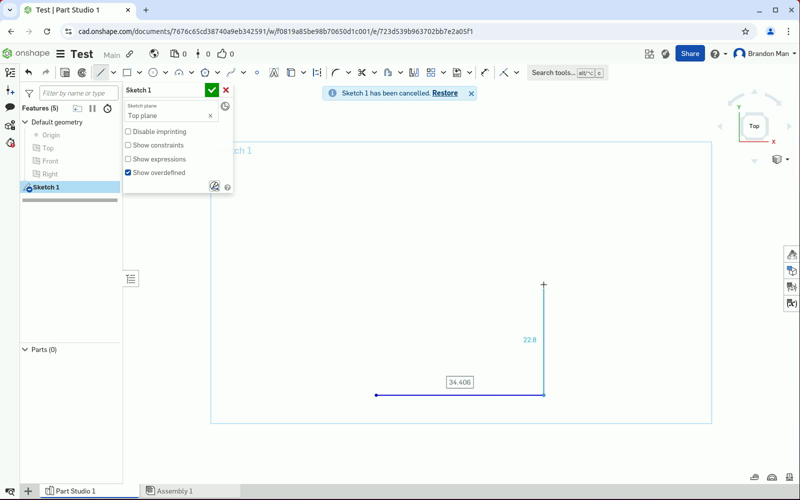
key(esc)
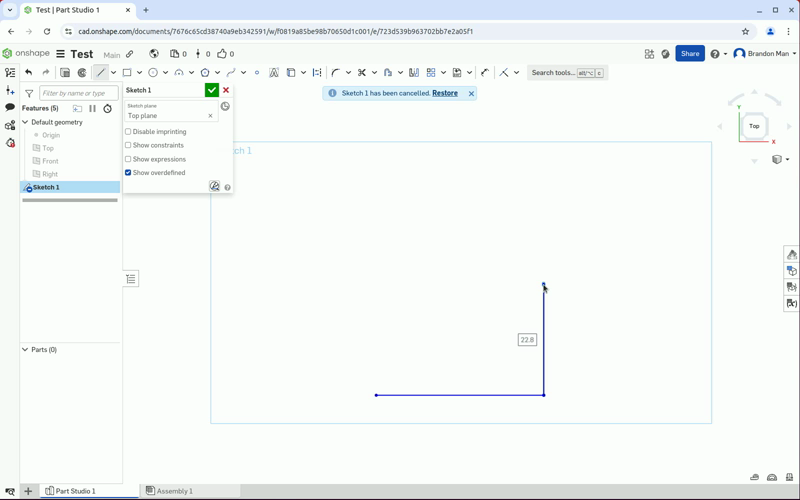
key(a)
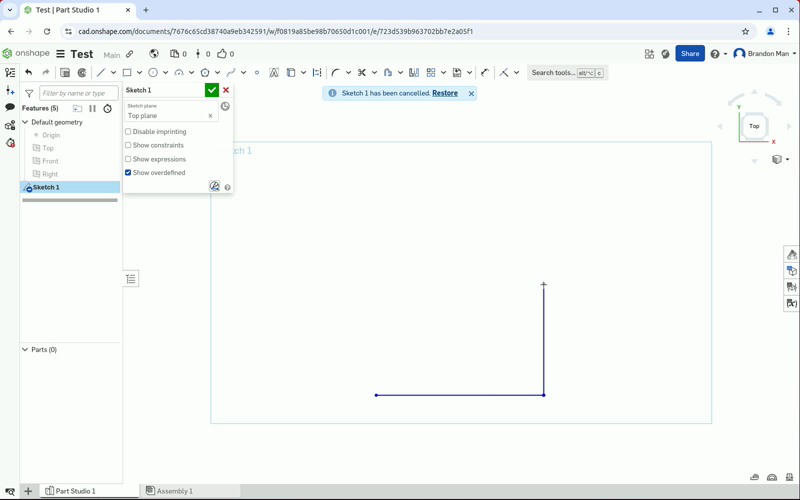
mouse_move(543, 284)
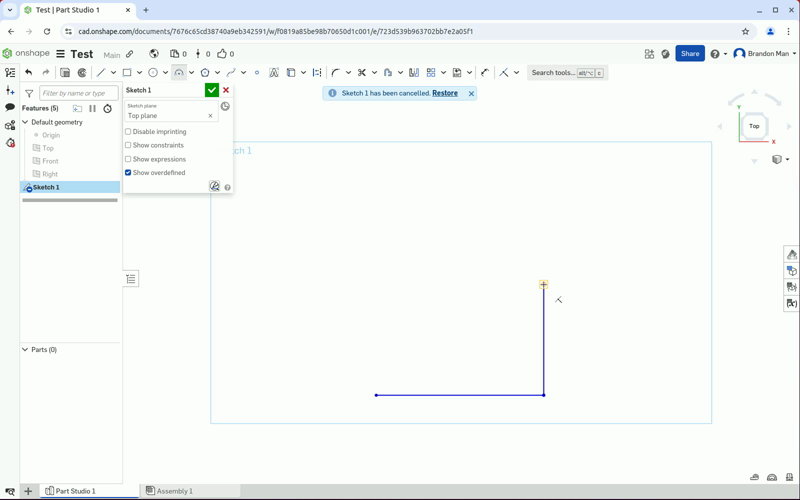
click(543, 284)
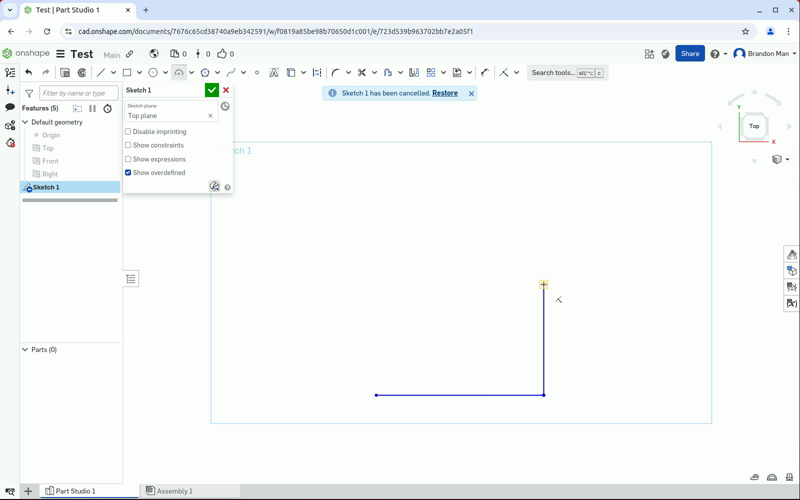
key_down(shift)
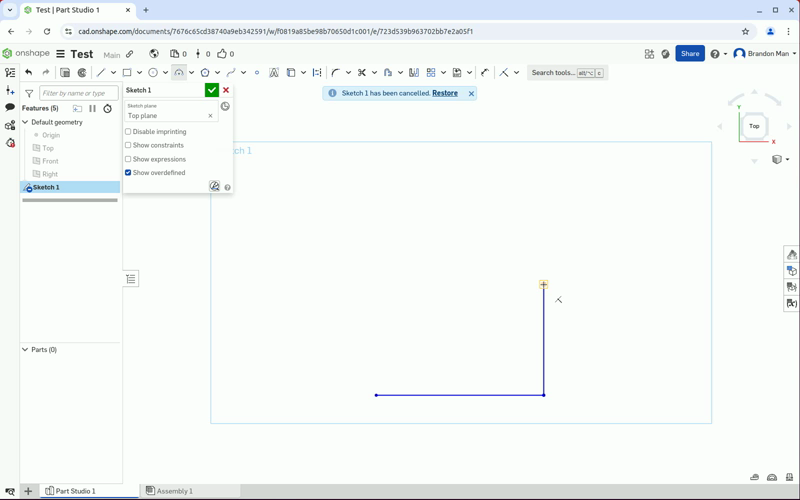
mouse_move(376, 284)
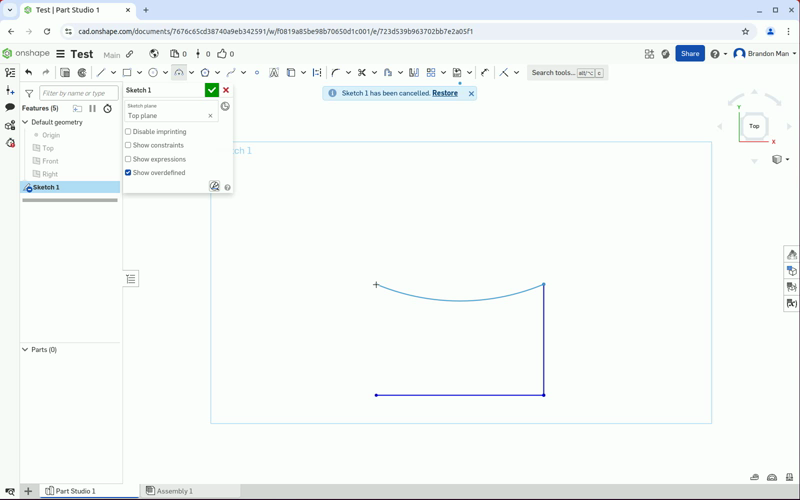
click(376, 284)
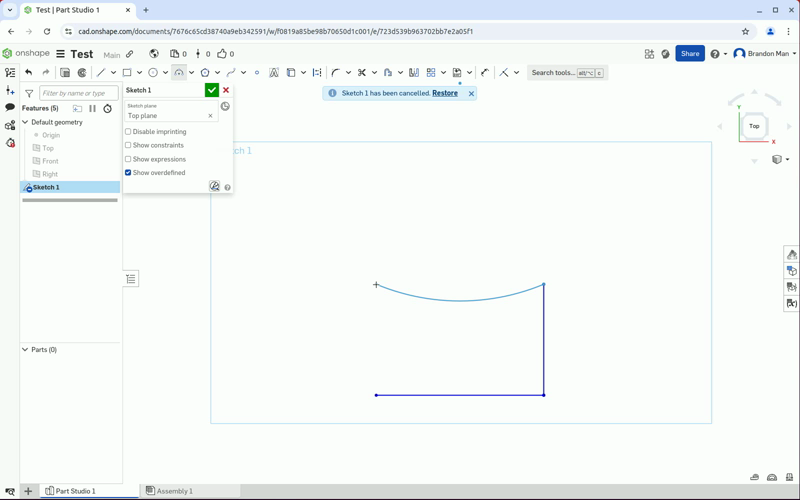
mouse_move(460, 200)
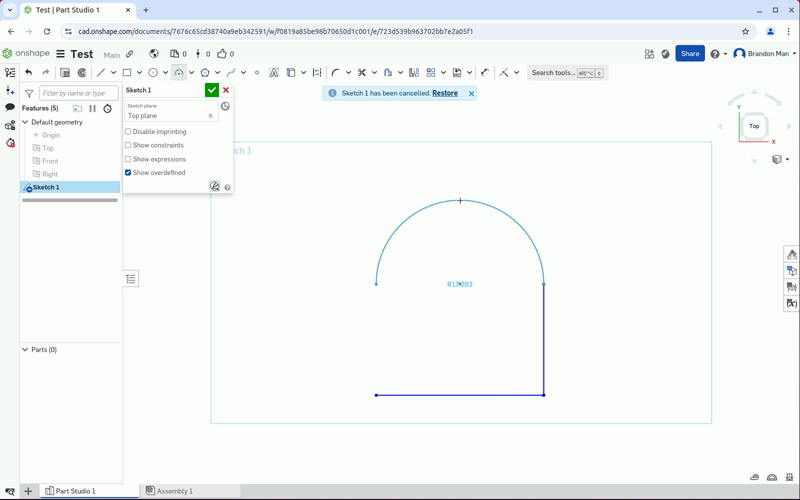
click(460, 200)
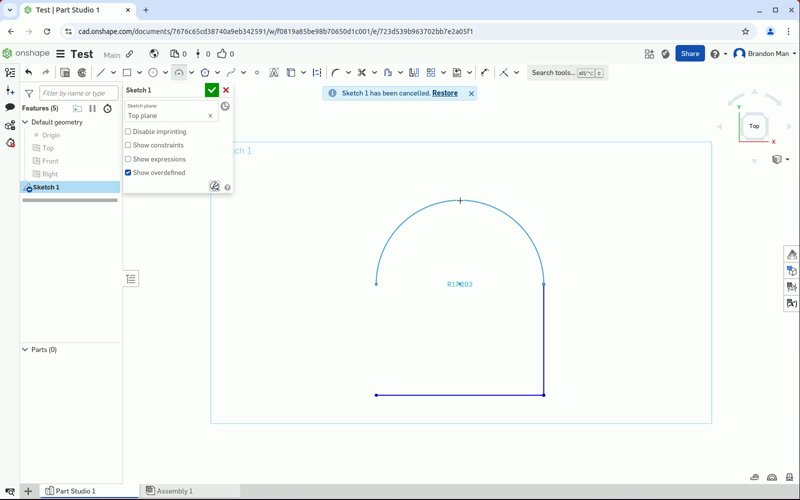
key_up(shift)
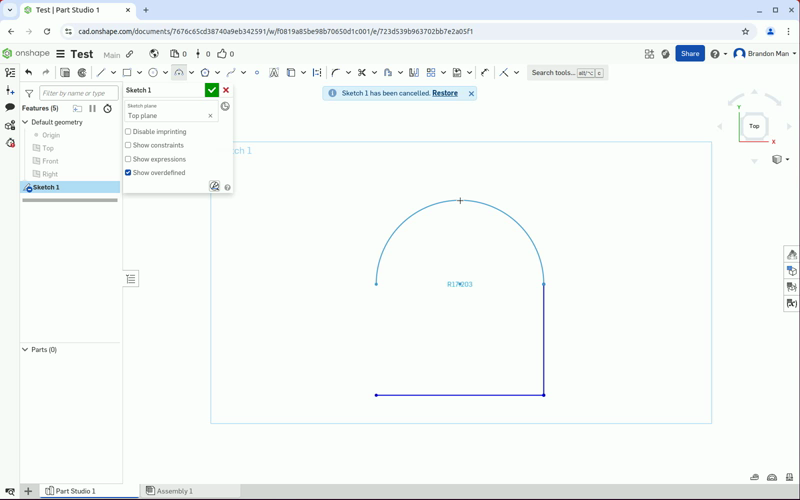
key(esc)
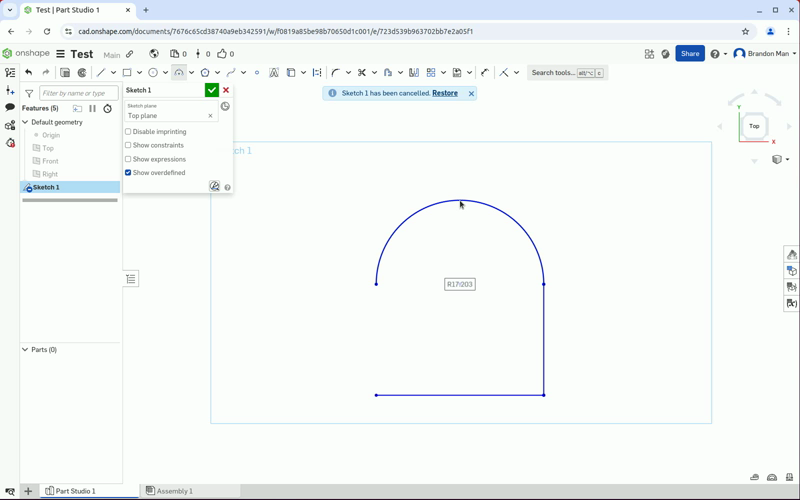
key(l)
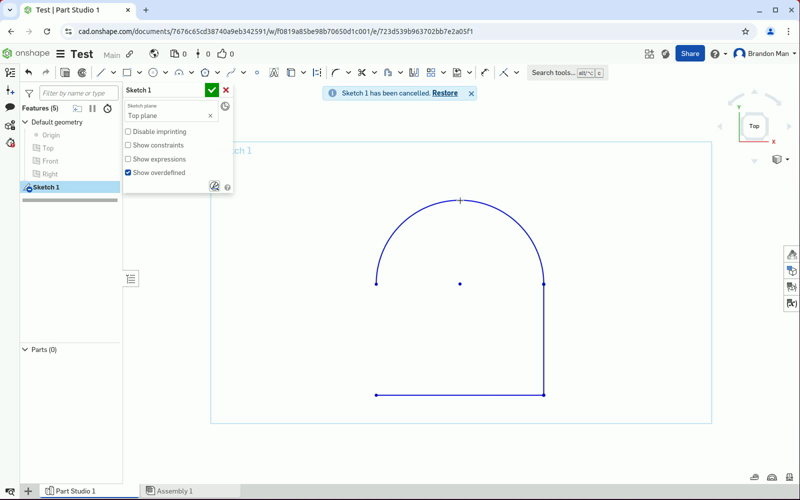
mouse_move(376, 284)
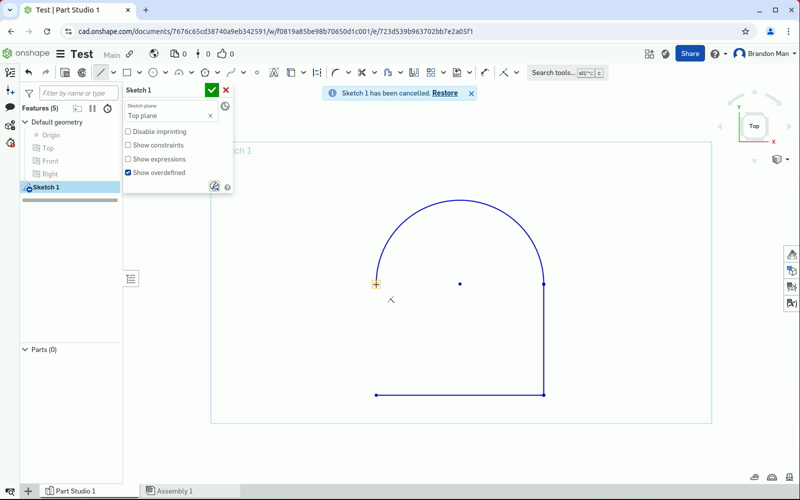
click(376, 284)
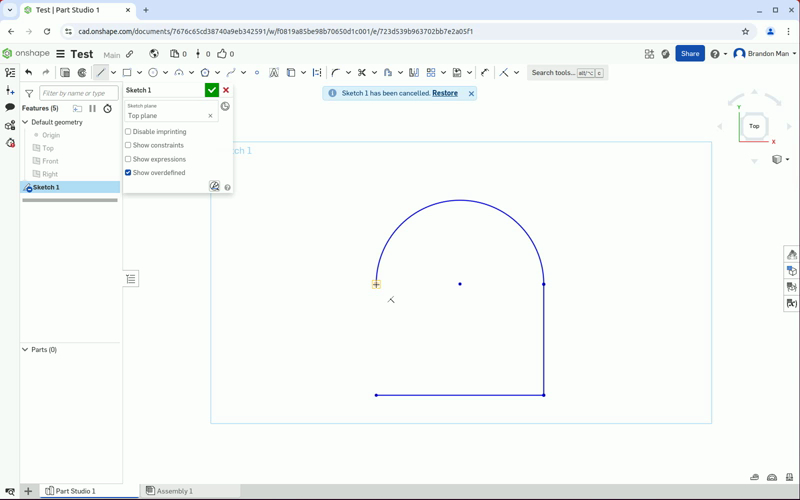
key_down(shift)
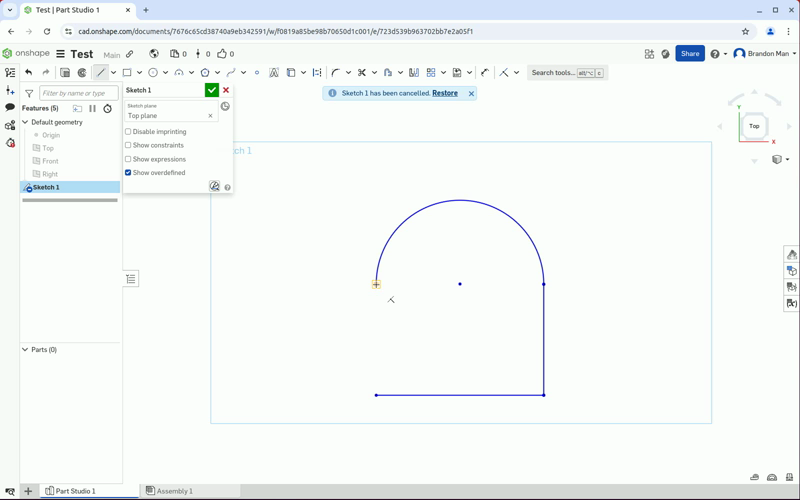
mouse_move(376, 395)
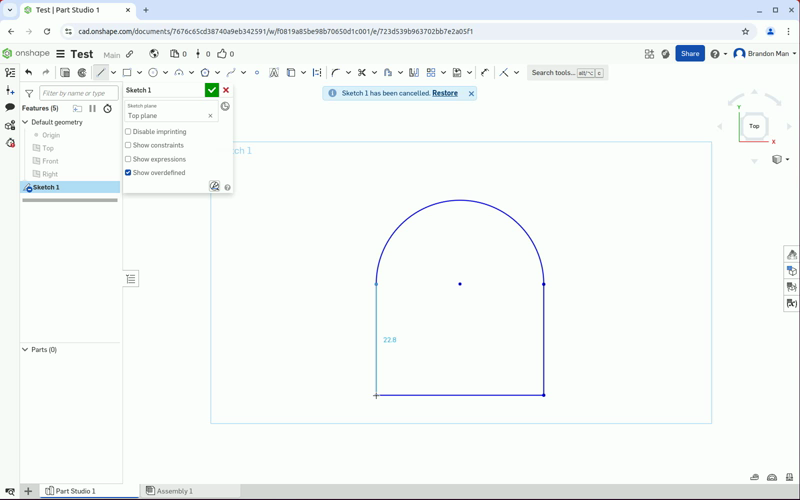
key_up(shift)
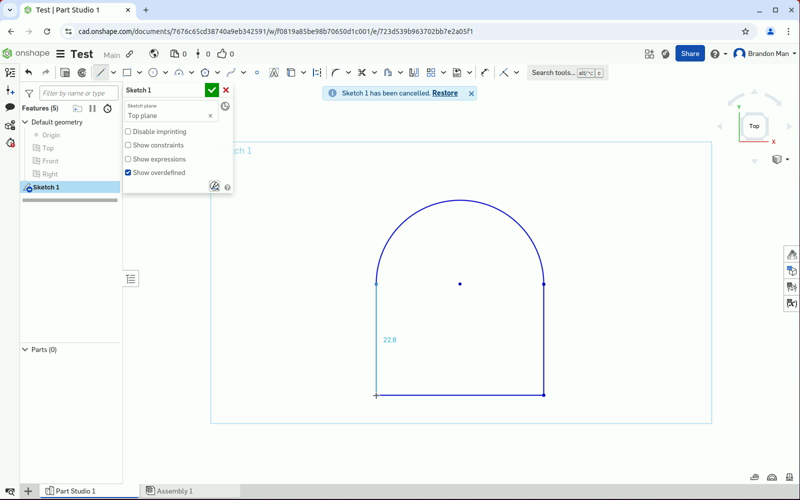
click(376, 395)
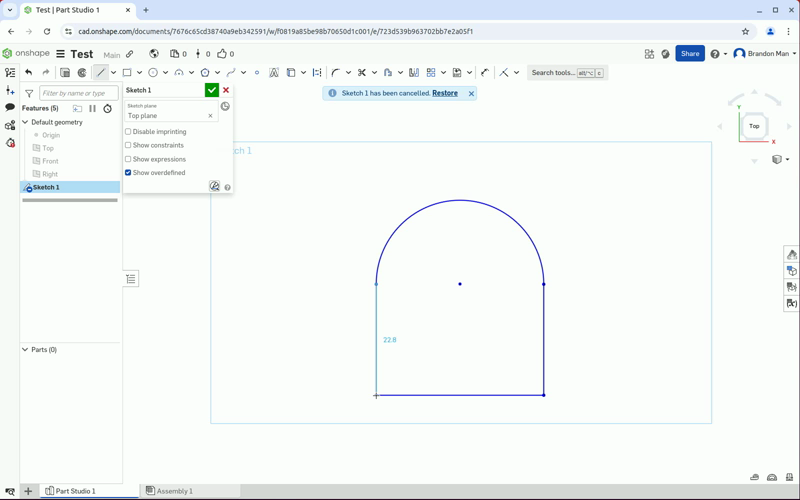
key(esc)
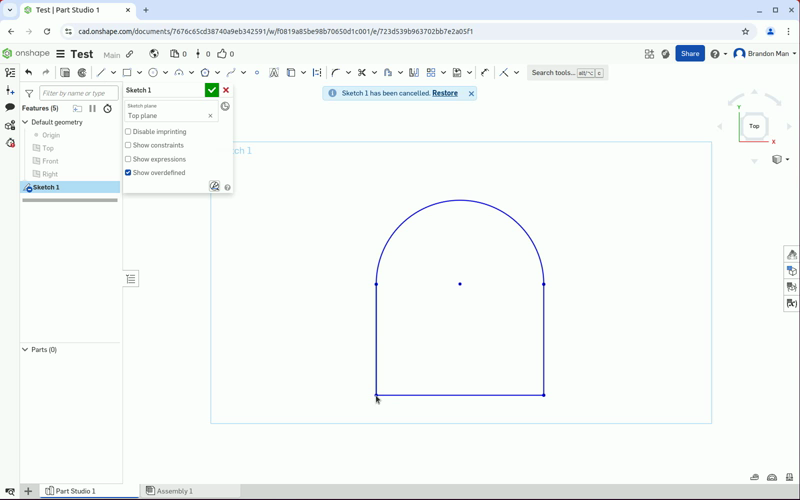
key(c)
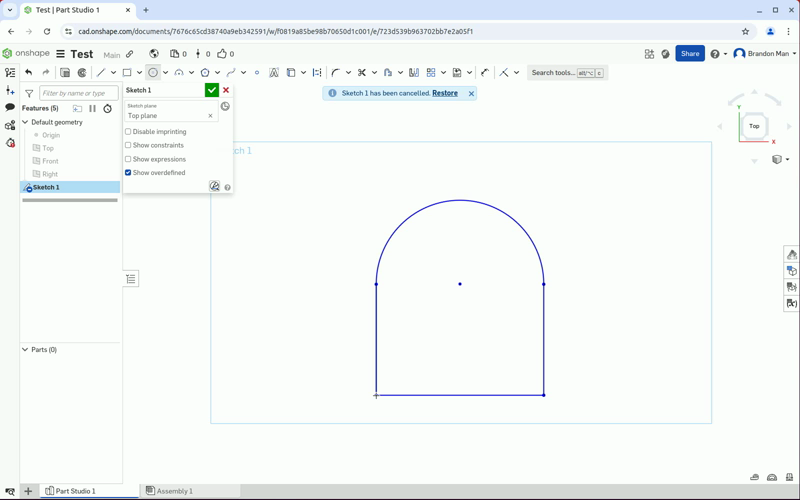
key_down(shift)
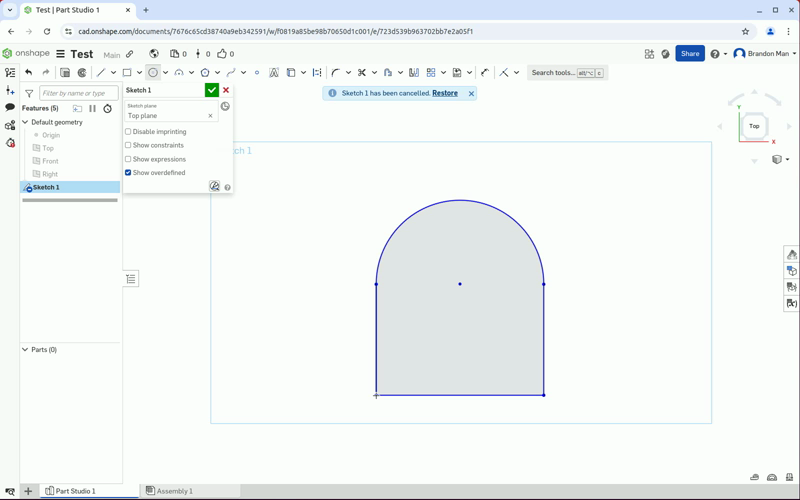
mouse_move(461, 284)
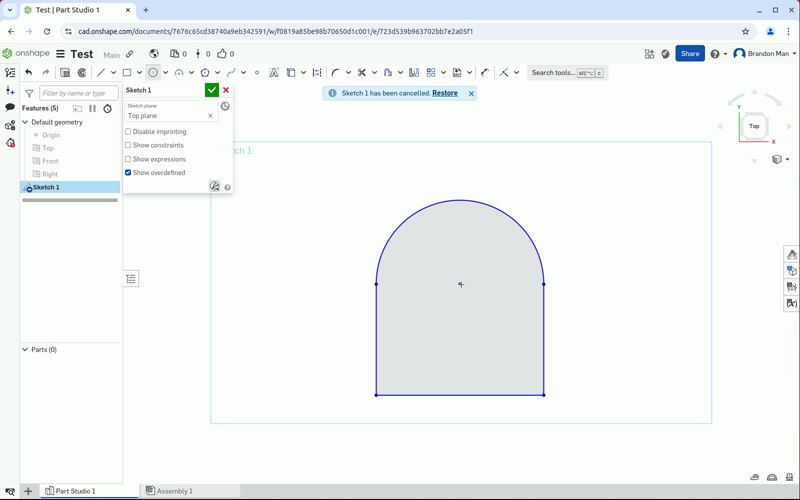
scroll(6)
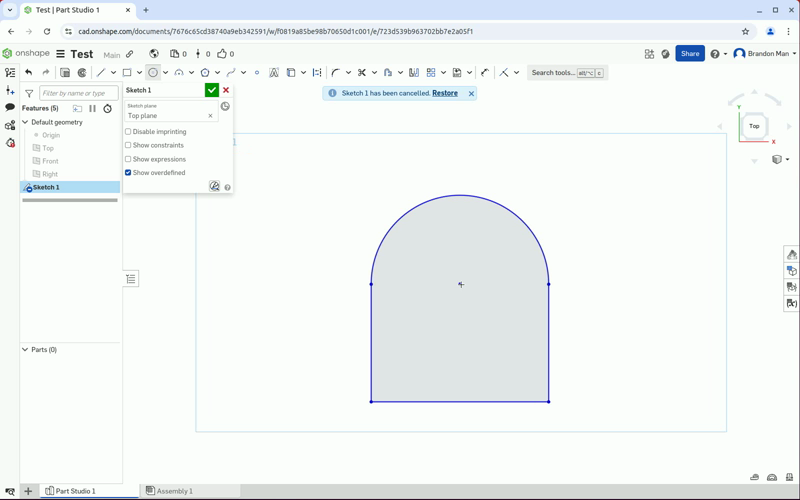
scroll(6)
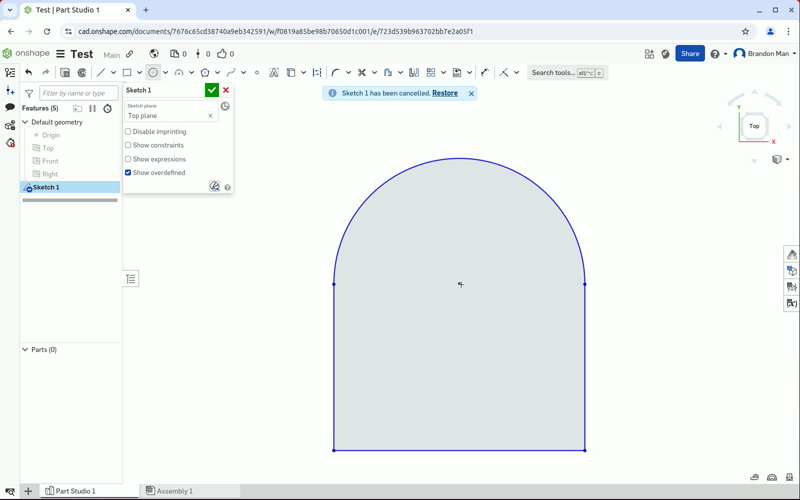
scroll(6)
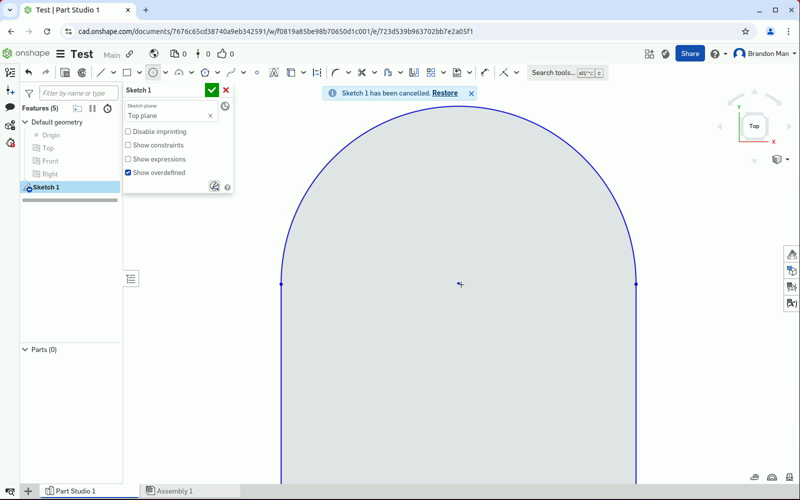
scroll(6)
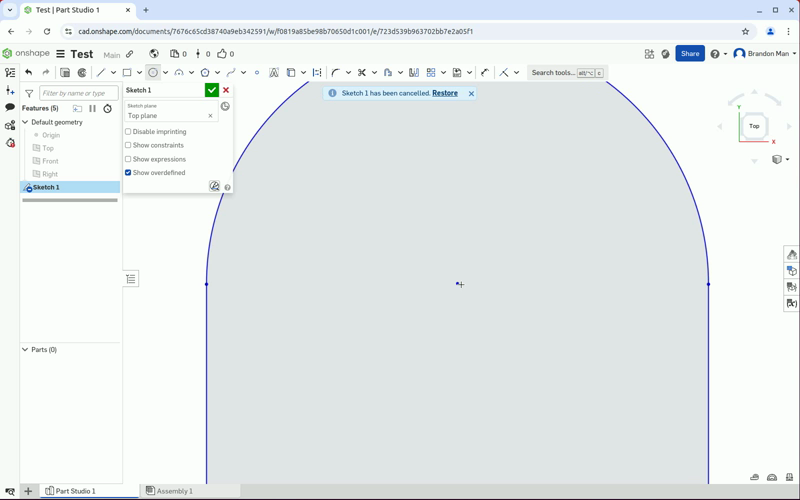
scroll(6)
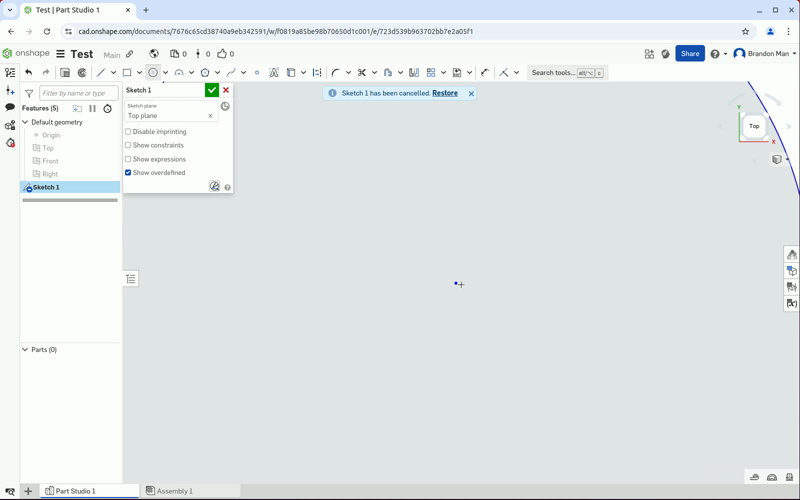
scroll(6)
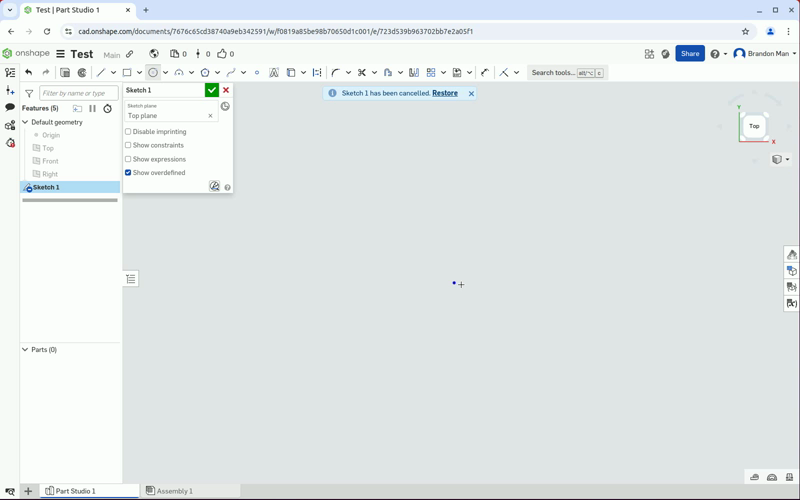
scroll(6)
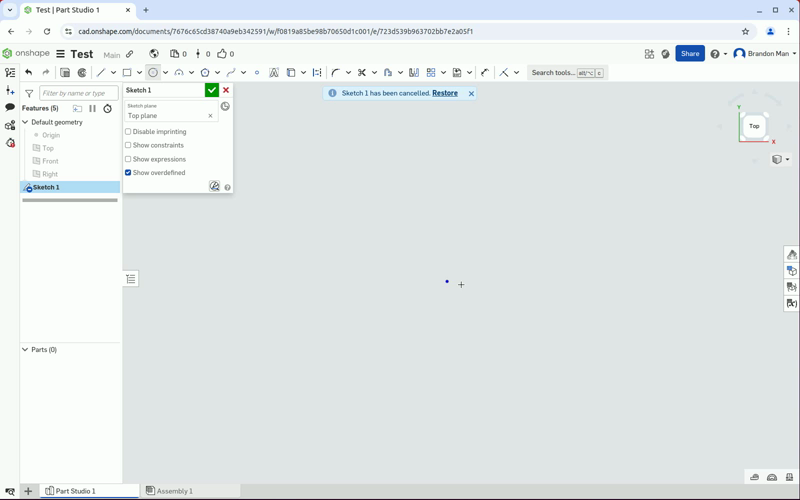
click(461, 284)
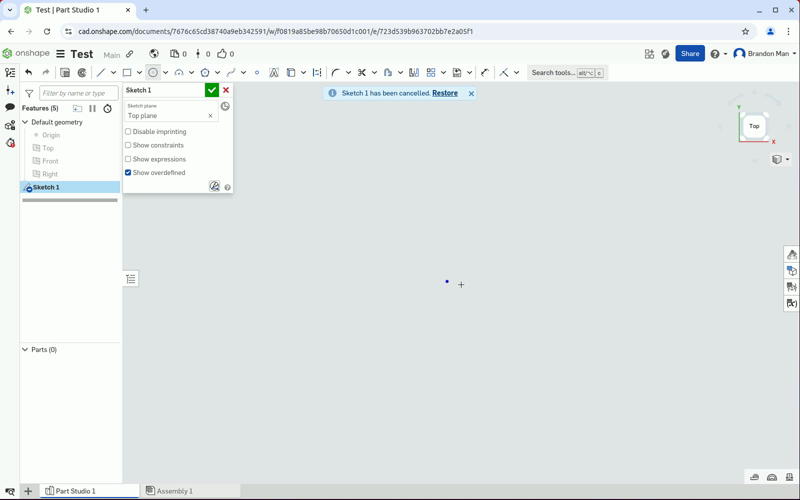
scroll(-6)
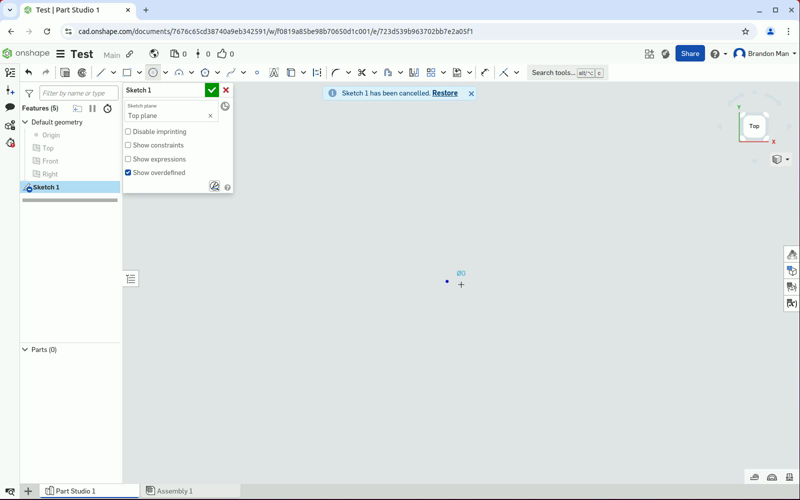
scroll(-6)
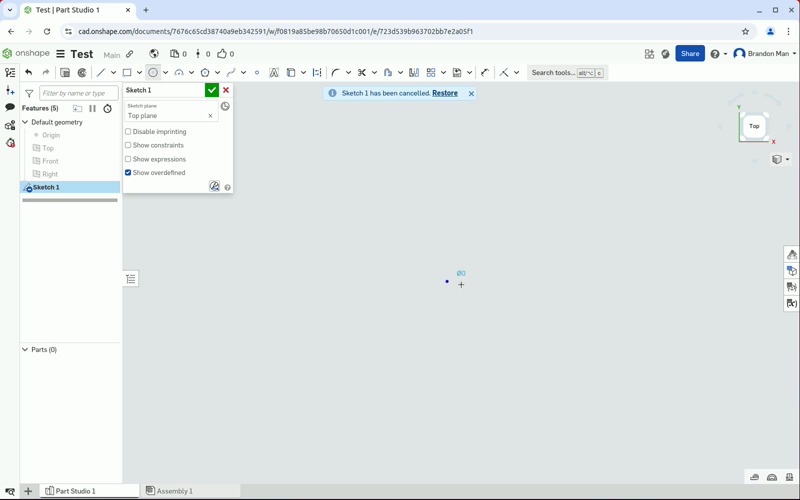
scroll(-6)
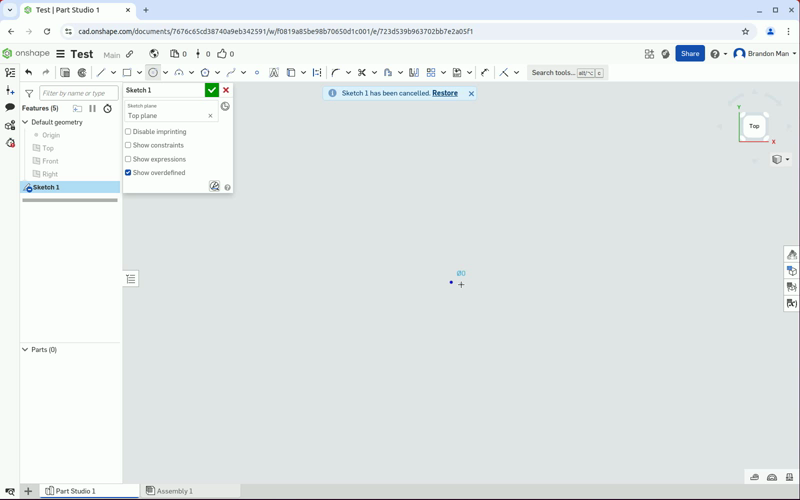
scroll(-6)
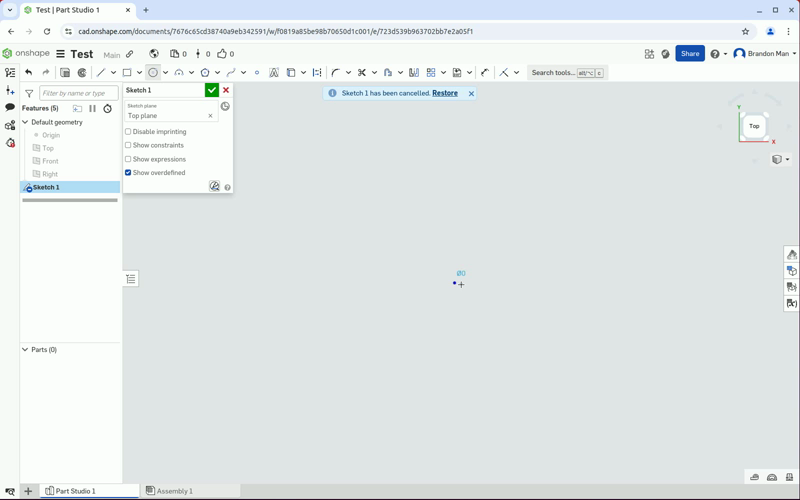
scroll(-6)
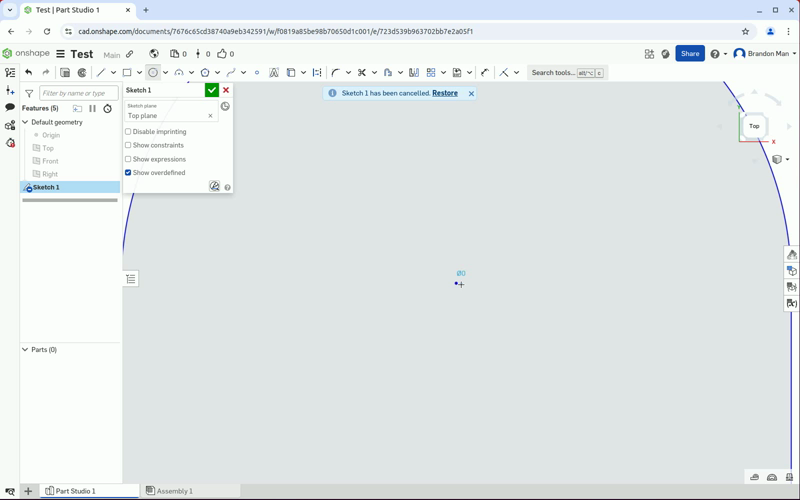
scroll(-6)
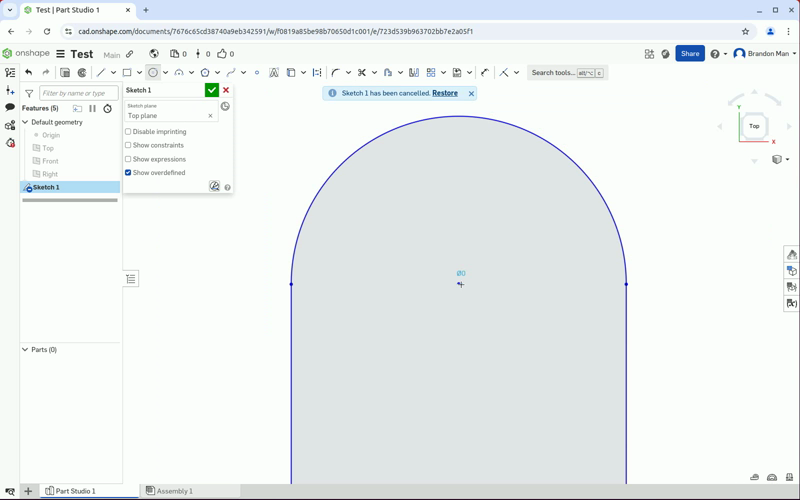
scroll(-6)
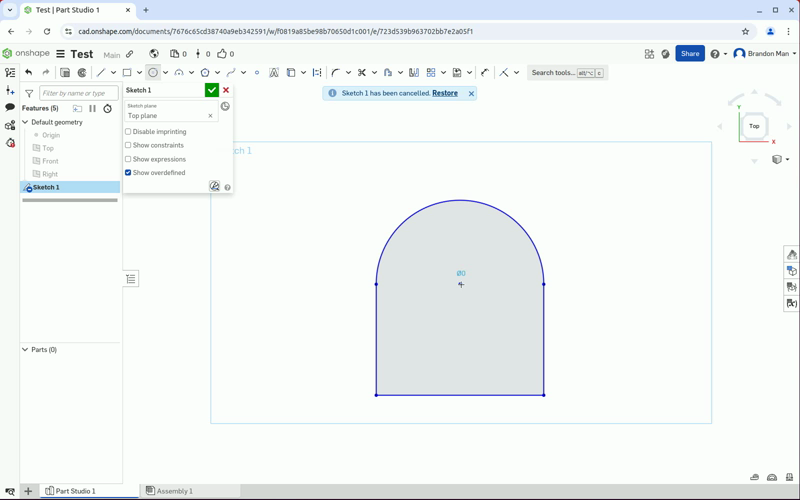
key_up(shift)
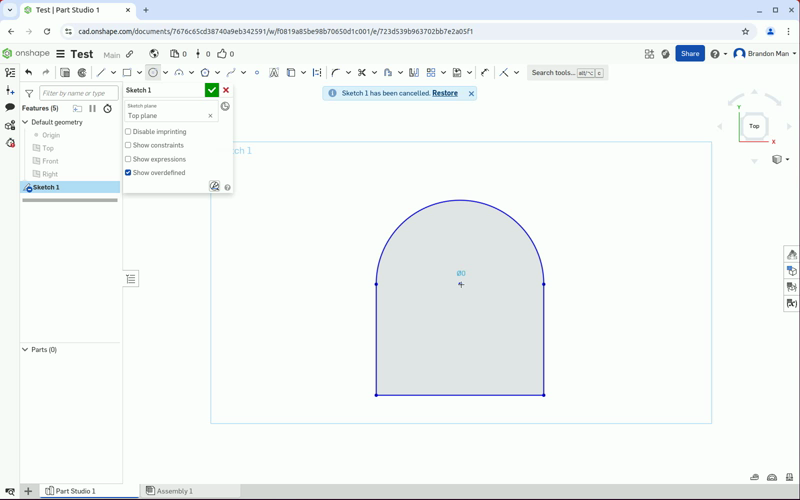
mouse_move(516, 284)
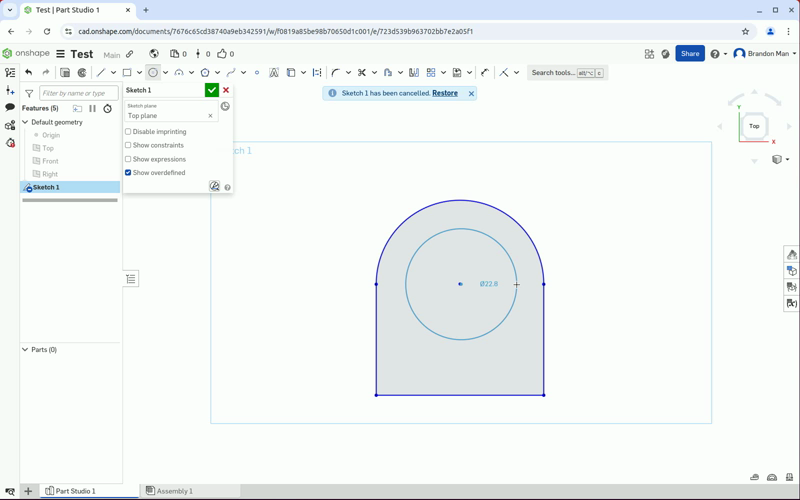
click(516, 284)
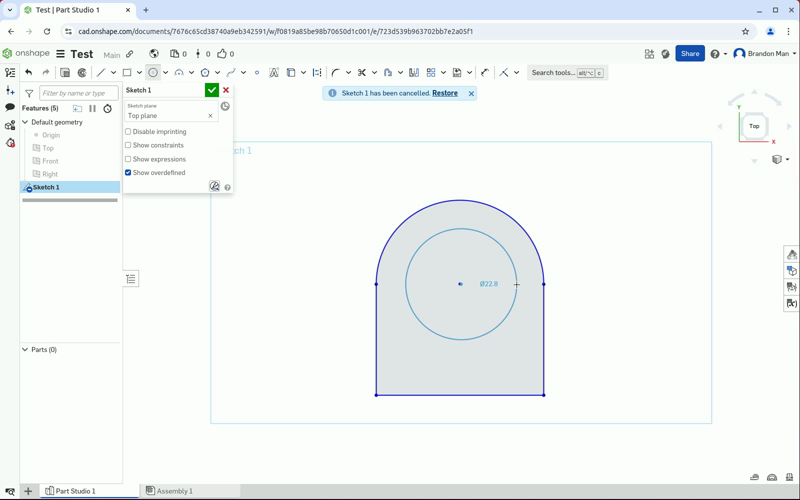
key(esc)
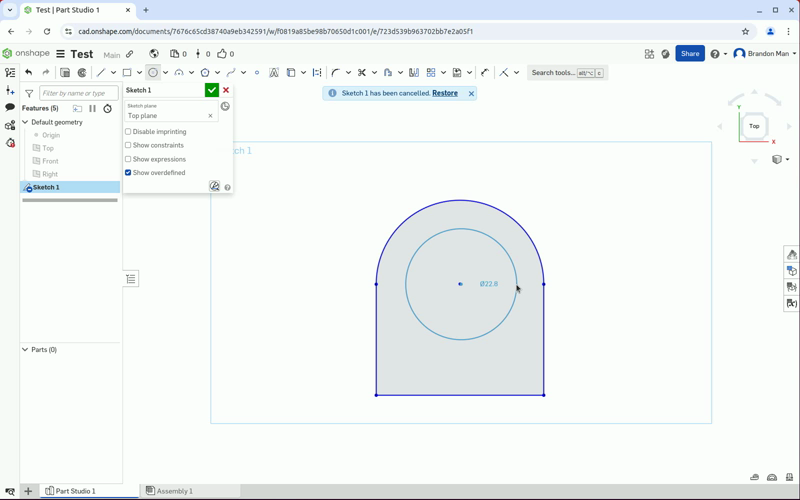
mouse_move(503, 376)
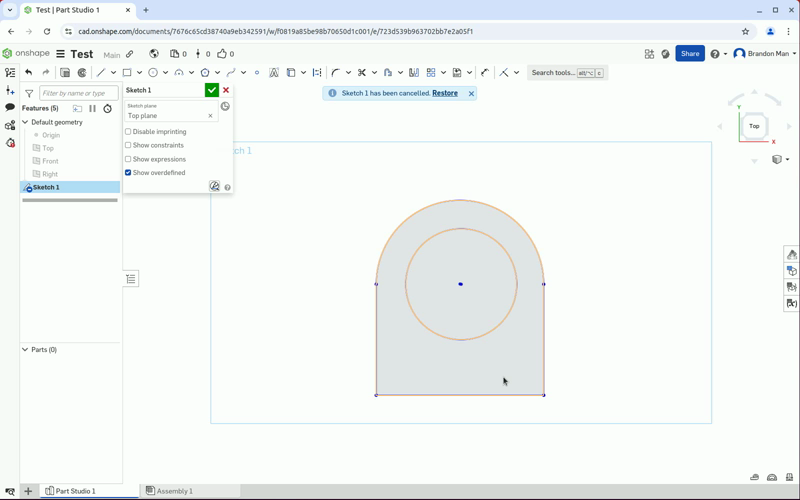
click(503, 376)
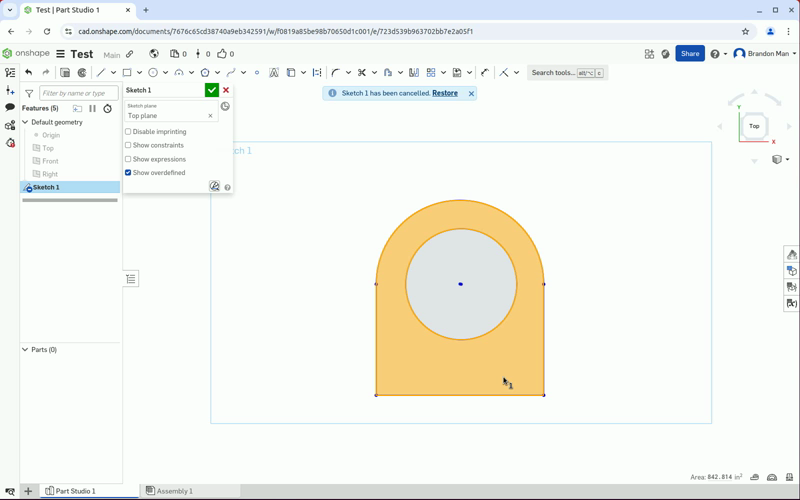
mouse_move(73, 352)
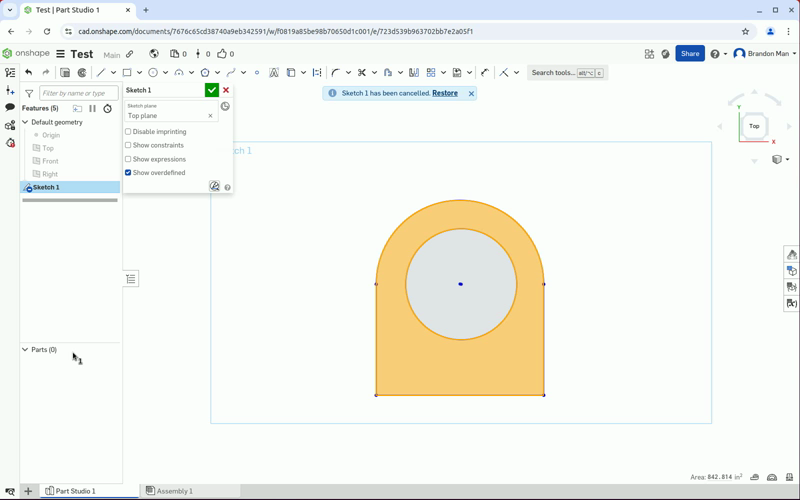
key(shift+y)
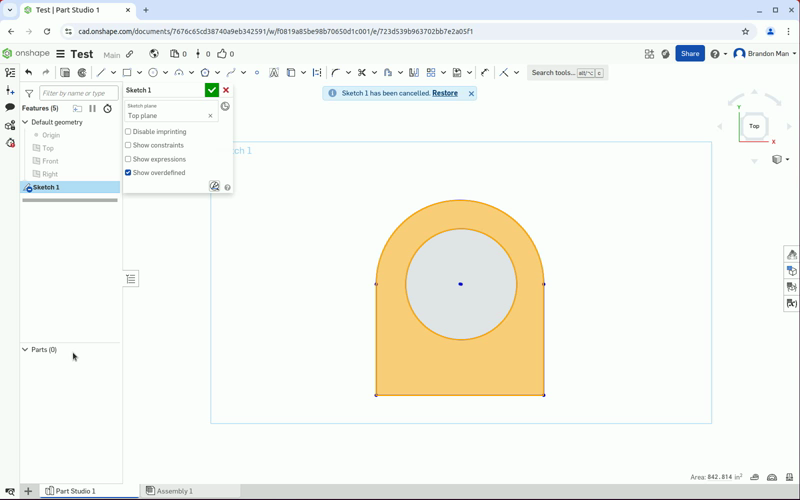
key(shift+e)
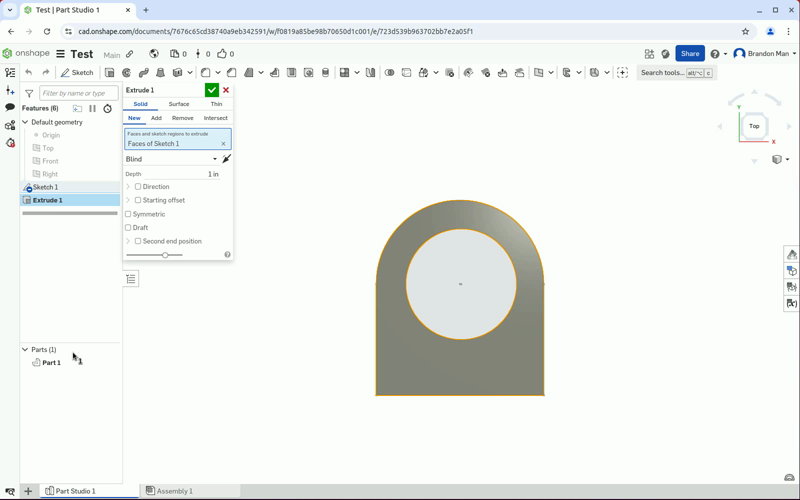
mouse_move(143, 106)
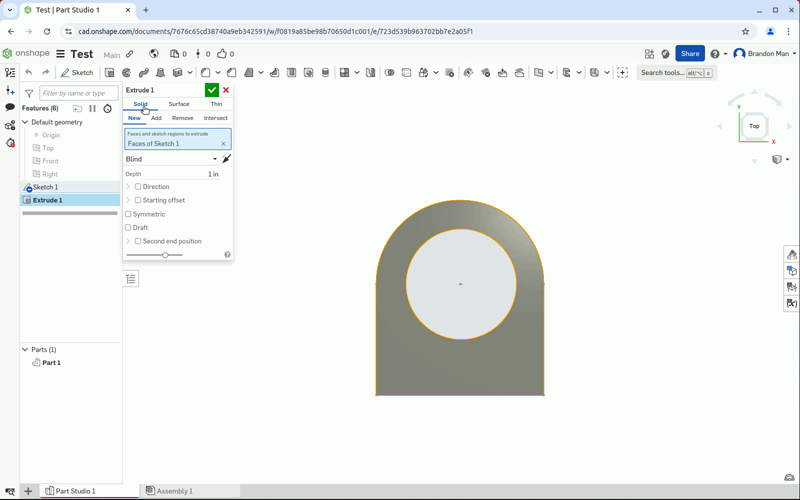
click(143, 106)
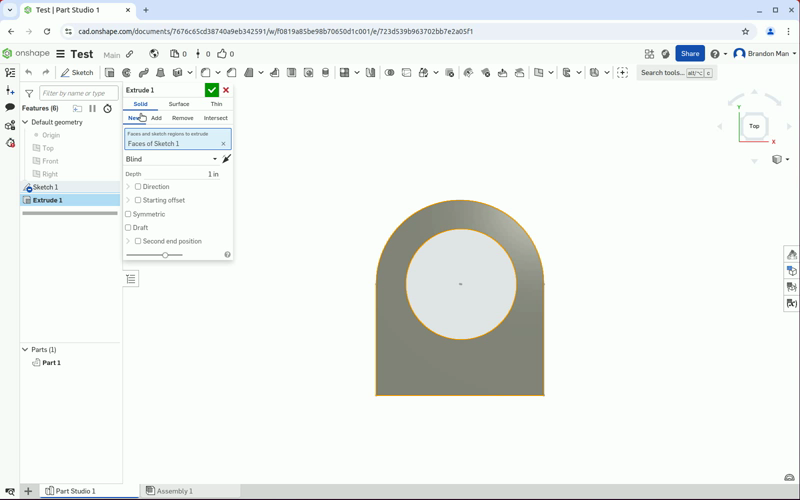
mouse_move(137, 120)
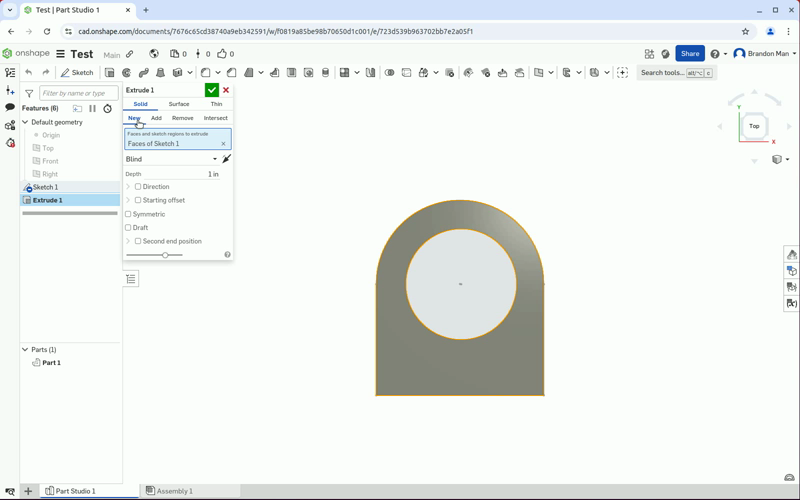
click(137, 120)
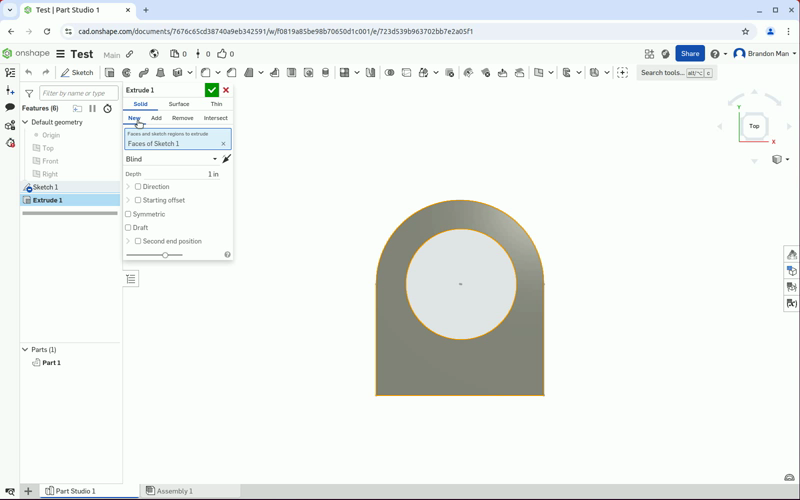
key(tab, 4)
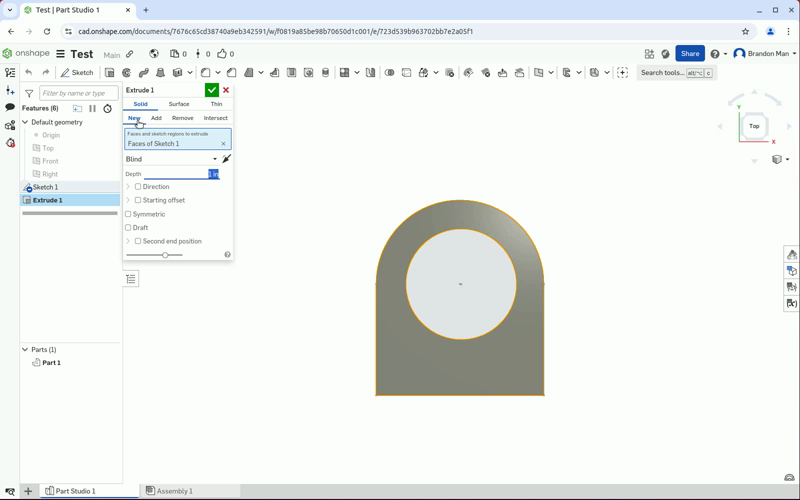
text(23.108)
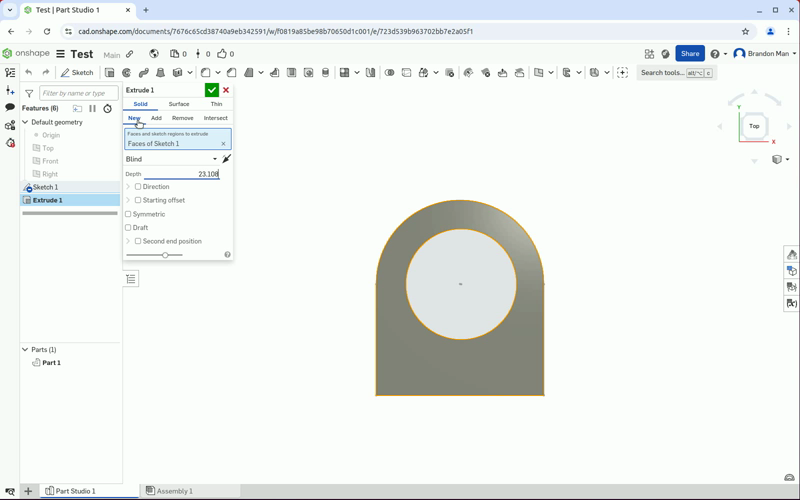
key(enter)
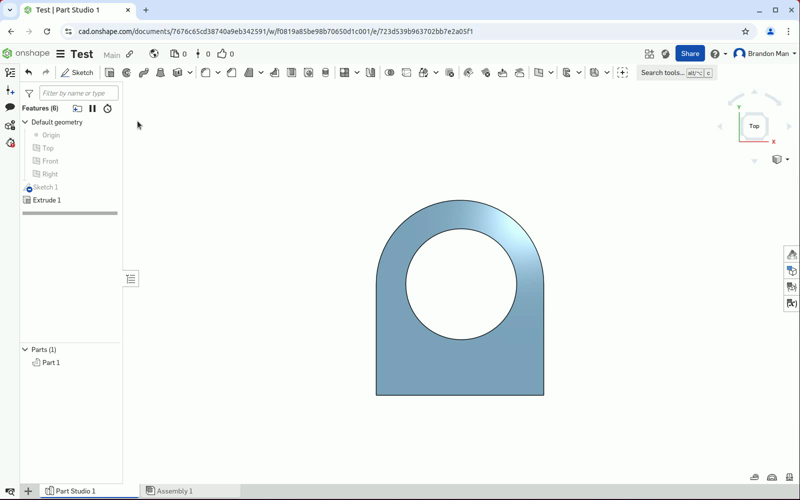
key(shift+h)
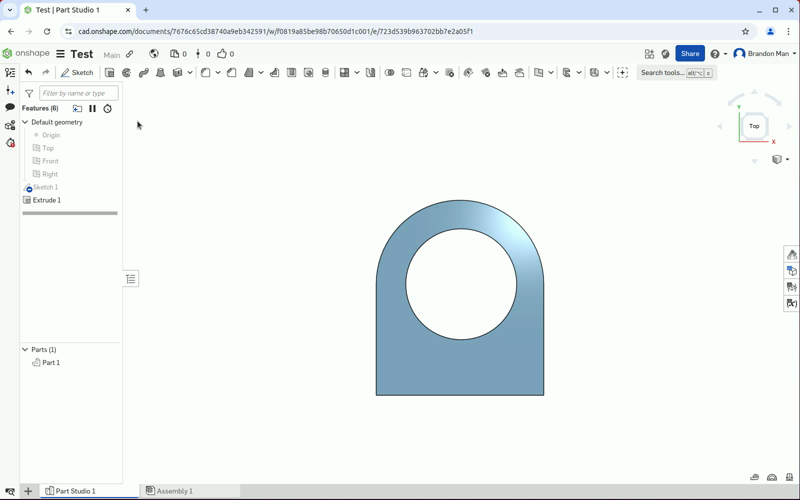
key(shift+h)
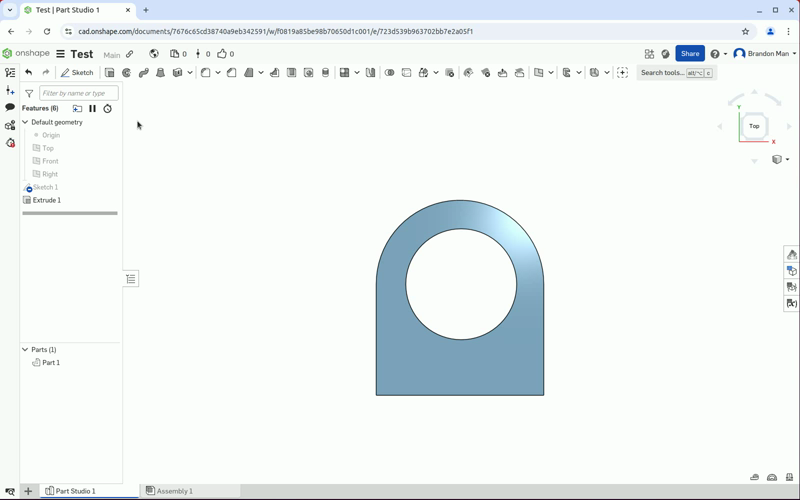
mouse_move(73, 189)
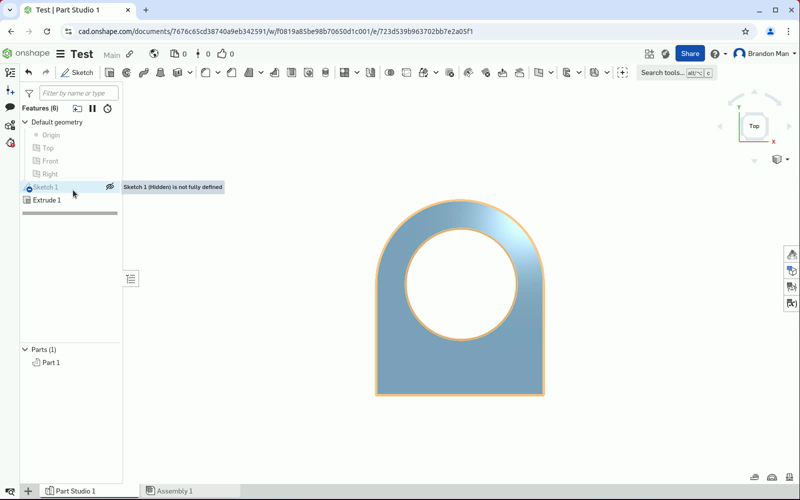
click(73, 189)
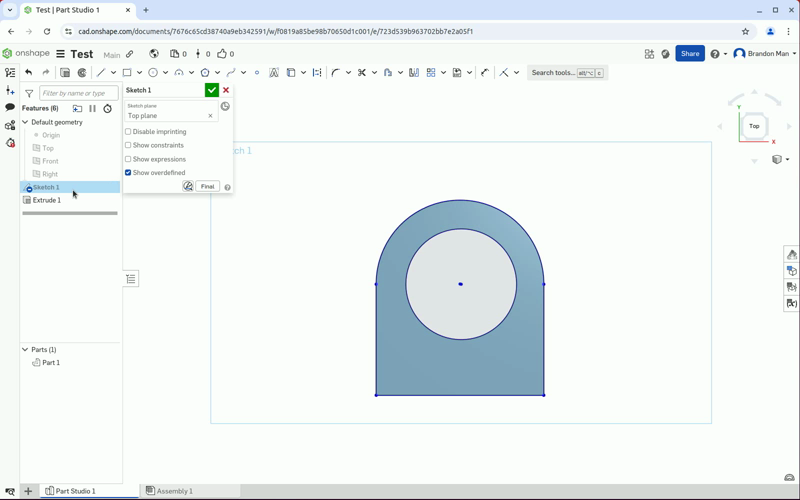
mouse_move(229, 92)
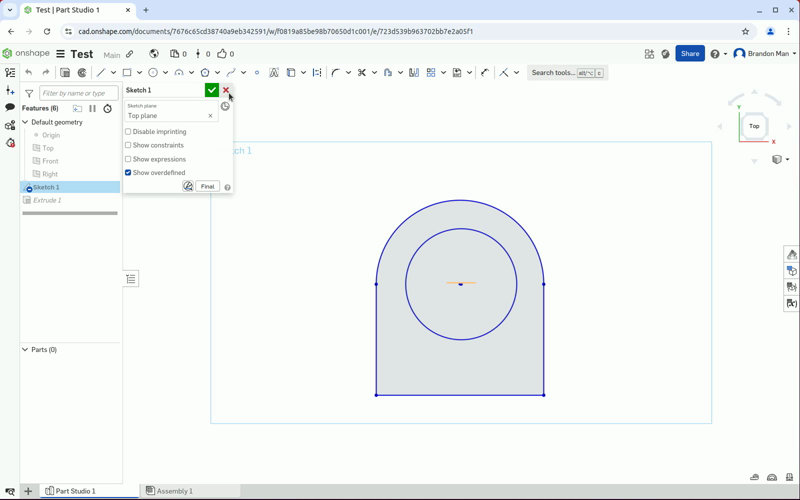
click(229, 92)
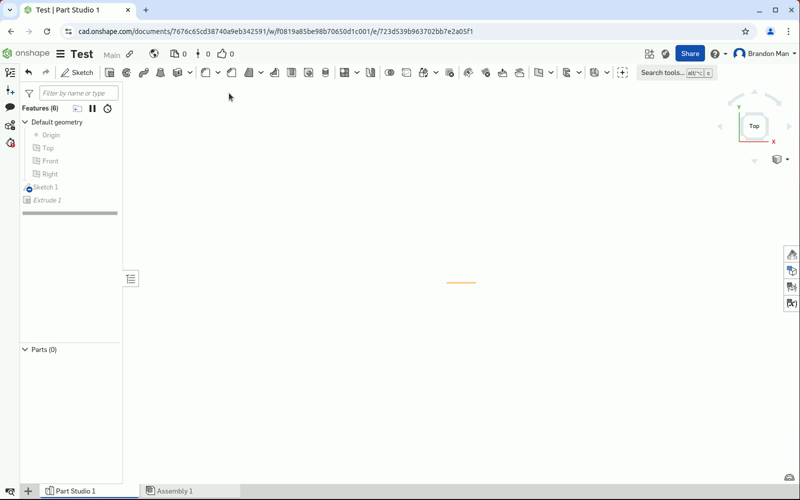
mouse_move(73, 352)
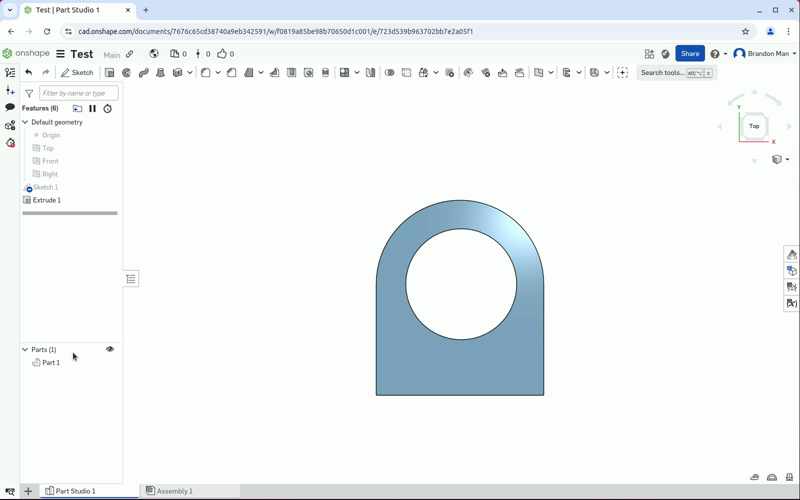
key(y)
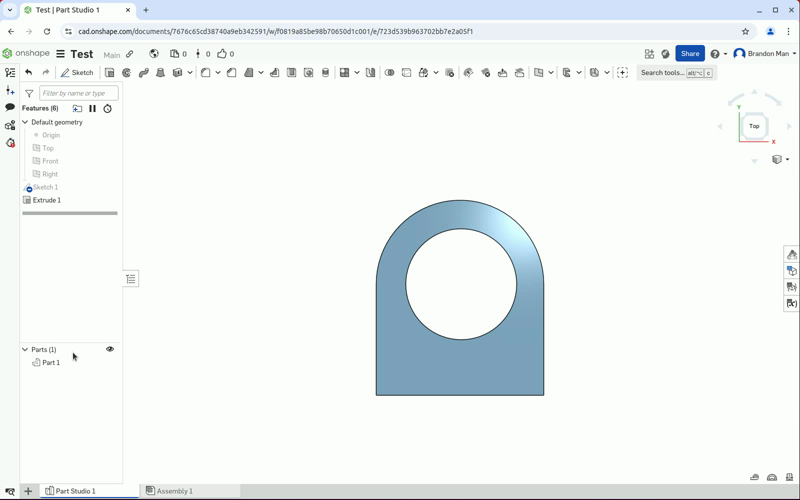
key(shift+p)
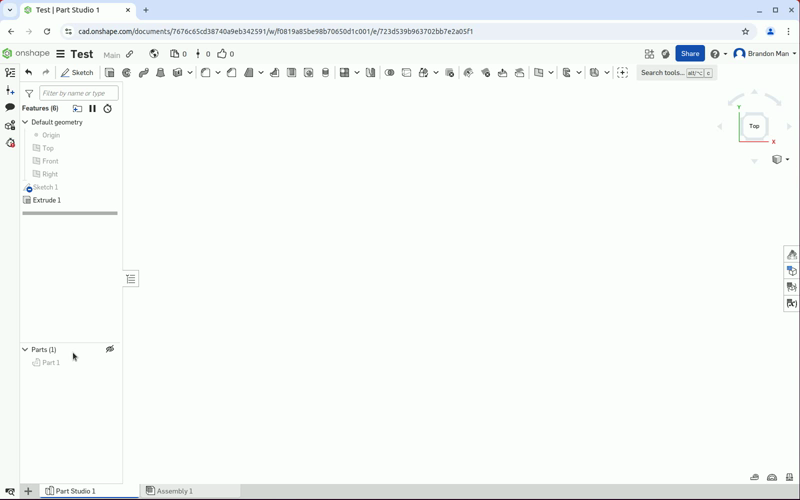
key(space)
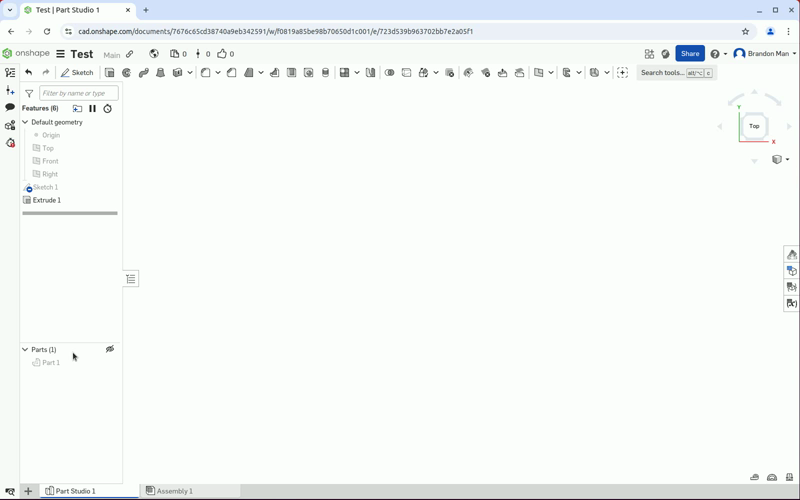
key_down(shift)
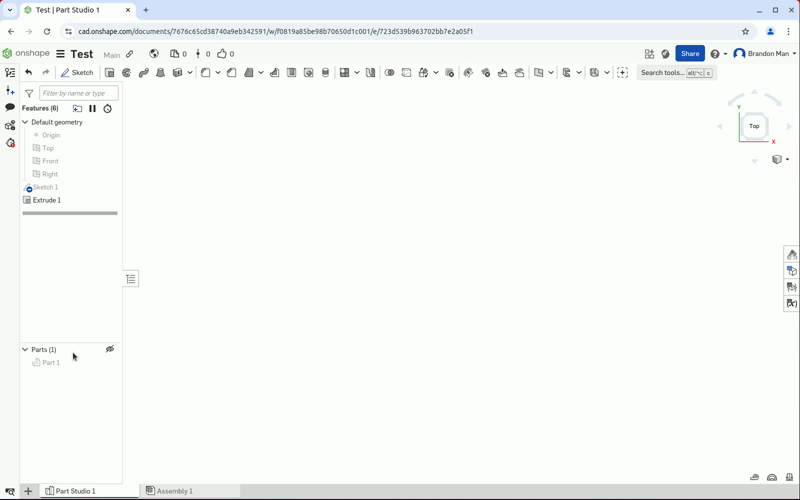
key(up)
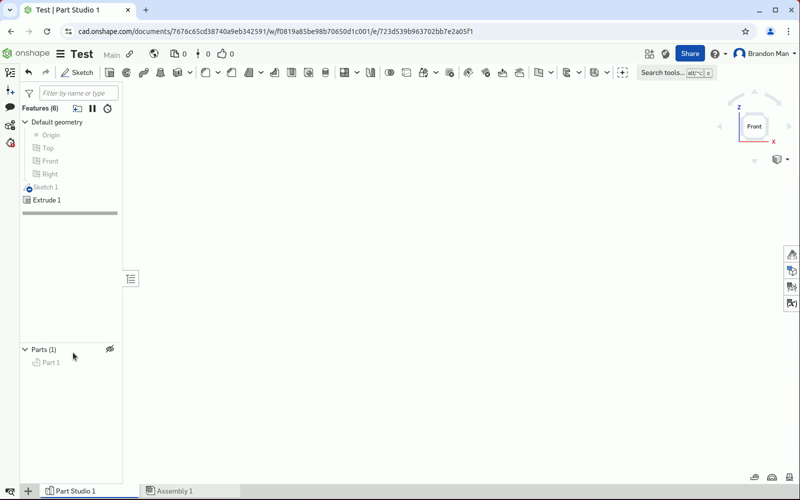
key_up(shift)
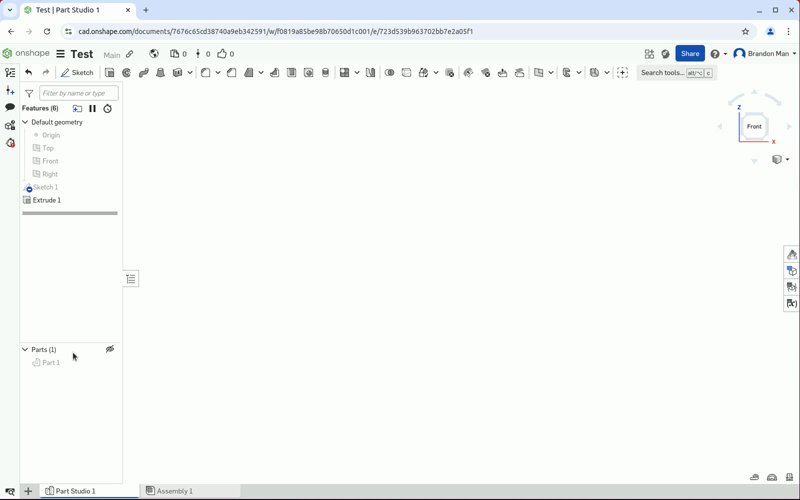
mouse_move(73, 352)
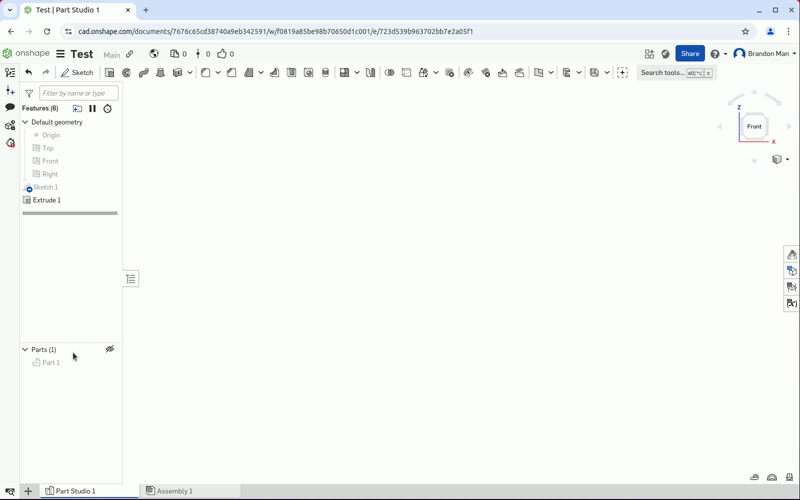
key(shift+y)
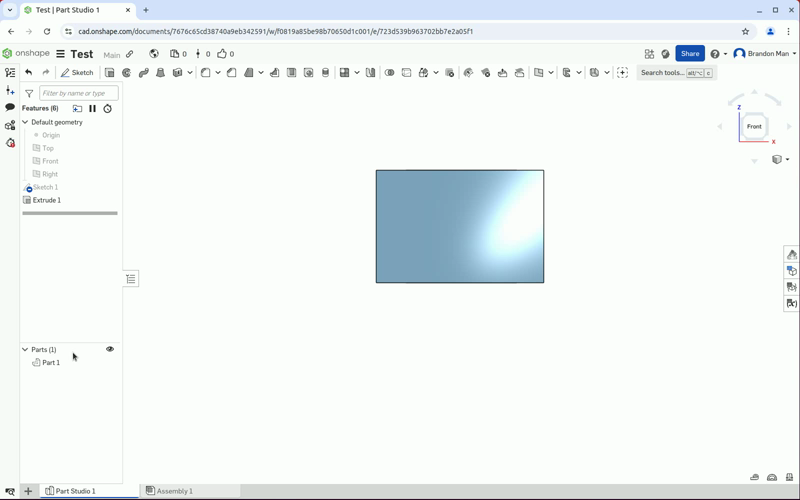
mouse_move(541, 75)
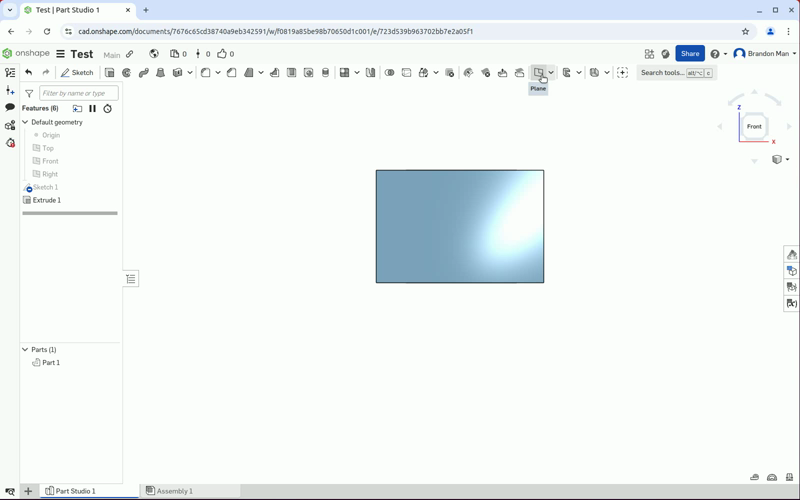
click(541, 75)
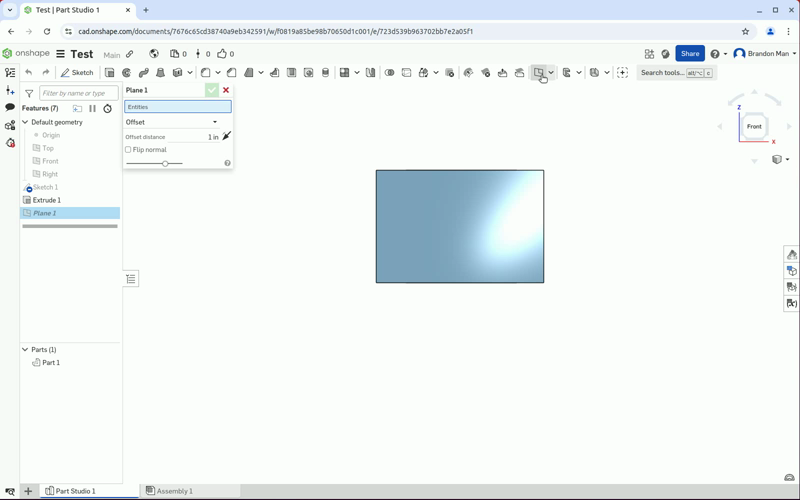
mouse_move(73, 163)
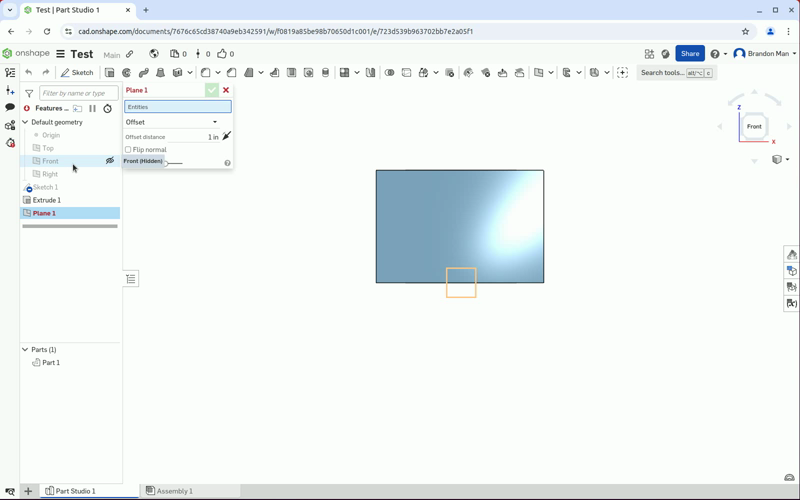
click(73, 163)
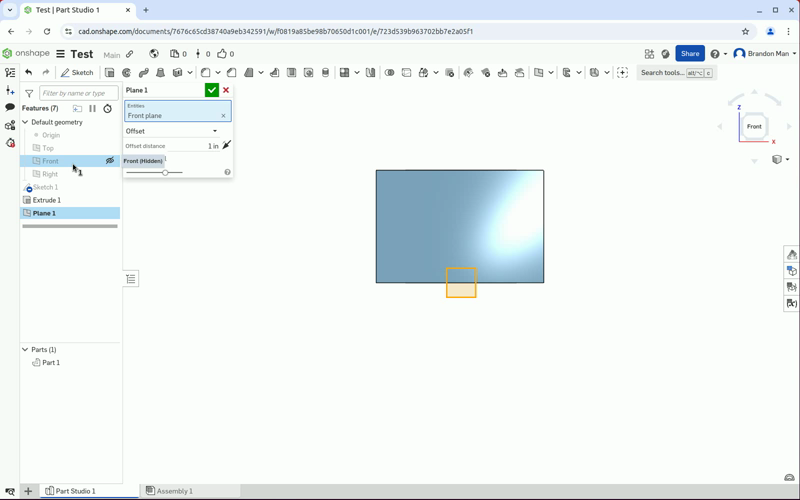
key(tab, 2)
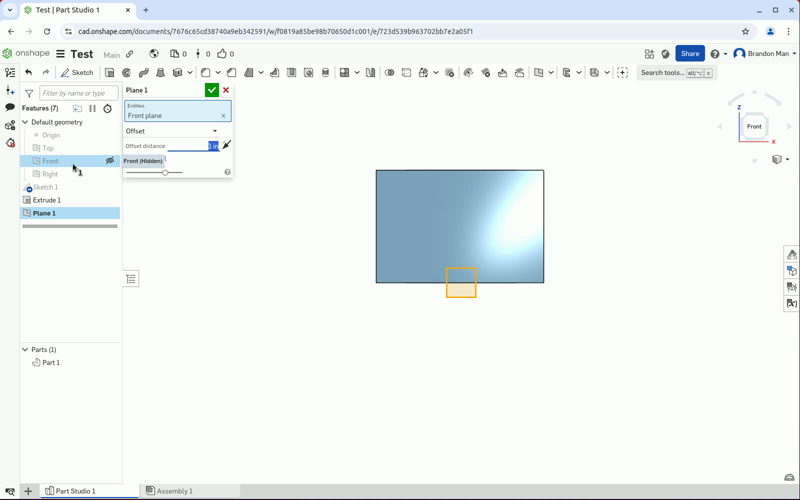
text(23.108)
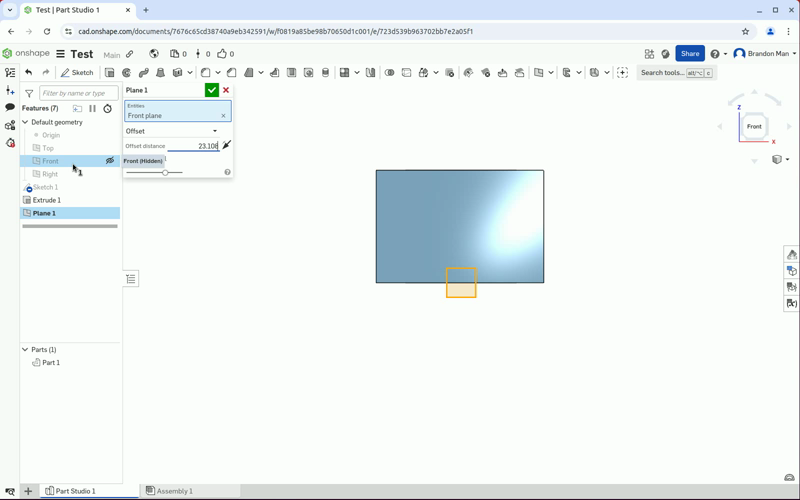
key(enter, 2)
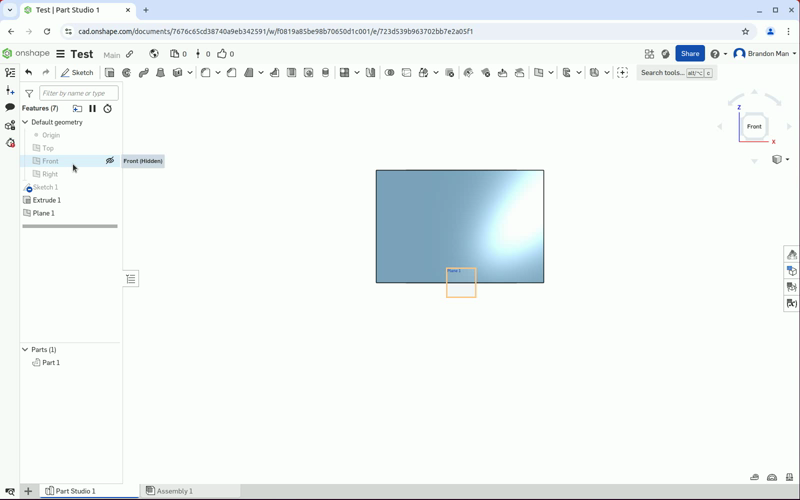
key(shift+s)
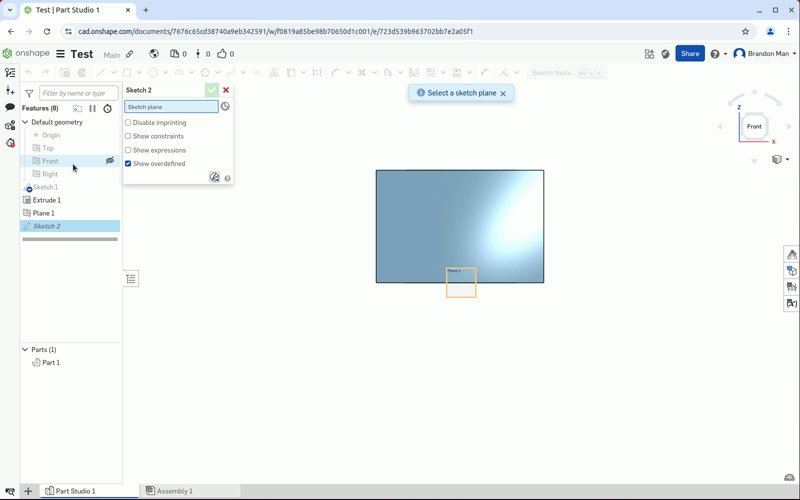
mouse_move(73, 215)
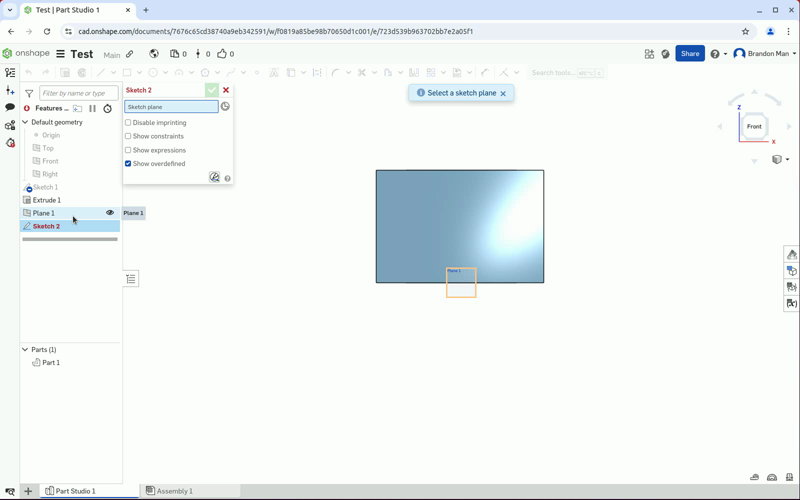
click(73, 215)
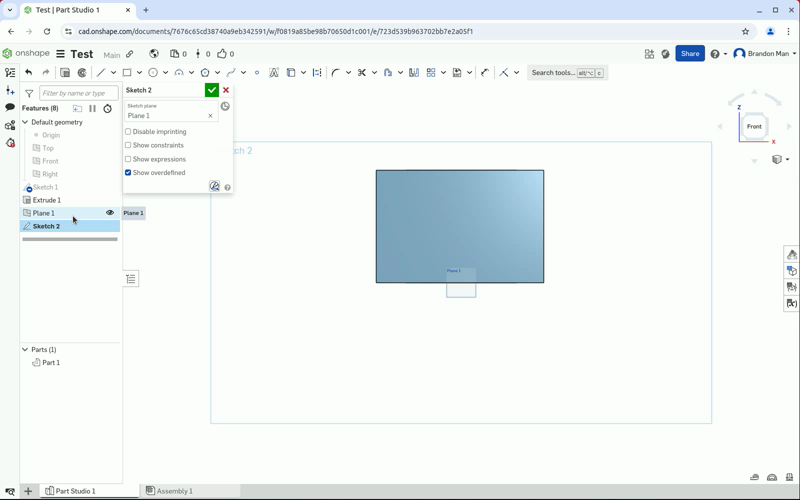
mouse_move(73, 352)
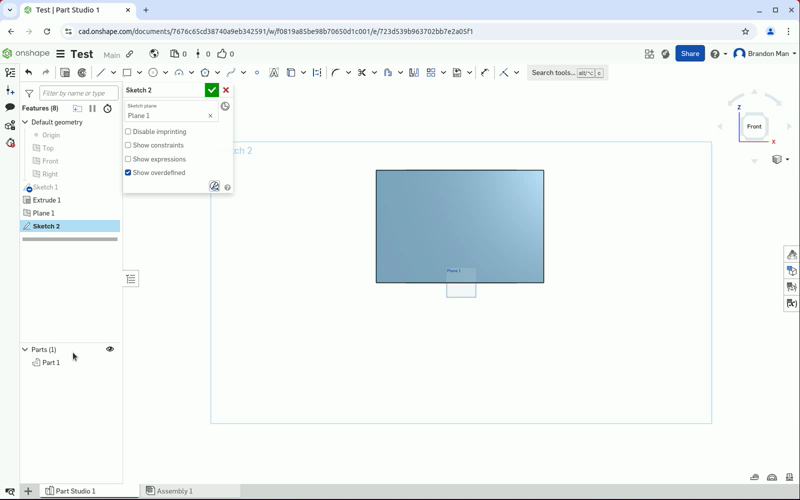
key(y)
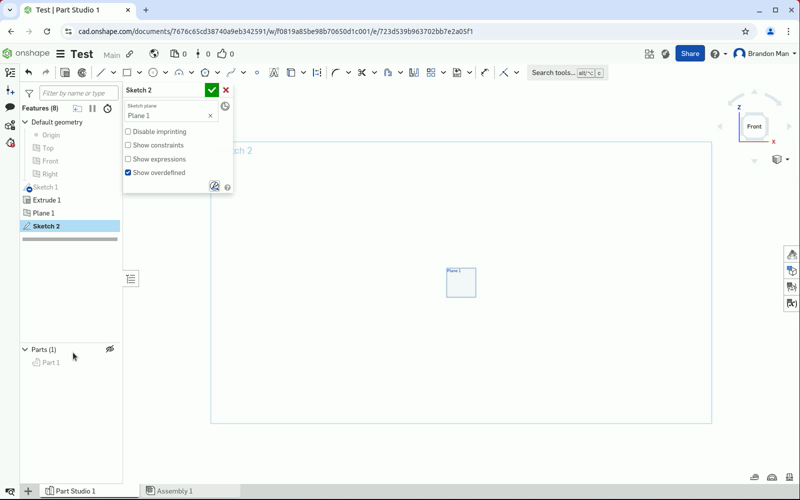
key(c)
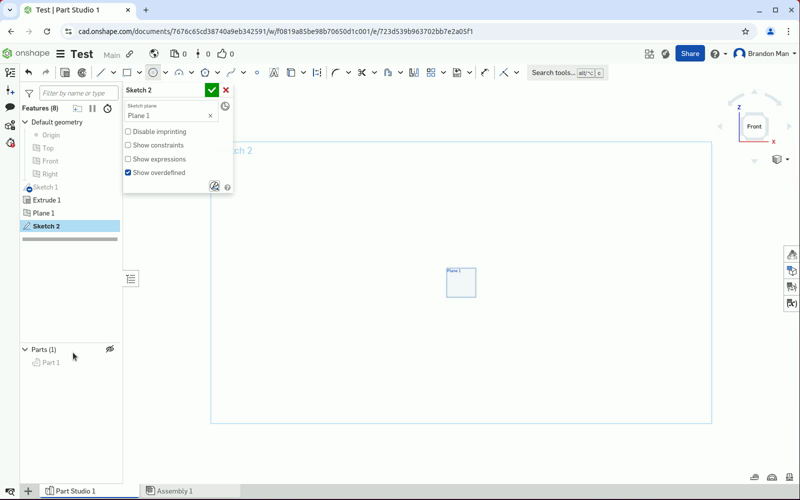
key_down(shift)
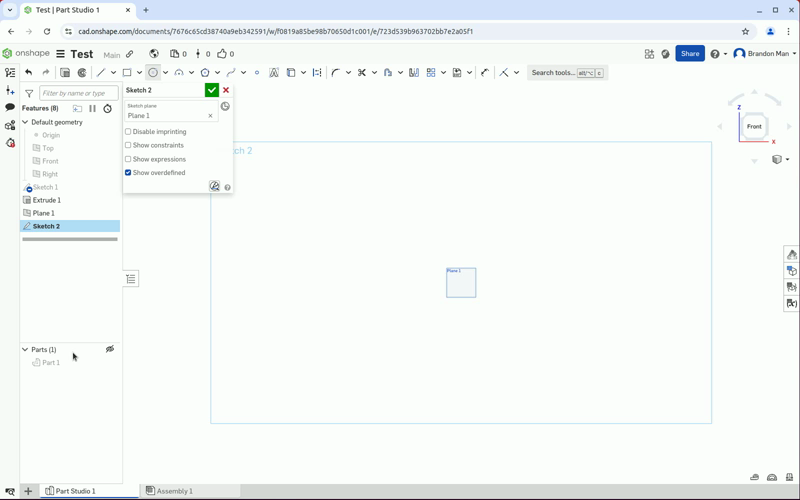
mouse_move(404, 226)
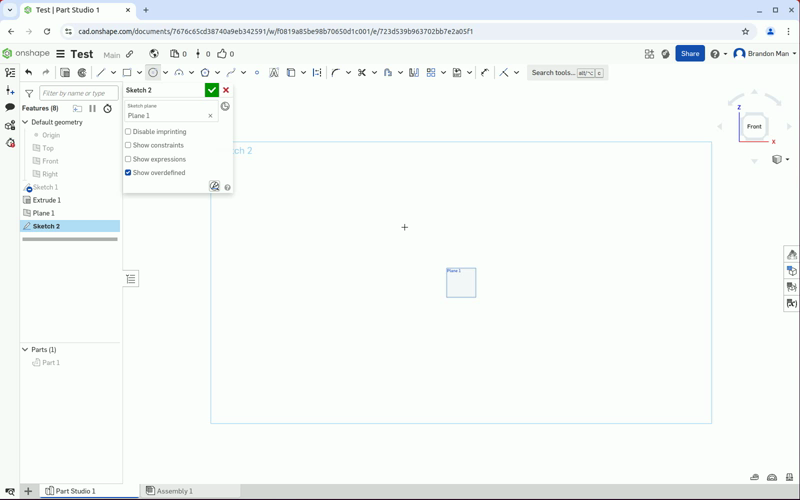
click(404, 226)
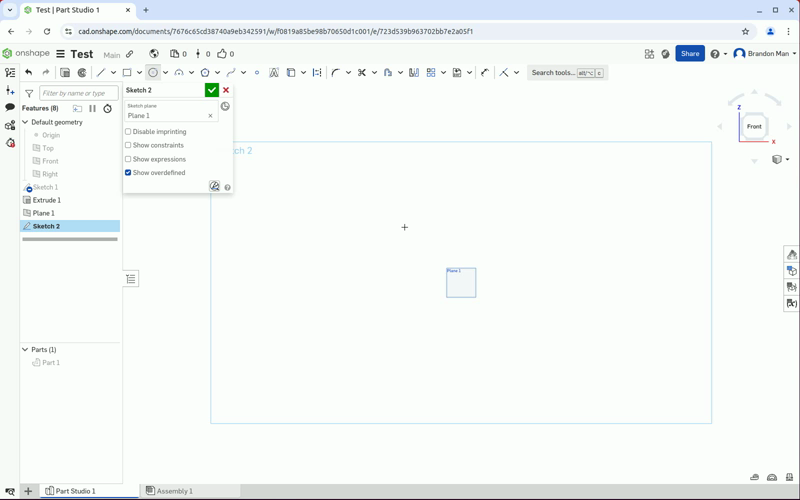
key_up(shift)
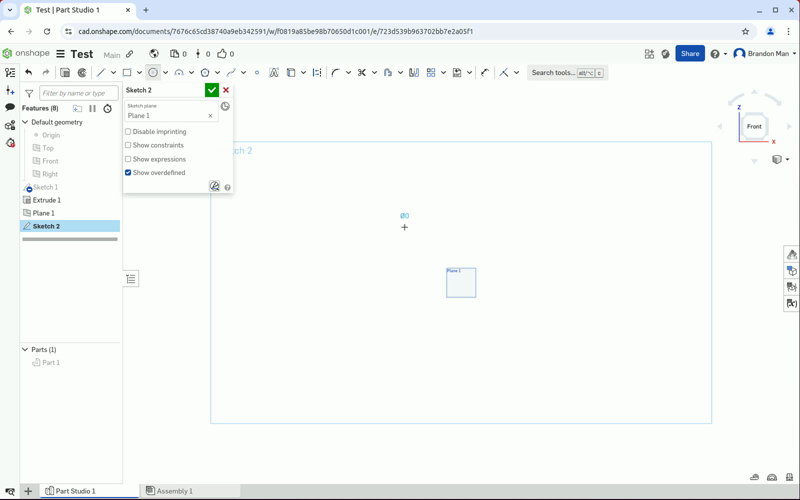
mouse_move(419, 226)
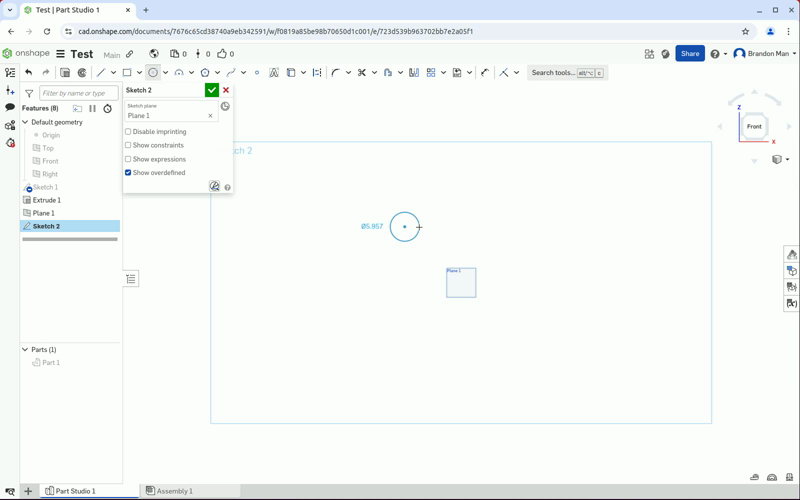
click(419, 226)
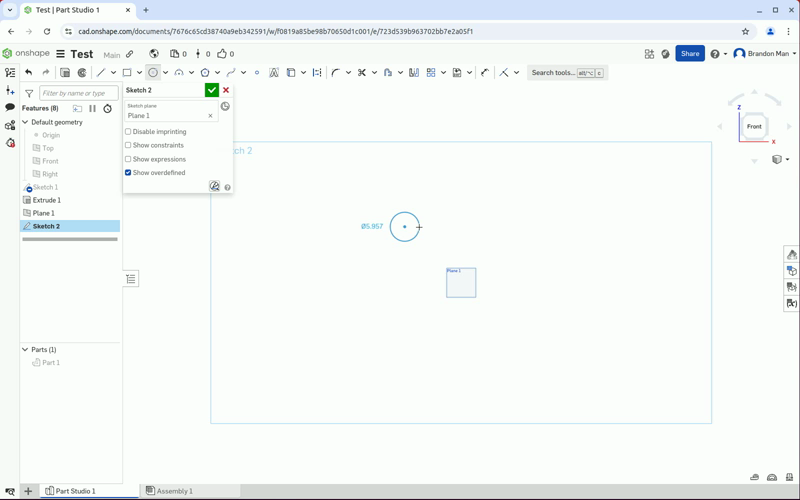
key(esc)
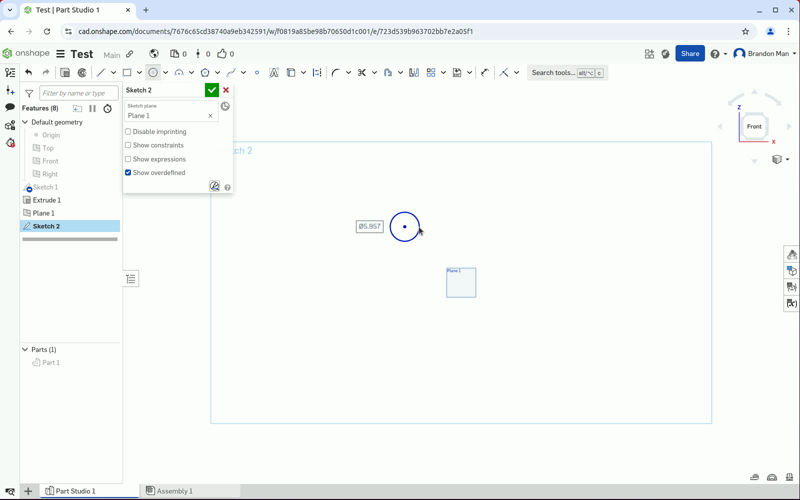
mouse_move(409, 221)
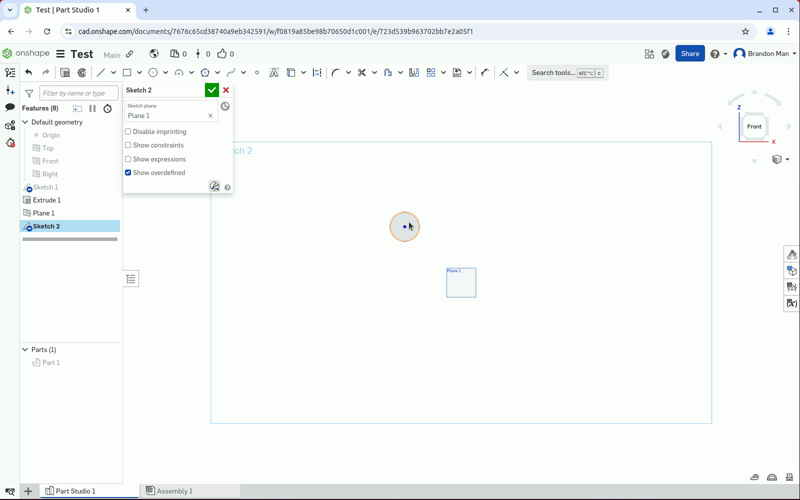
scroll(6)
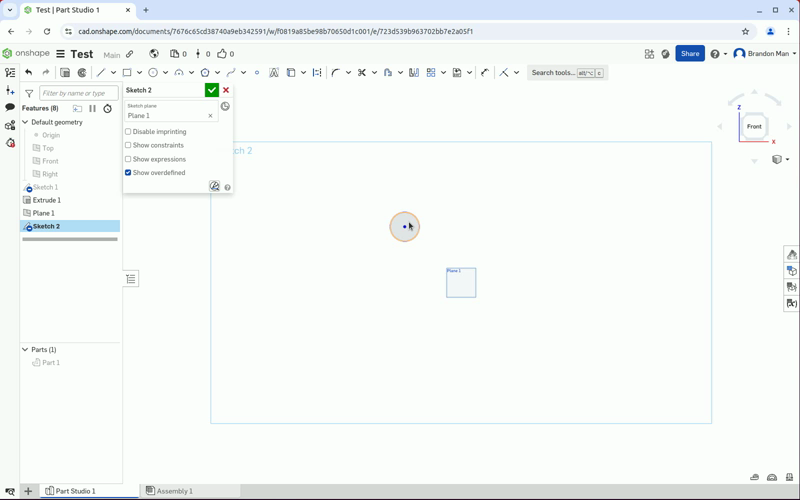
scroll(6)
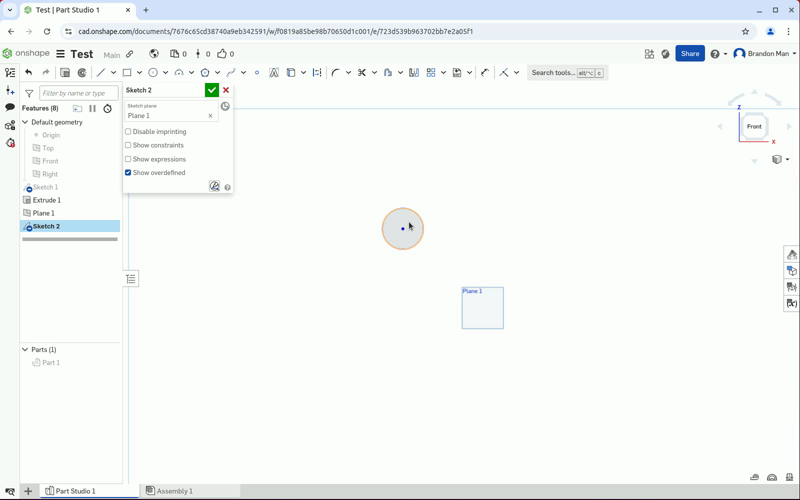
scroll(6)
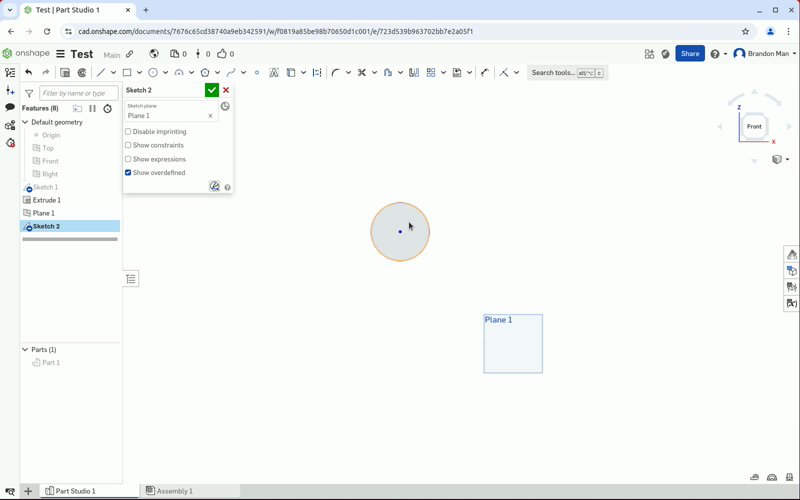
scroll(6)
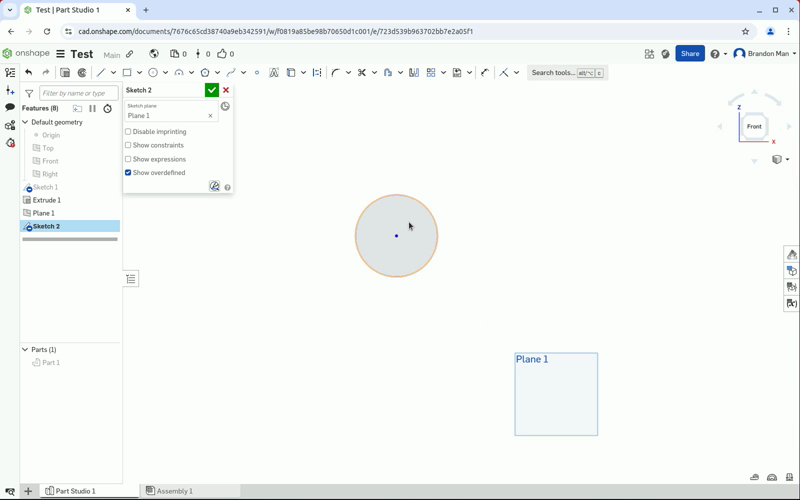
scroll(6)
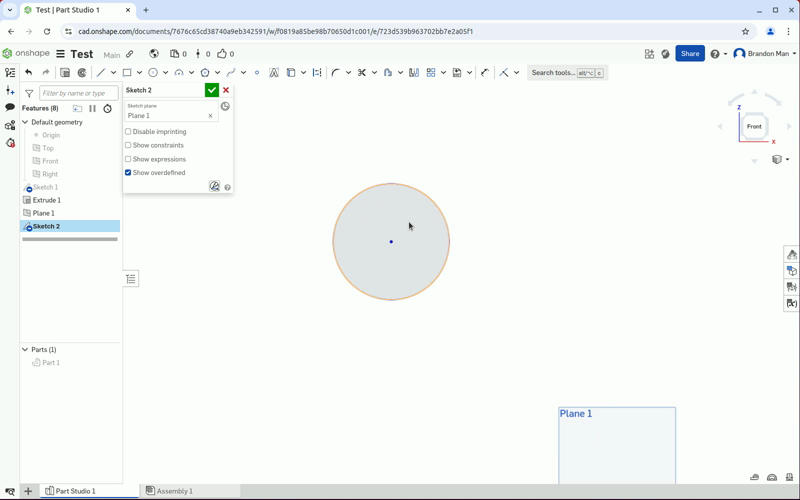
scroll(6)
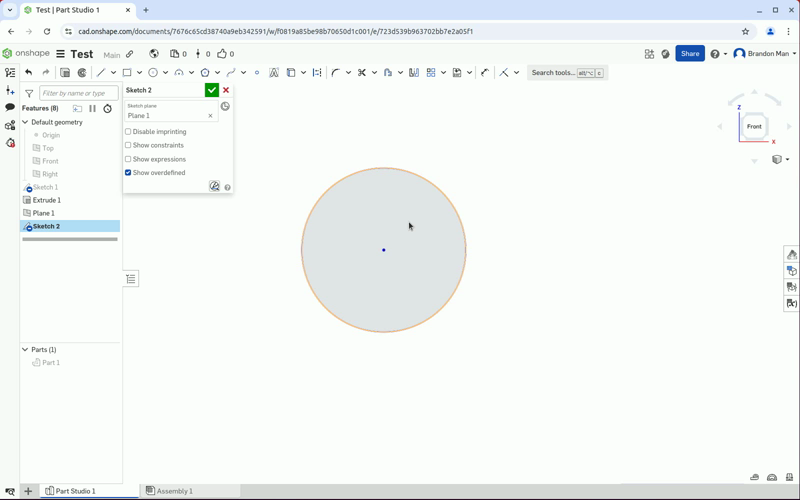
scroll(6)
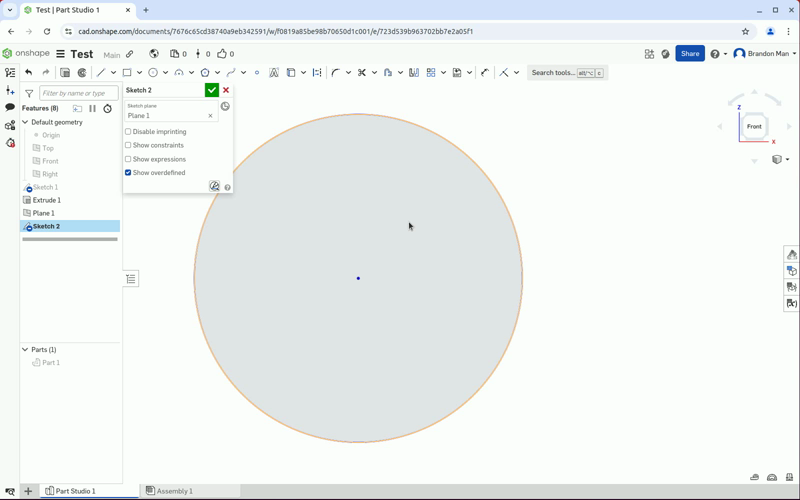
click(409, 221)
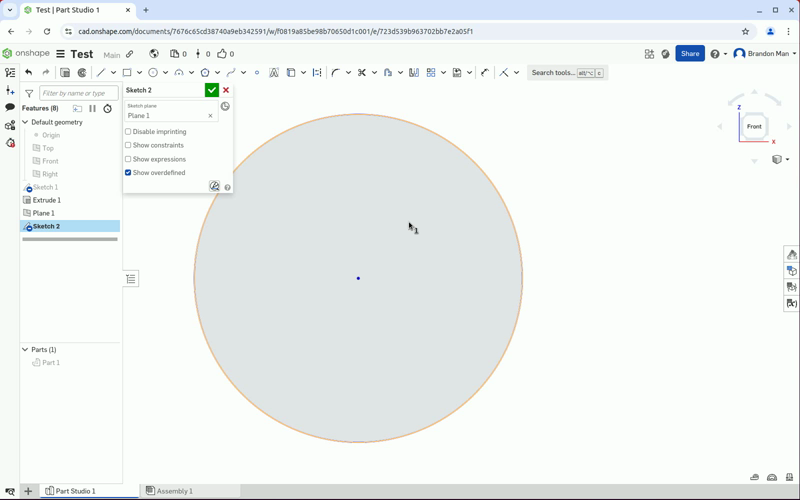
scroll(-6)
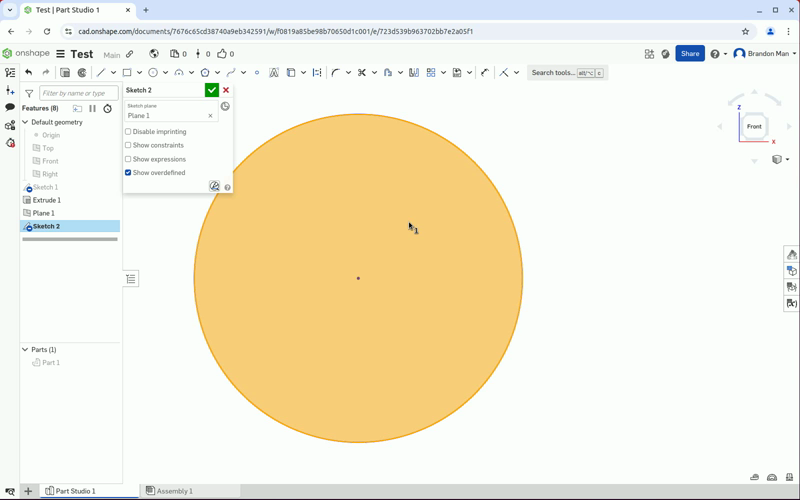
scroll(-6)
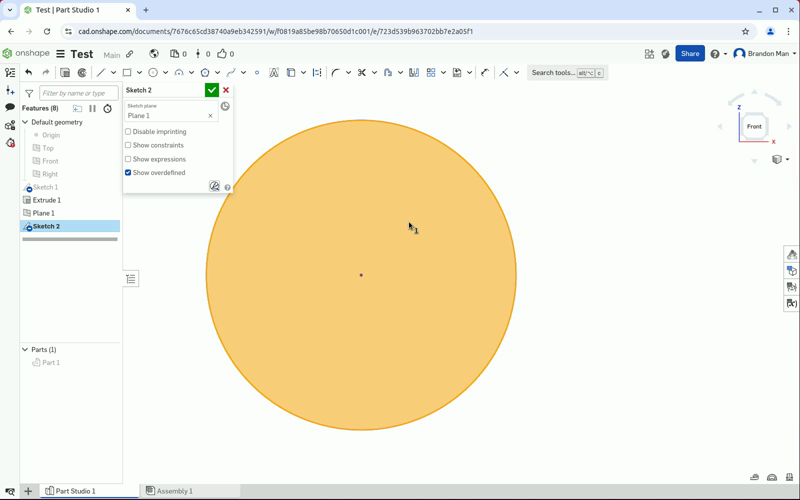
scroll(-6)
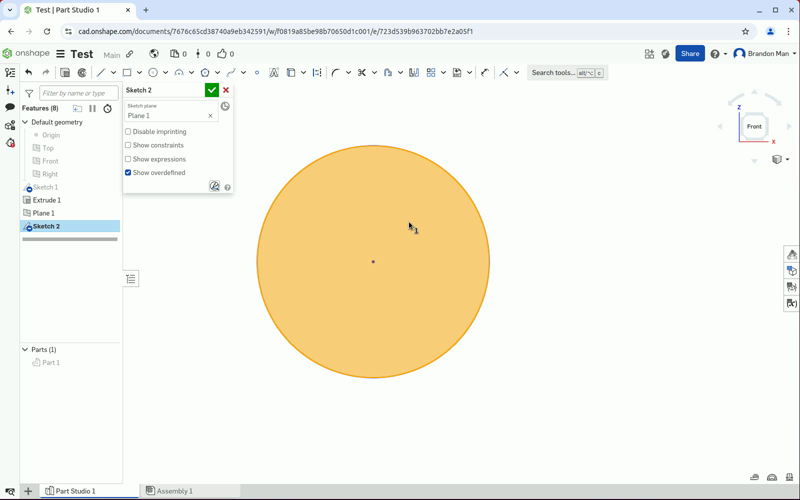
scroll(-6)
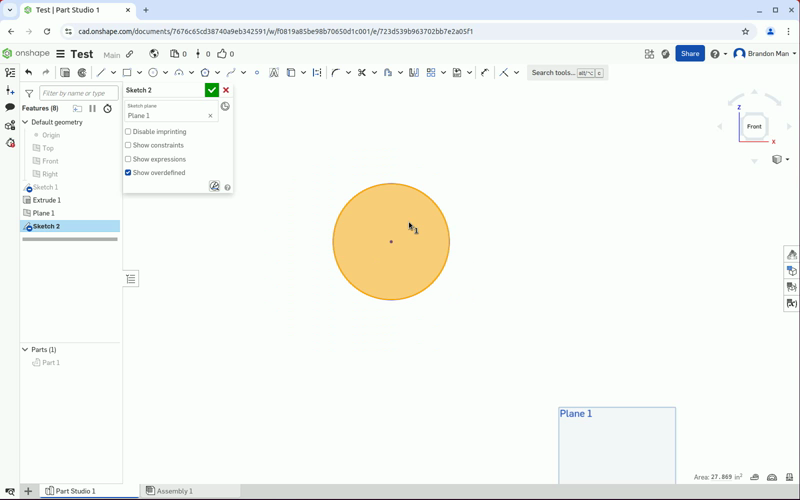
scroll(-6)
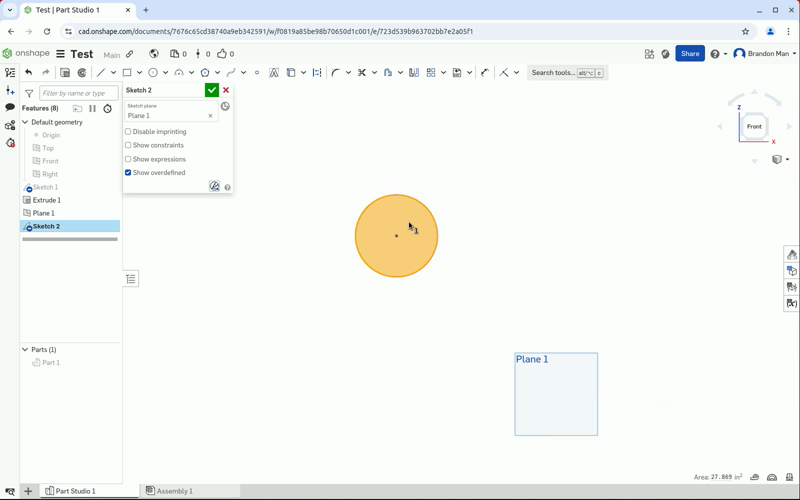
scroll(-6)
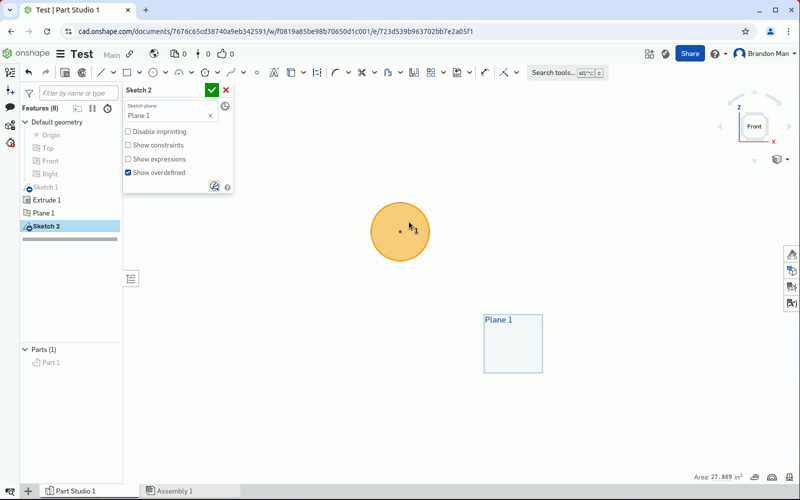
scroll(-6)
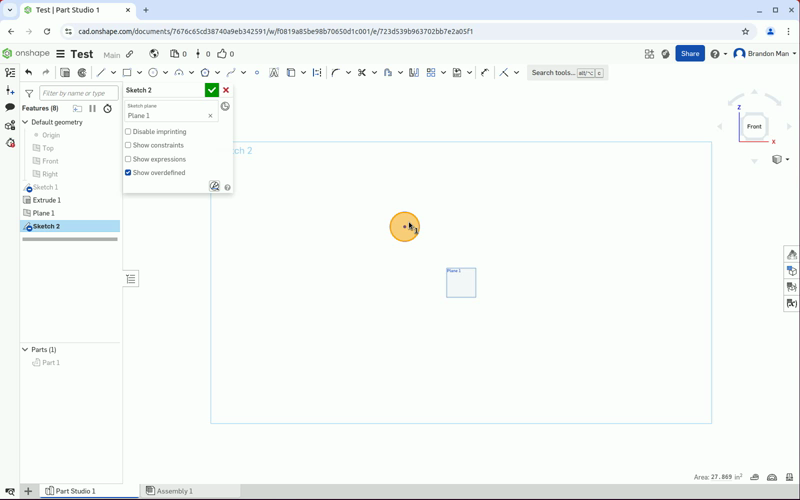
mouse_move(73, 352)
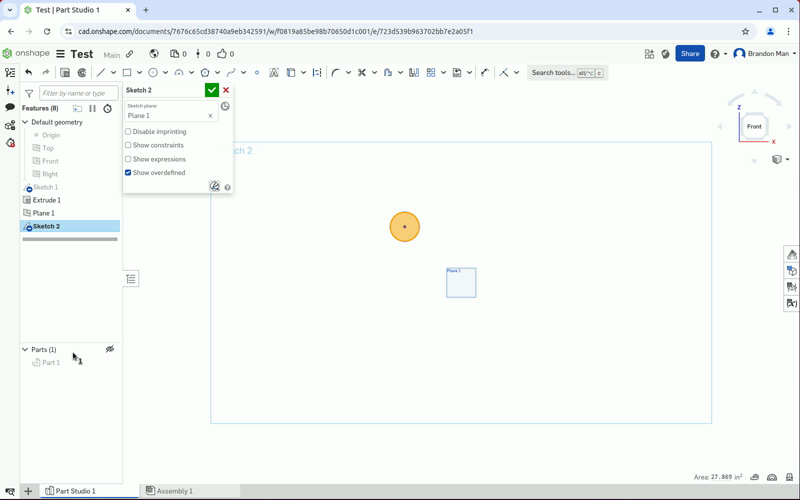
key(shift+y)
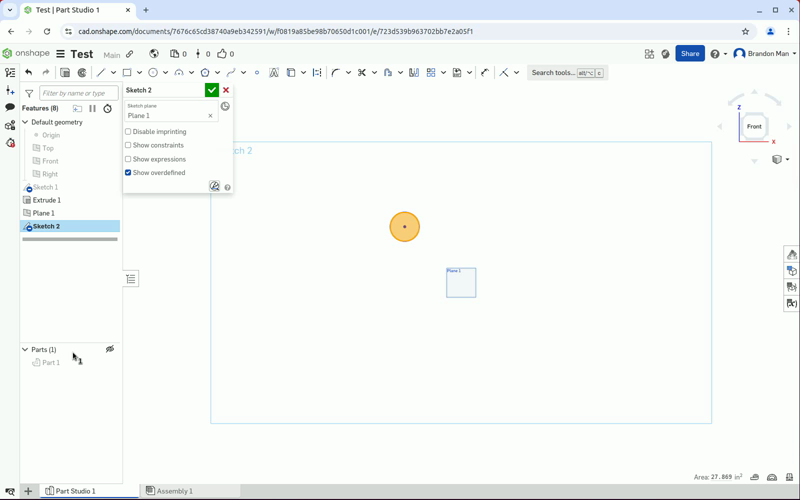
key(shift+e)
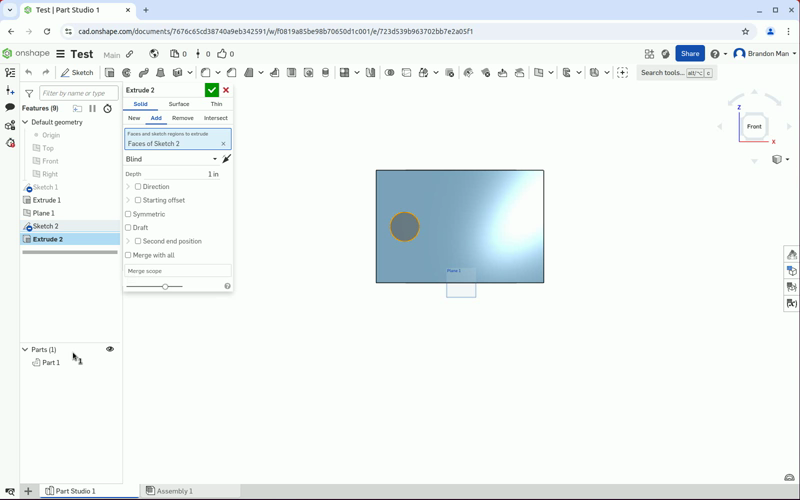
mouse_move(143, 106)
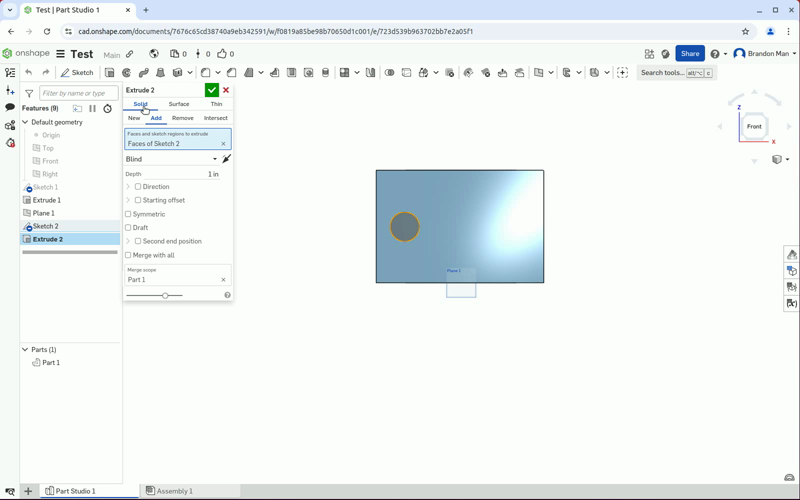
click(143, 106)
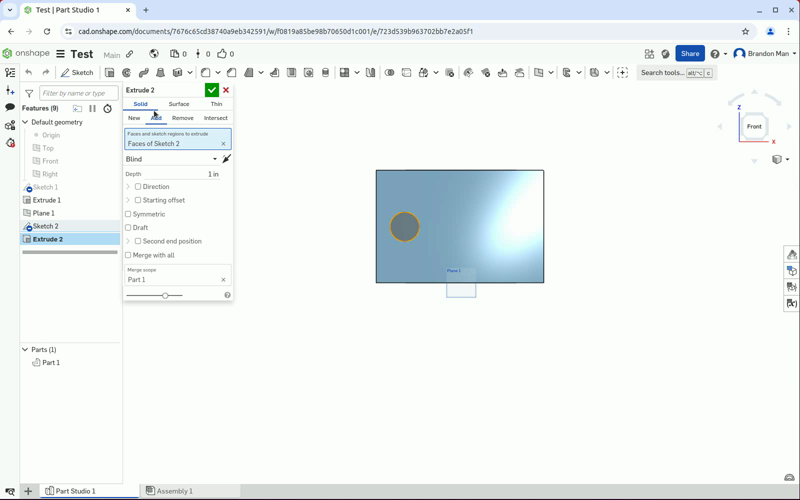
mouse_move(186, 120)
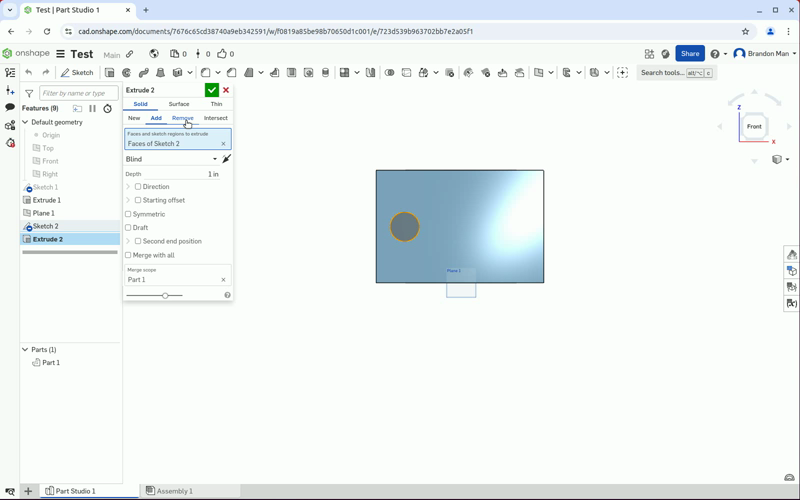
click(186, 120)
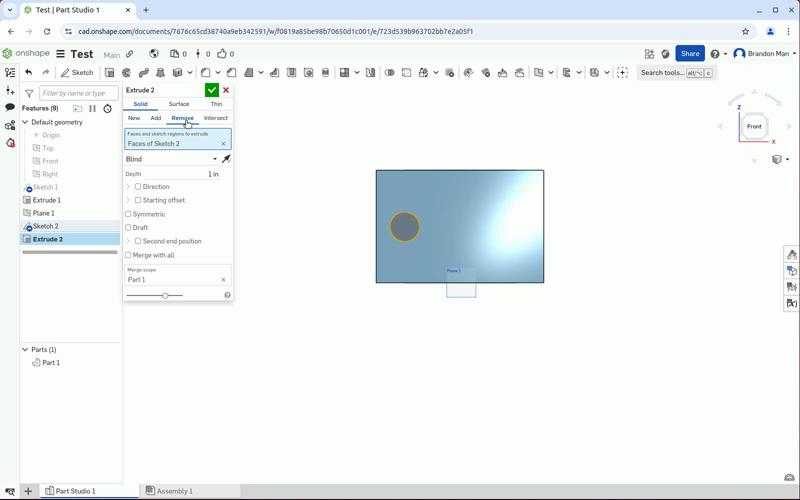
key(tab, 4)
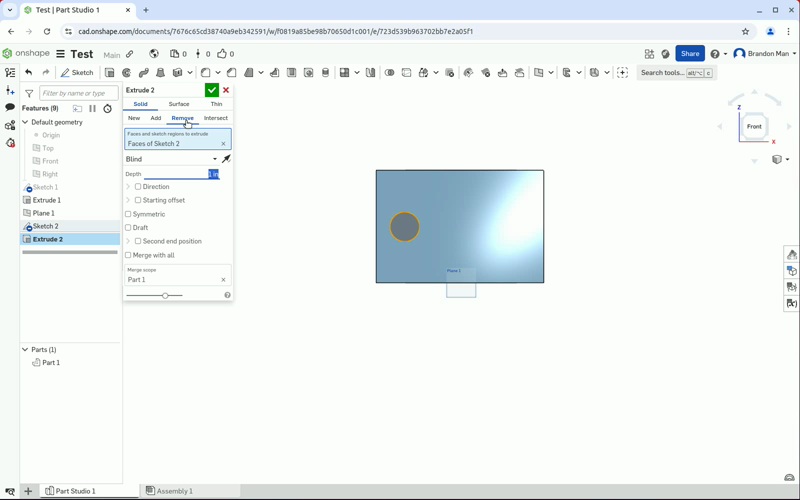
text(11.554)
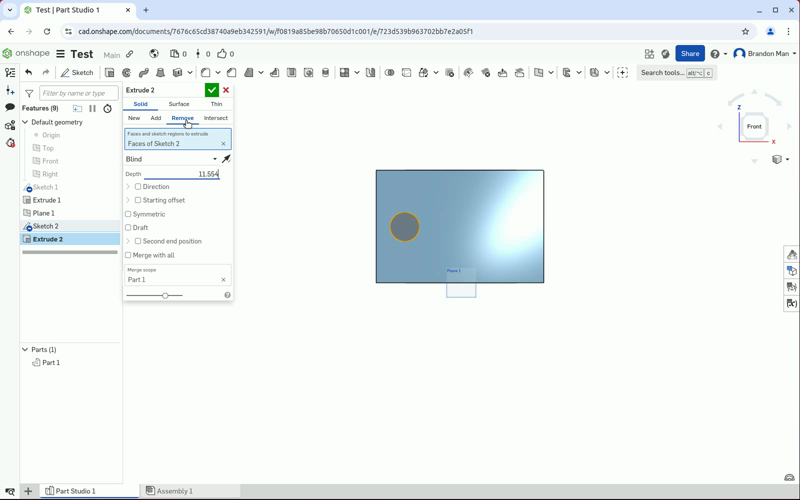
key(tab, 6)
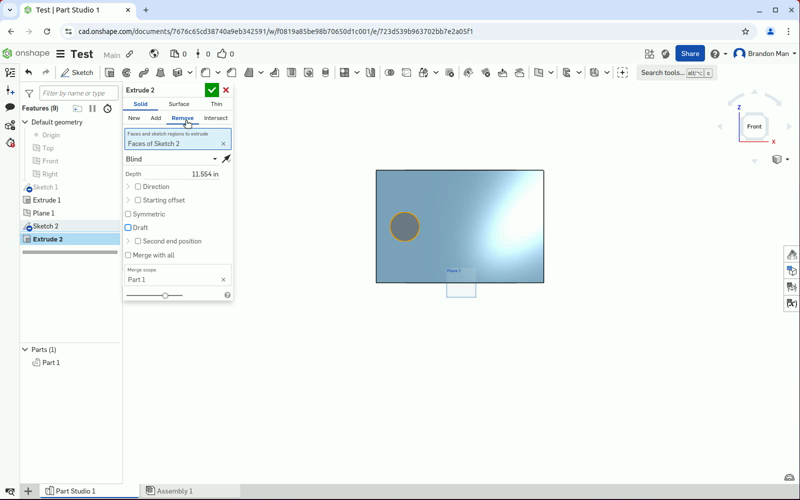
key(space)
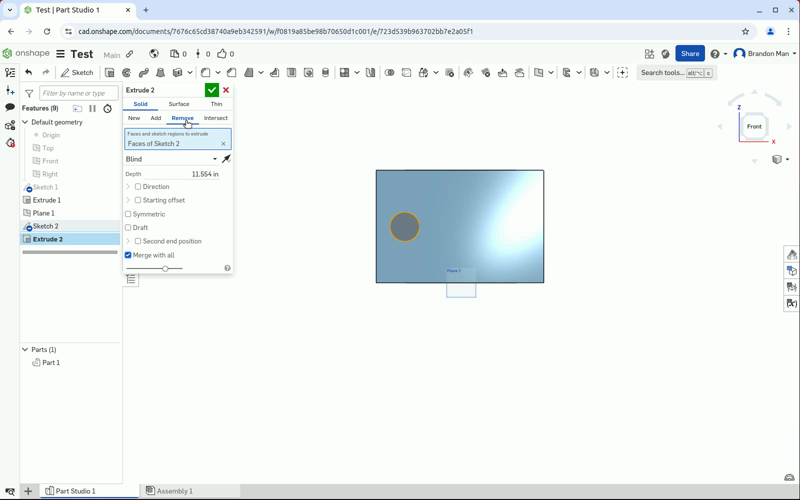
key(enter)
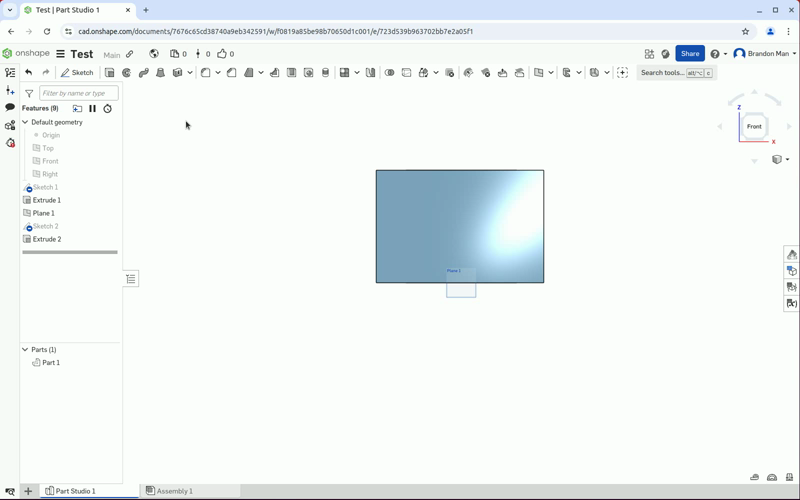
key(shift+h)
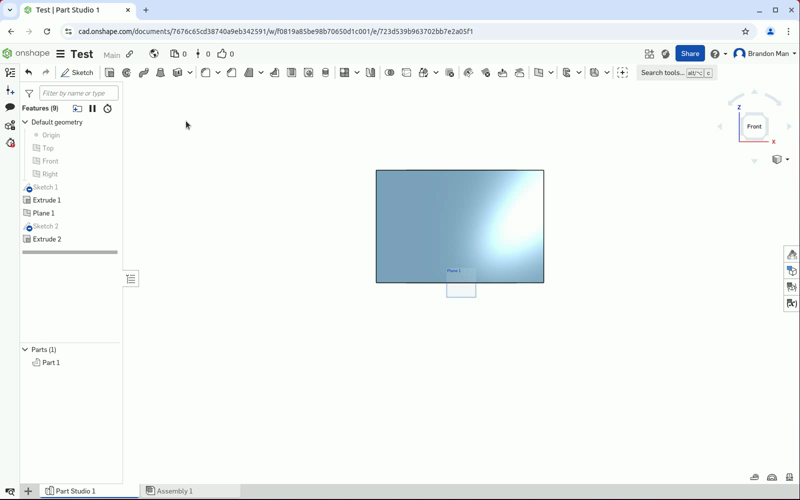
key(shift+h)
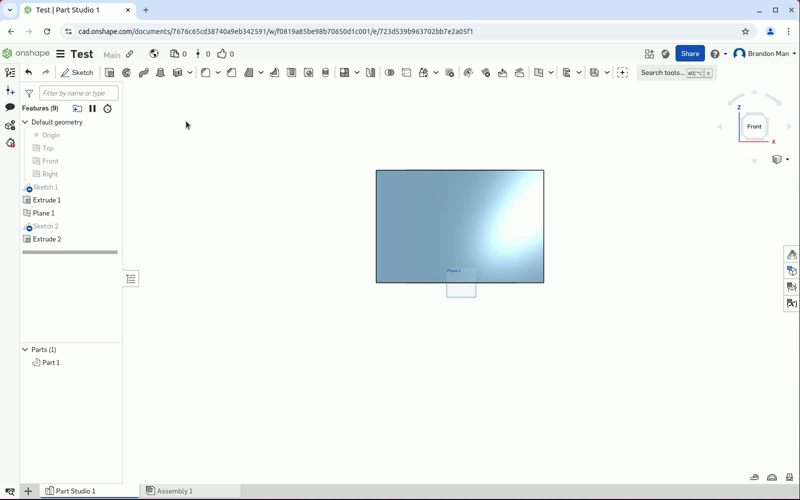
mouse_move(73, 189)
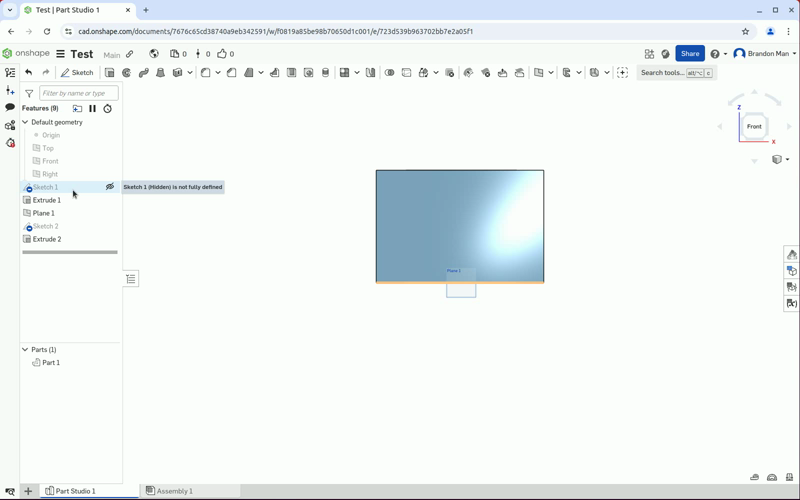
click(73, 189)
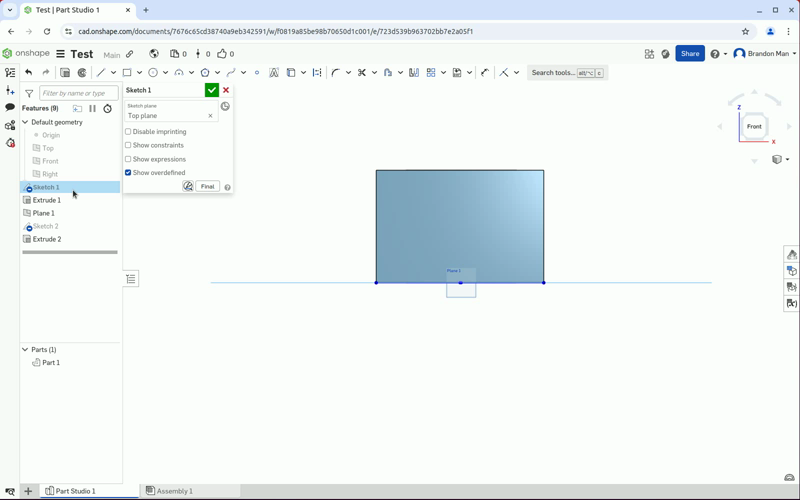
mouse_move(229, 92)
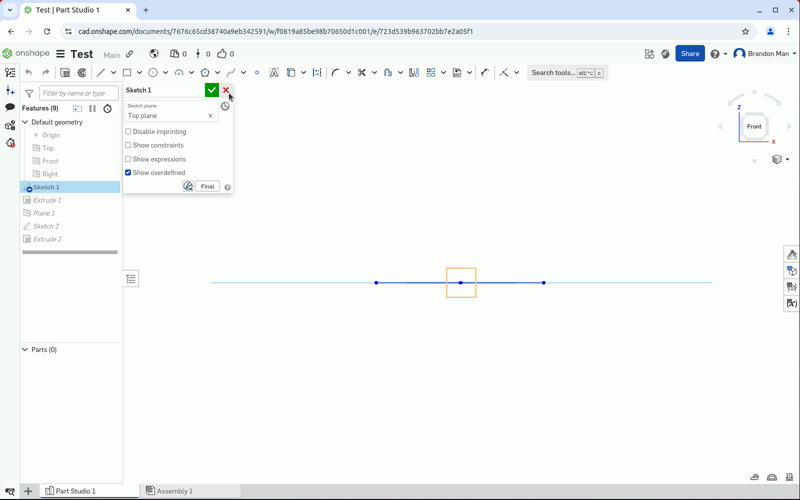
click(229, 92)
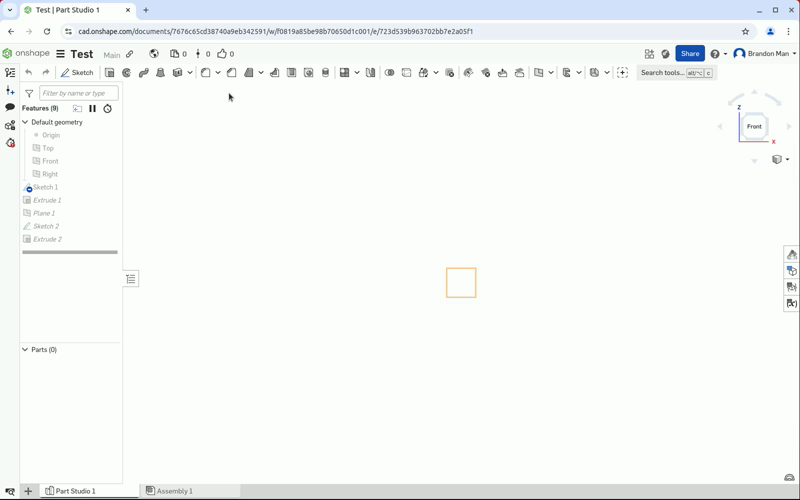
key(shift+s)
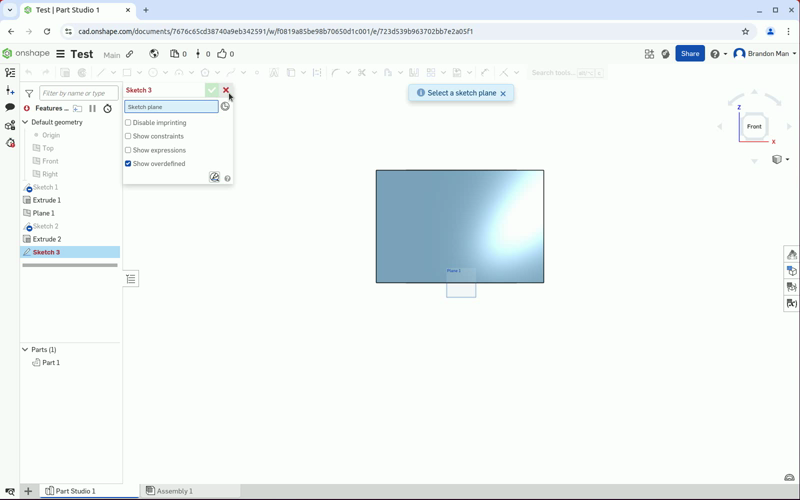
mouse_move(73, 215)
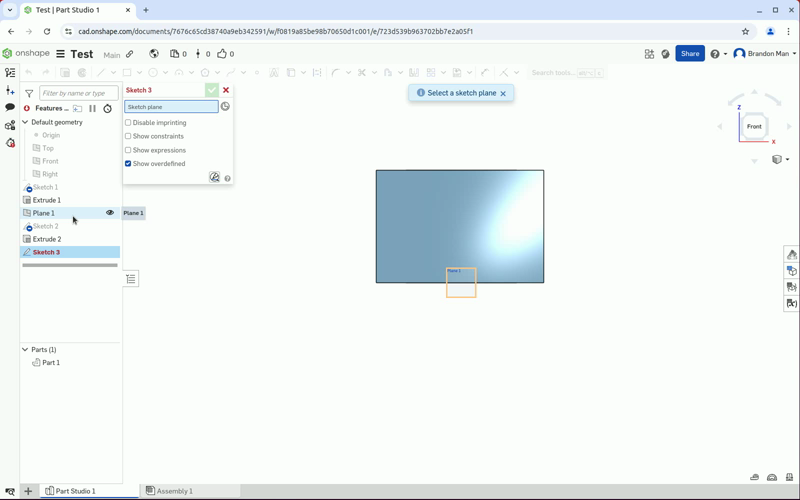
click(73, 215)
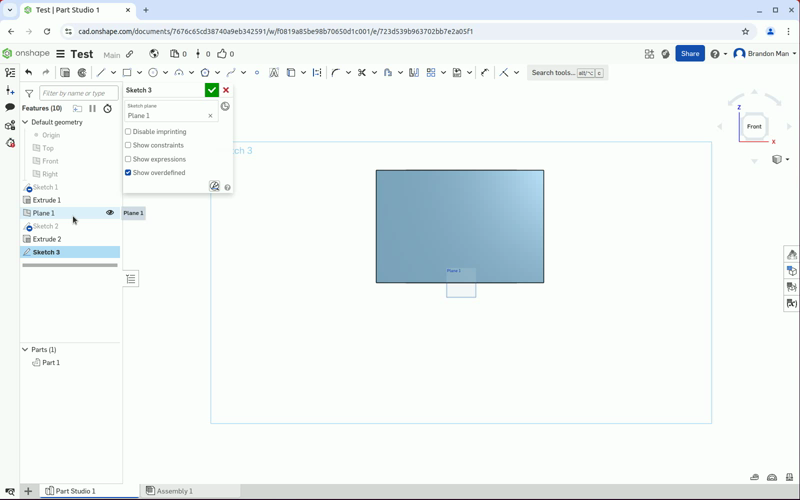
mouse_move(73, 352)
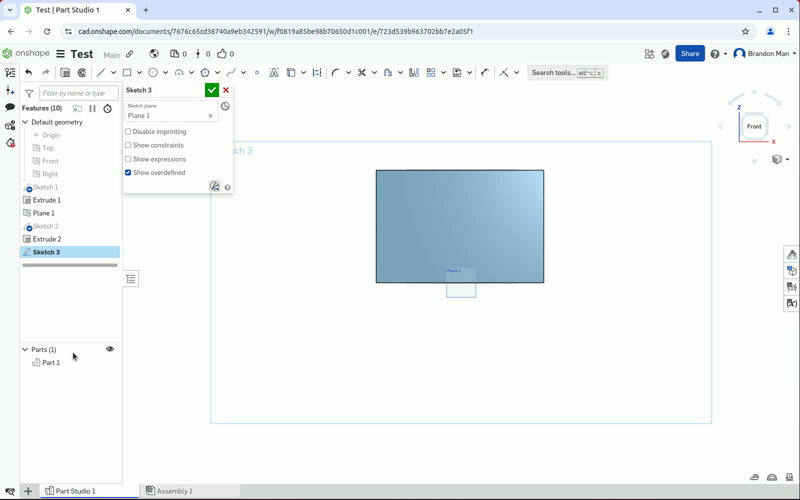
key(y)
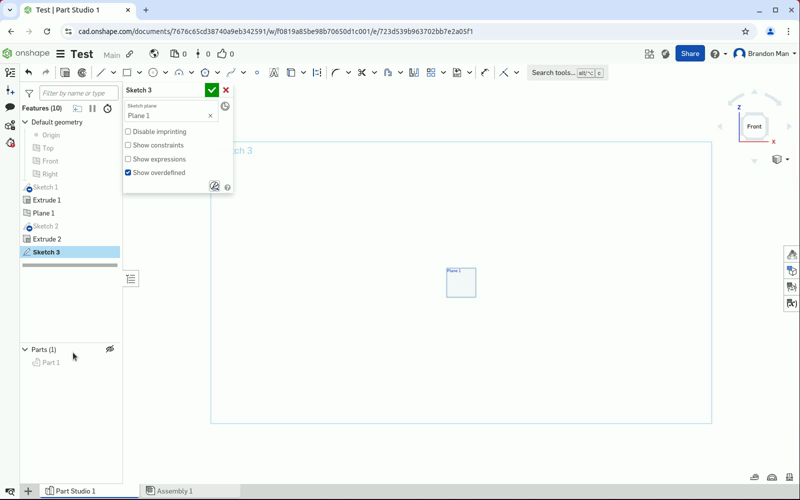
key(c)
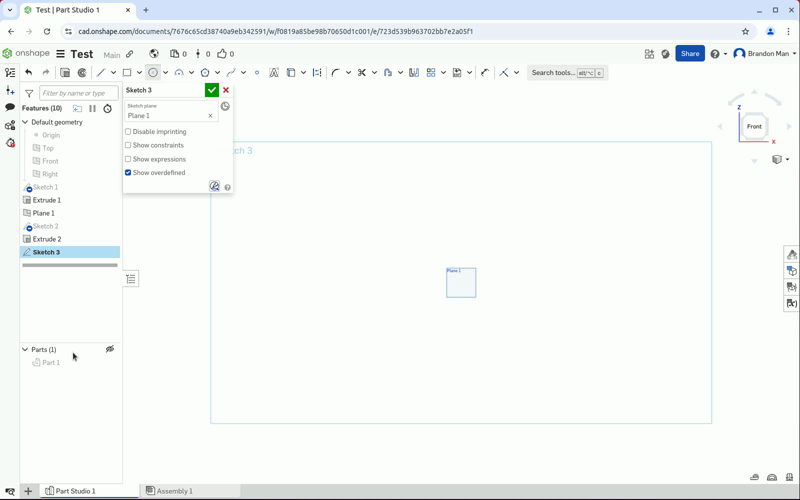
key_down(shift)
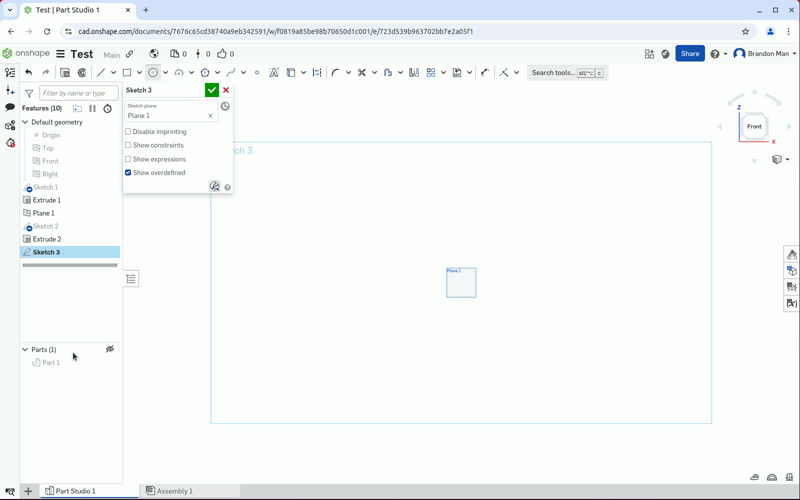
mouse_move(517, 226)
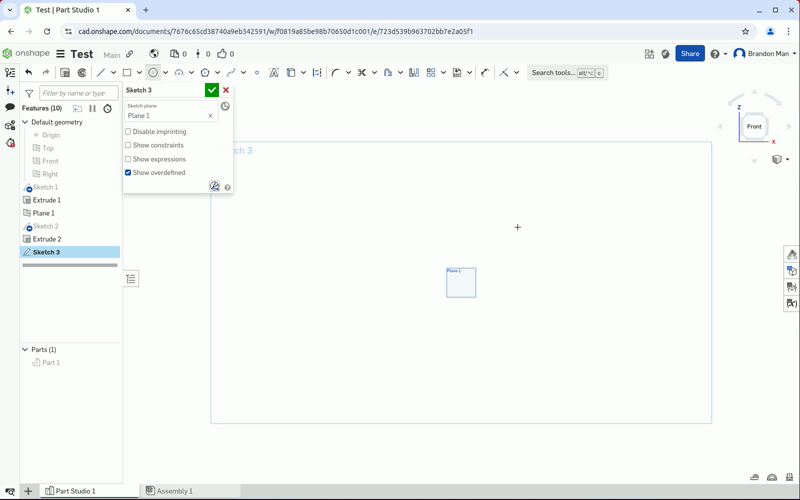
click(517, 226)
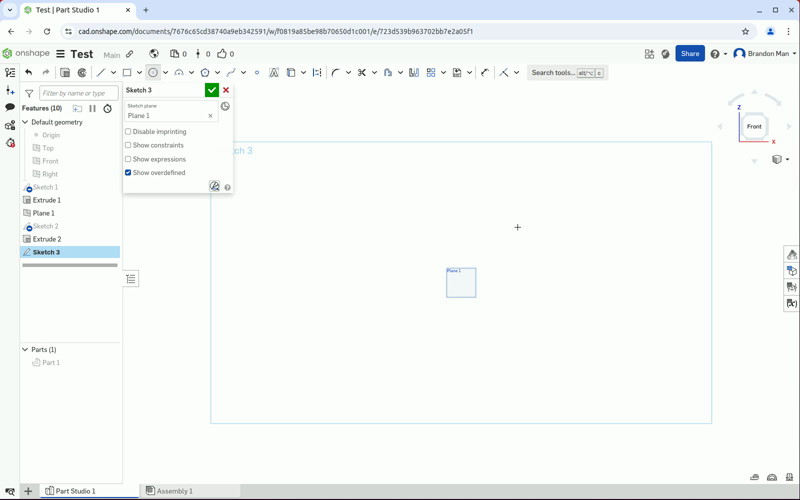
key_up(shift)
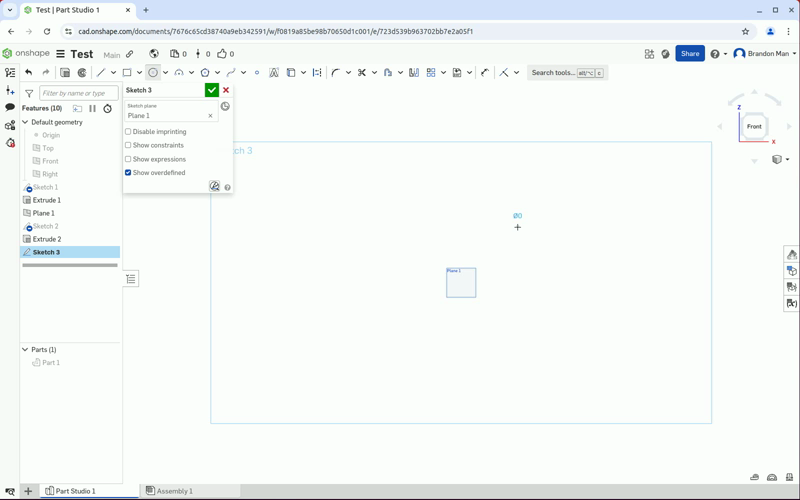
mouse_move(531, 226)
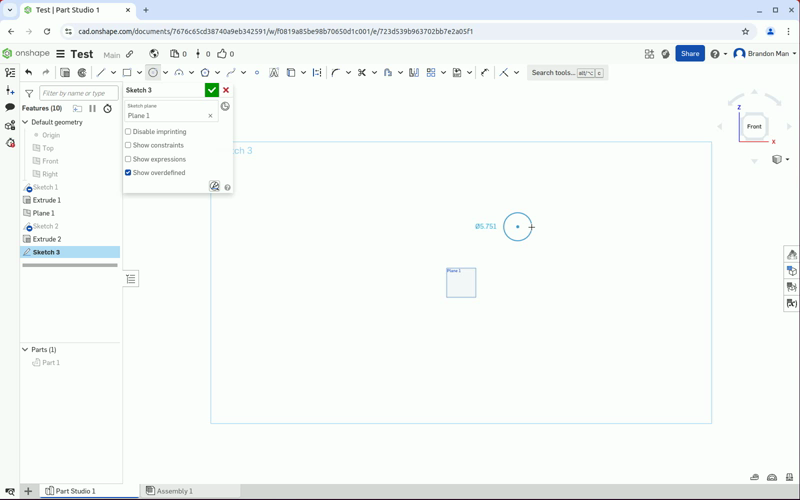
click(531, 226)
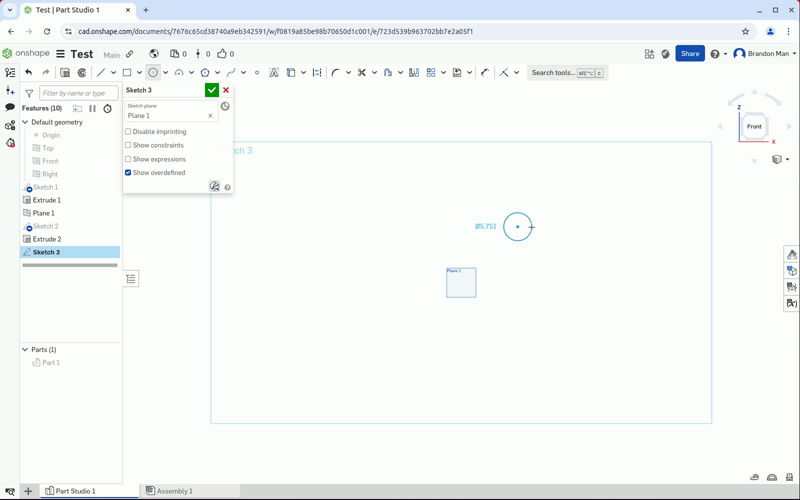
key(esc)
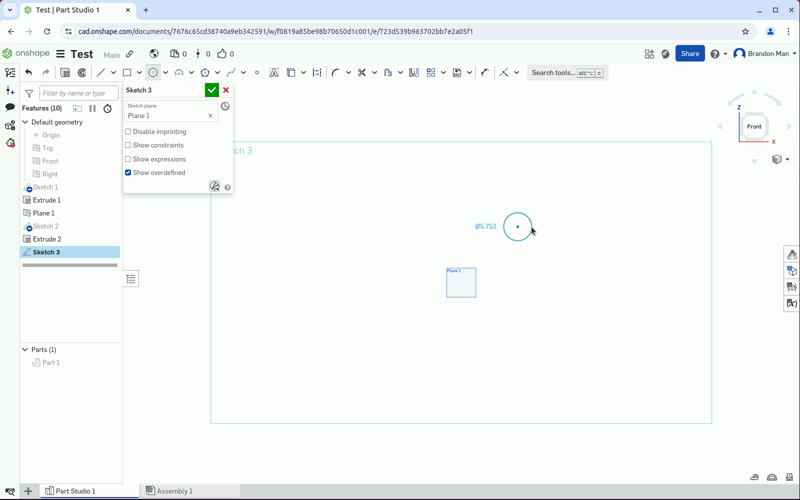
mouse_move(521, 229)
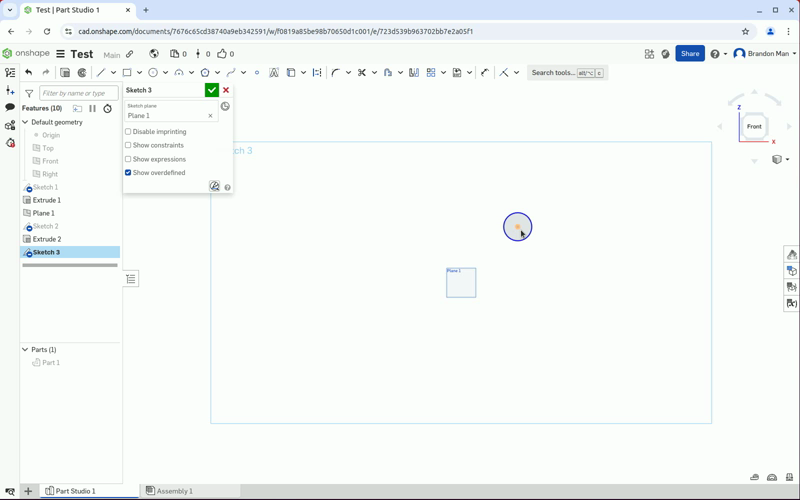
scroll(6)
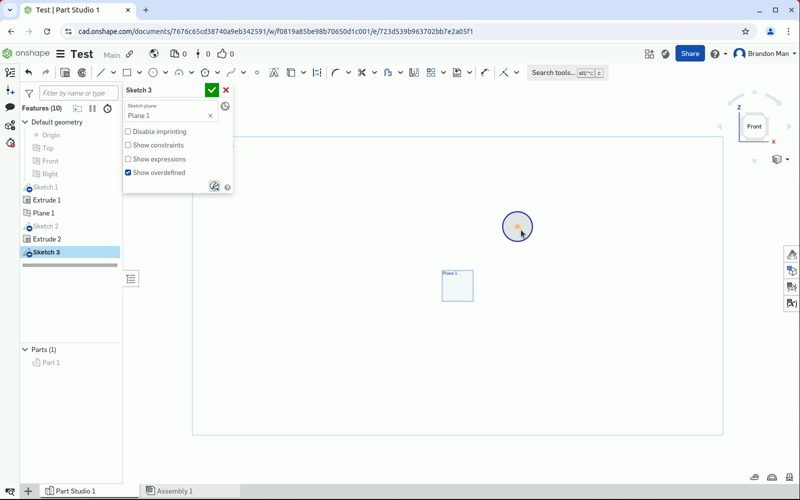
scroll(6)
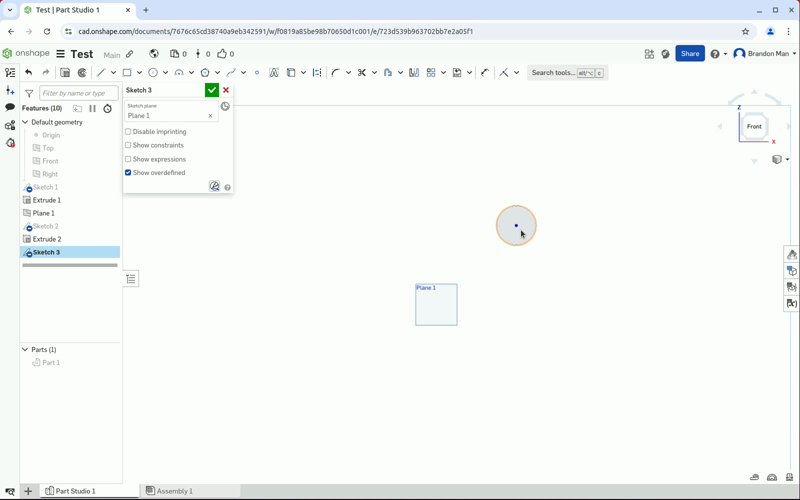
scroll(6)
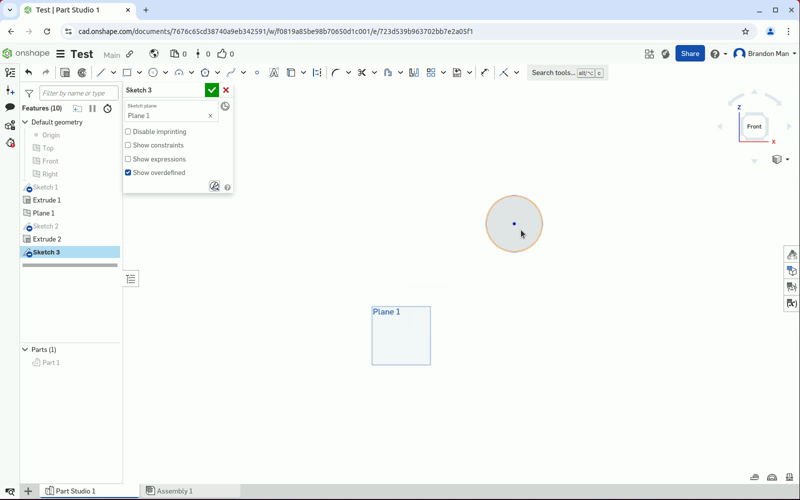
scroll(6)
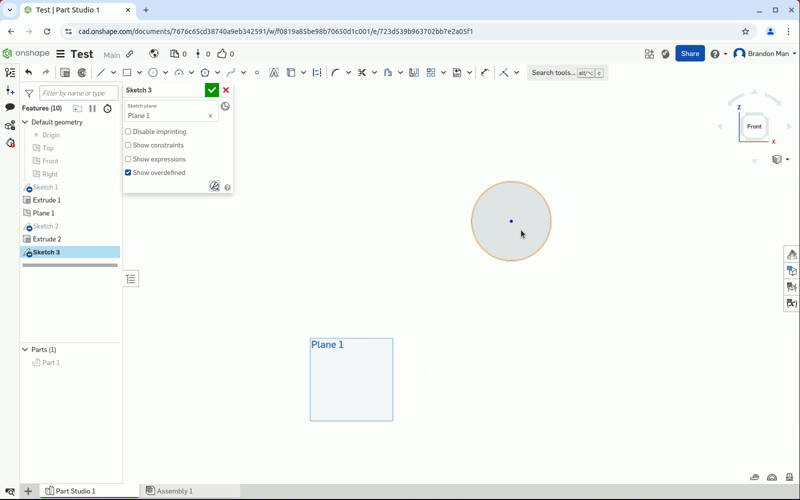
scroll(6)
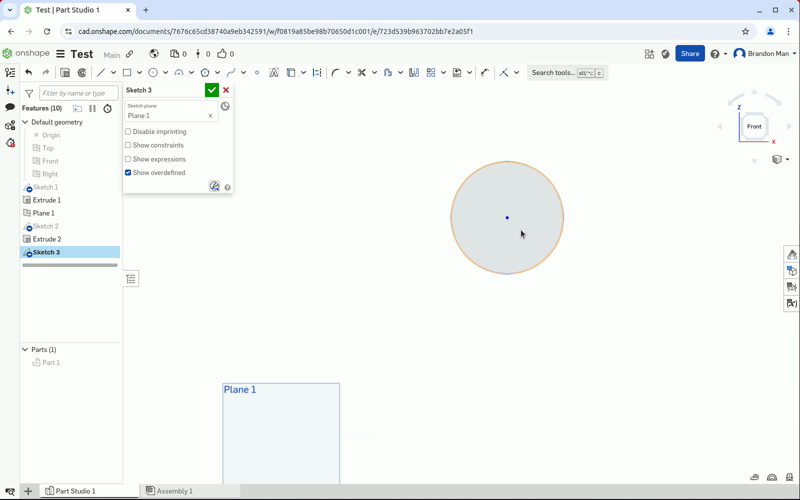
scroll(6)
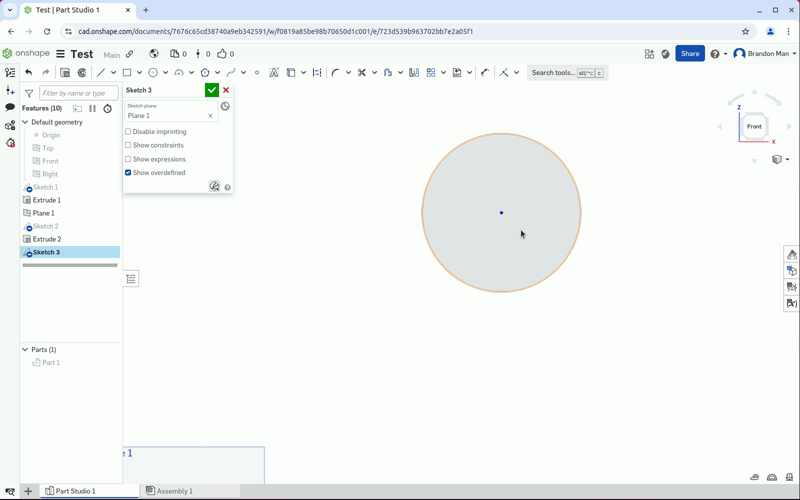
scroll(6)
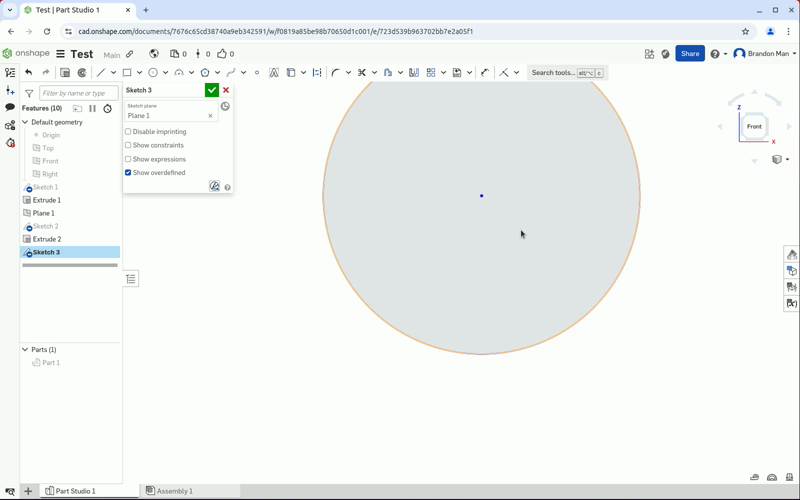
click(521, 229)
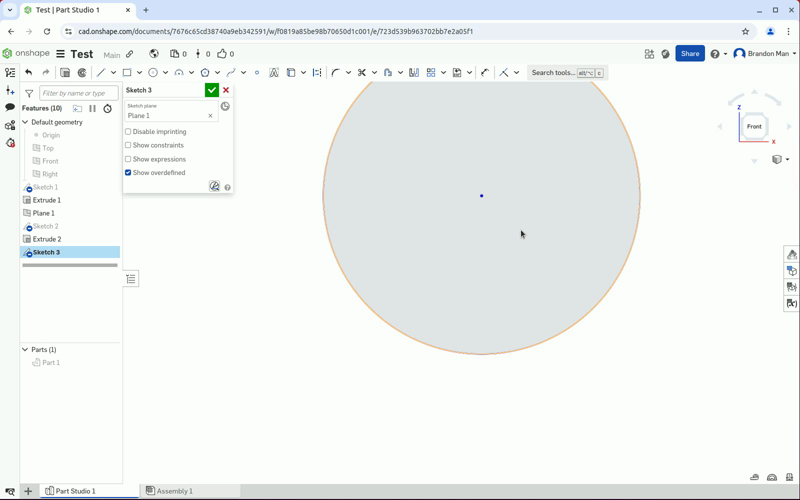
scroll(-6)
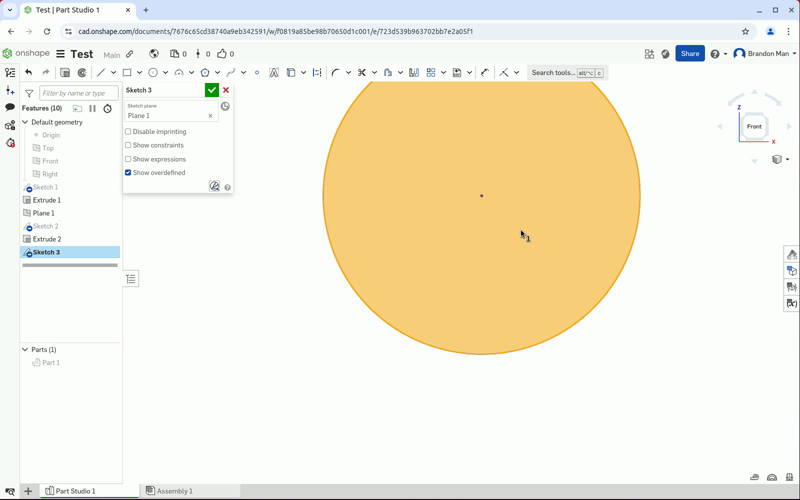
scroll(-6)
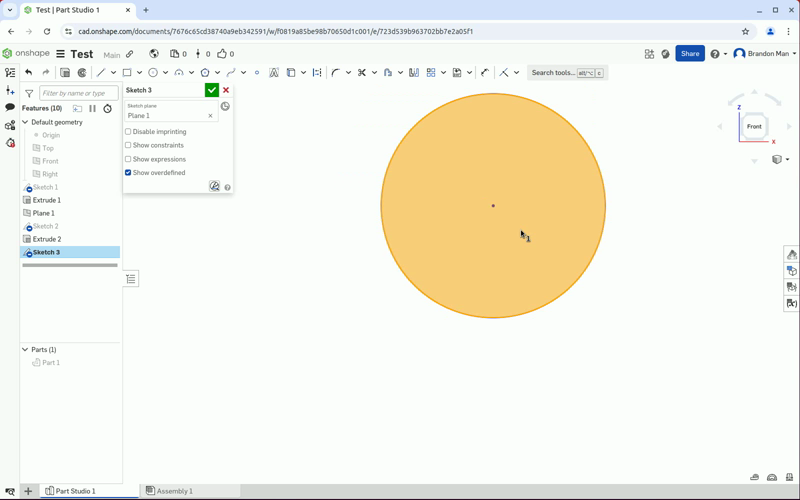
scroll(-6)
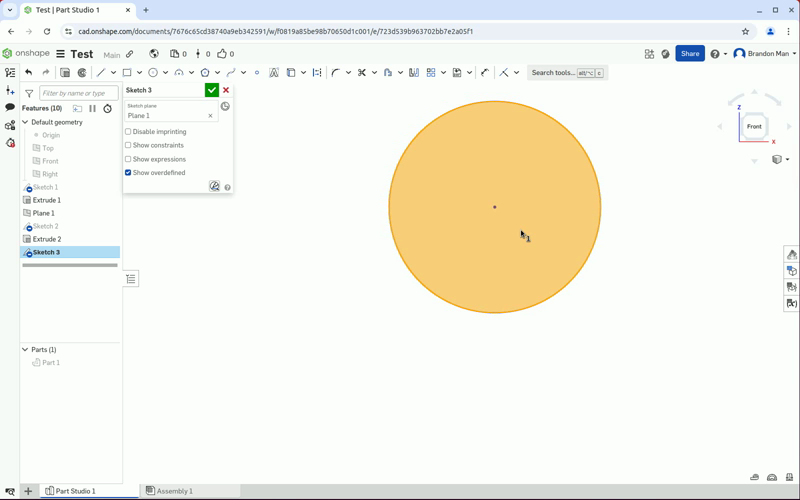
scroll(-6)
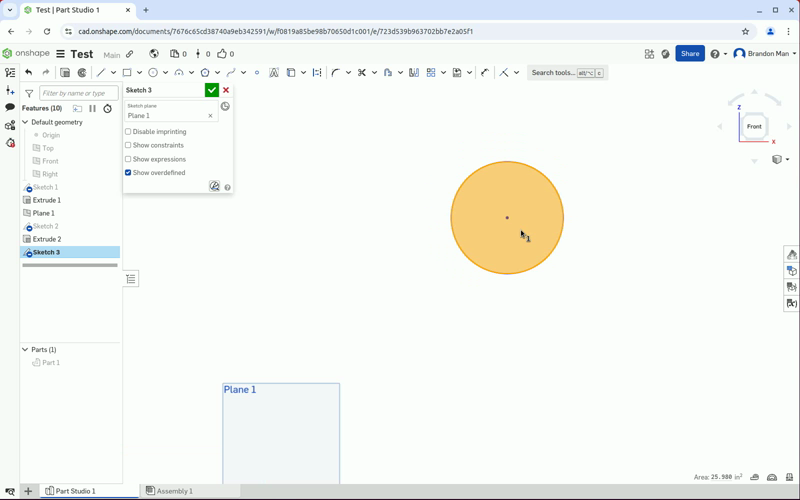
scroll(-6)
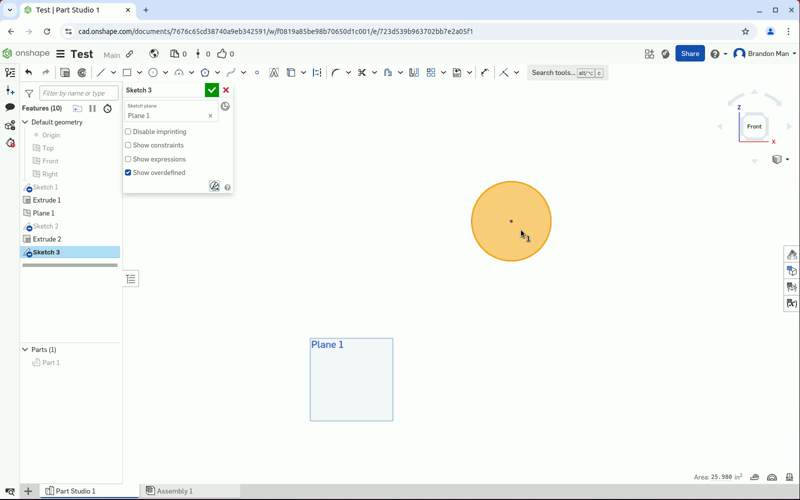
scroll(-6)
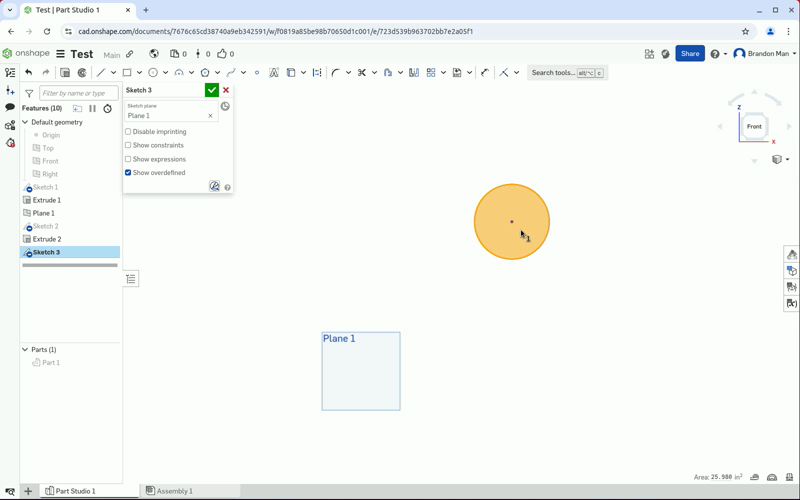
scroll(-6)
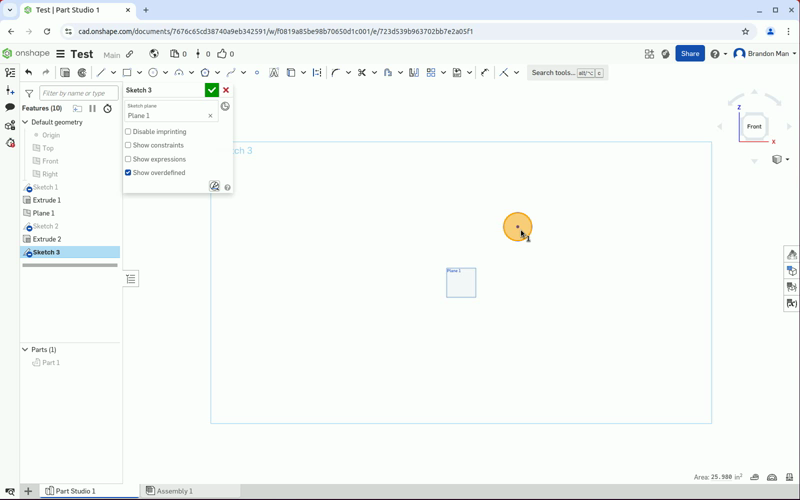
mouse_move(73, 352)
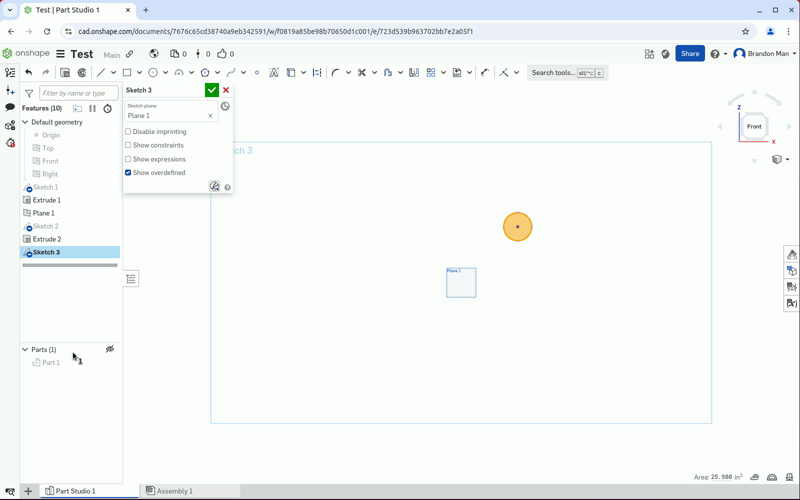
key(shift+y)
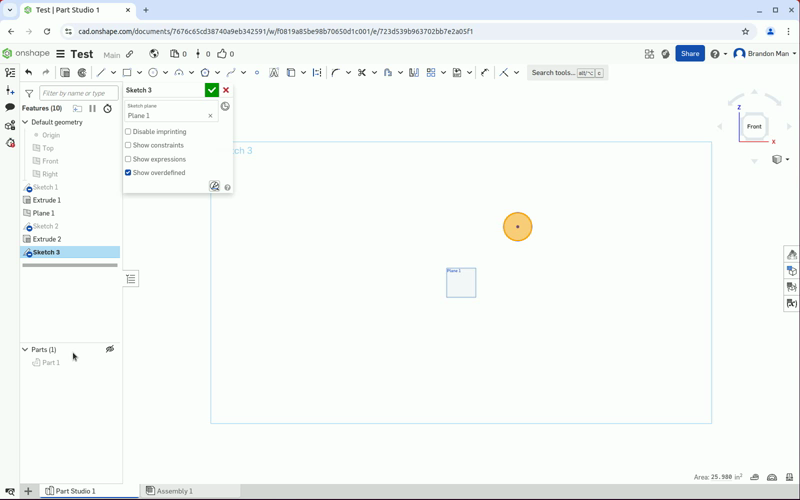
key(shift+e)
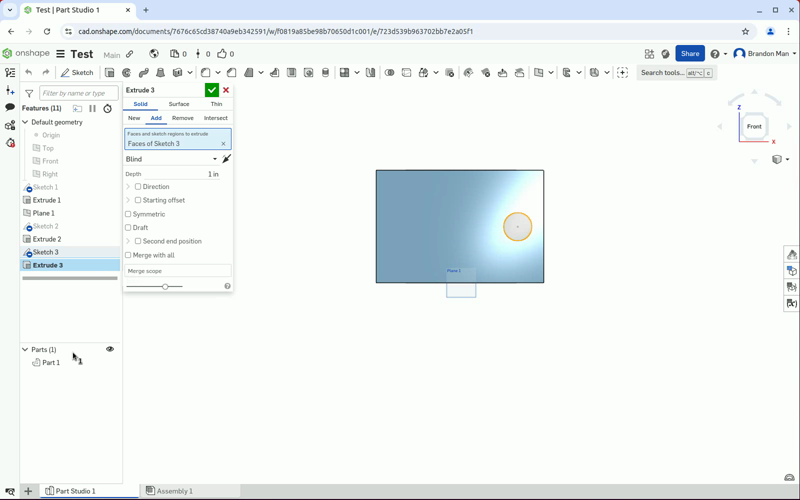
mouse_move(143, 106)
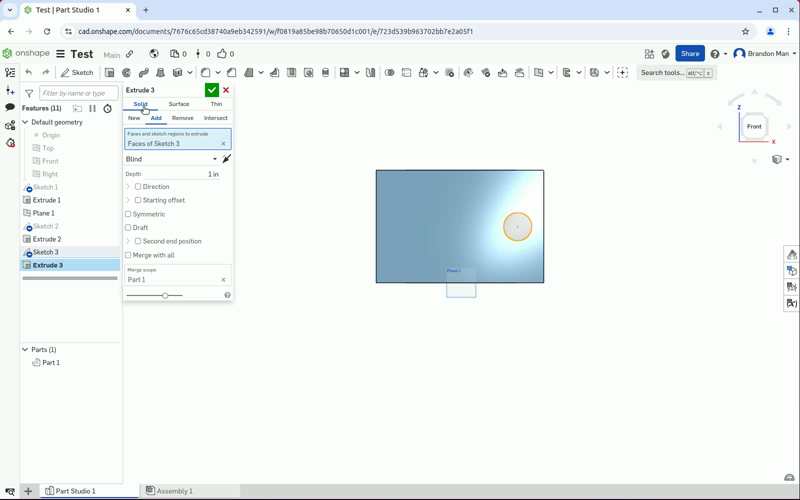
click(143, 106)
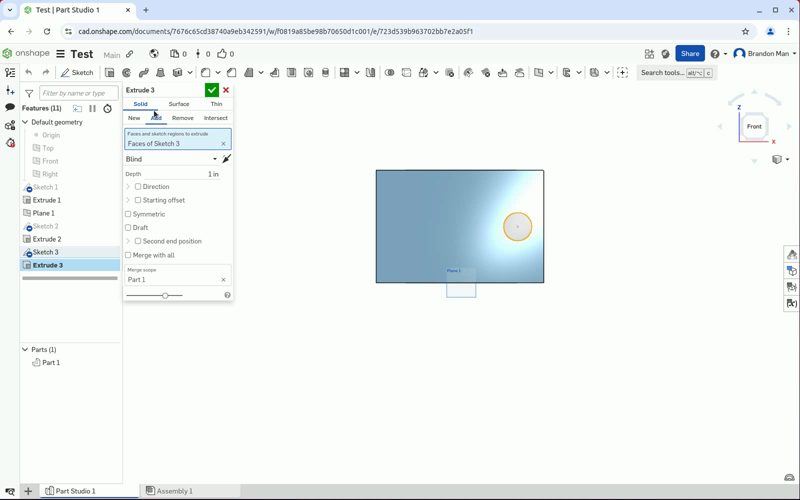
mouse_move(186, 120)
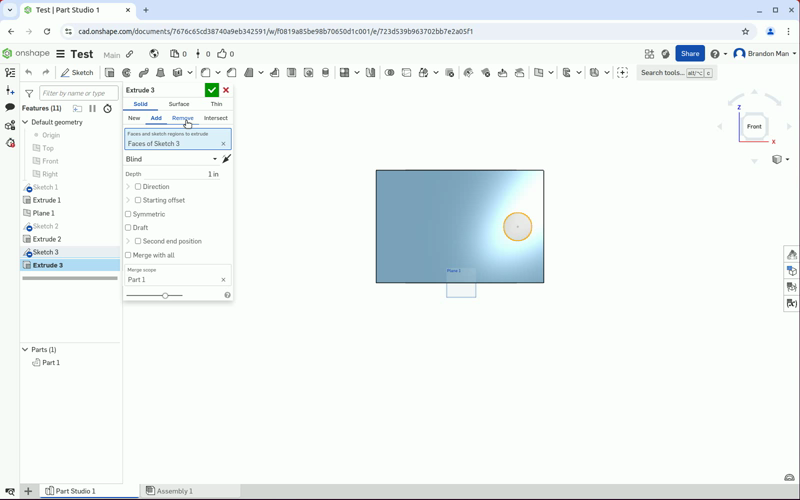
click(186, 120)
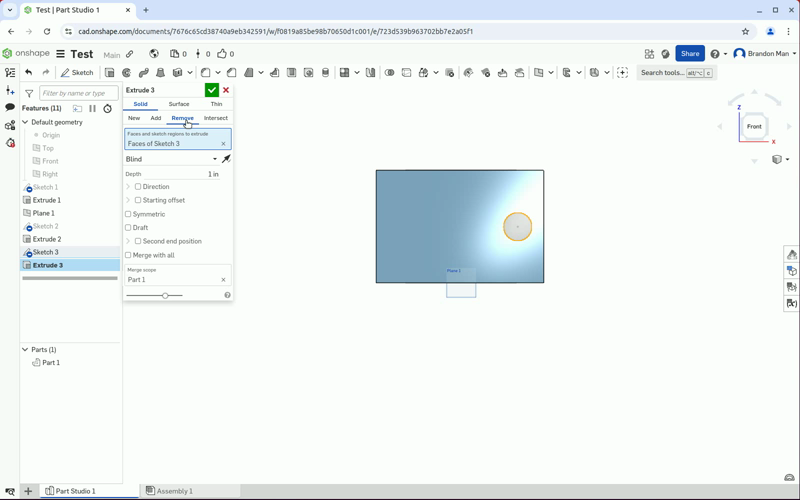
key(tab, 4)
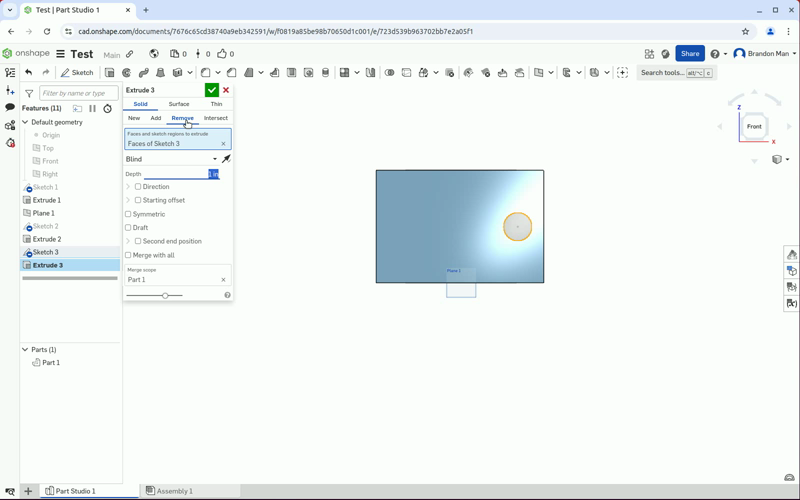
text(11.554)
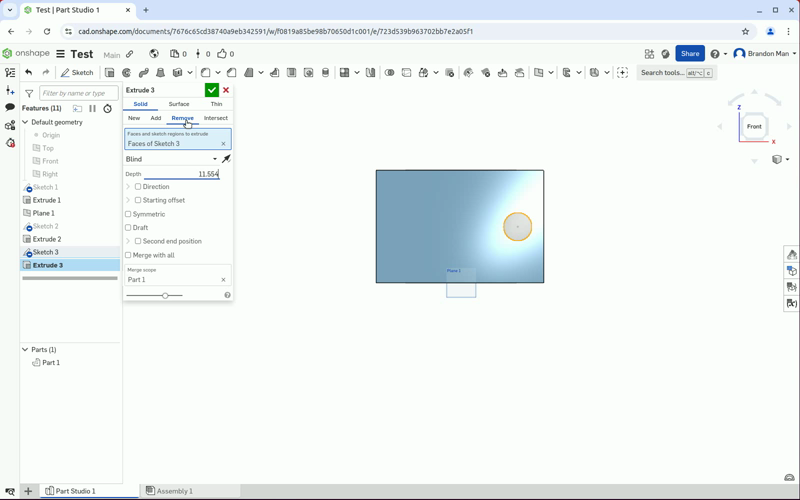
key(tab, 6)
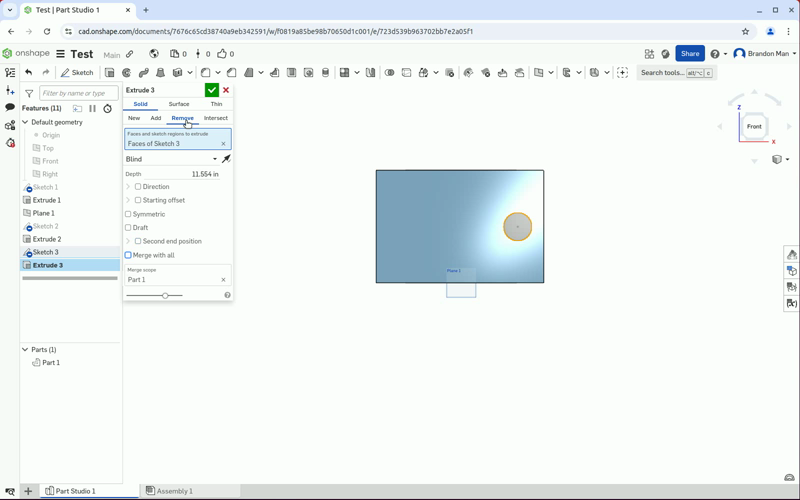
key(space)
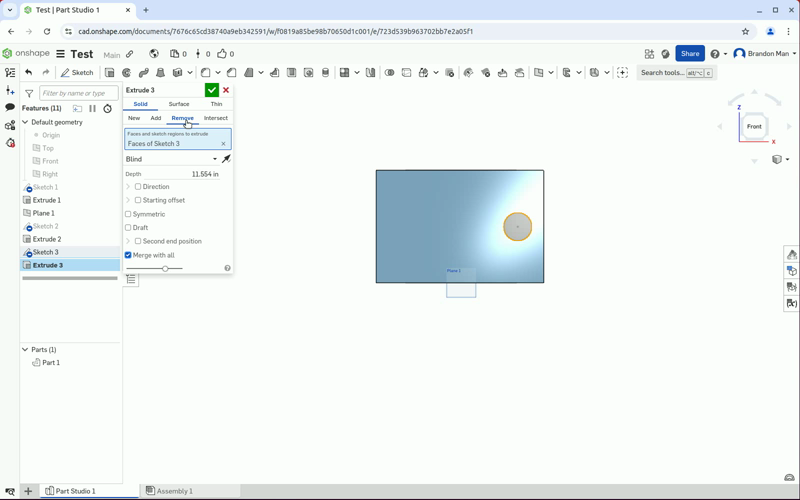
key(enter)
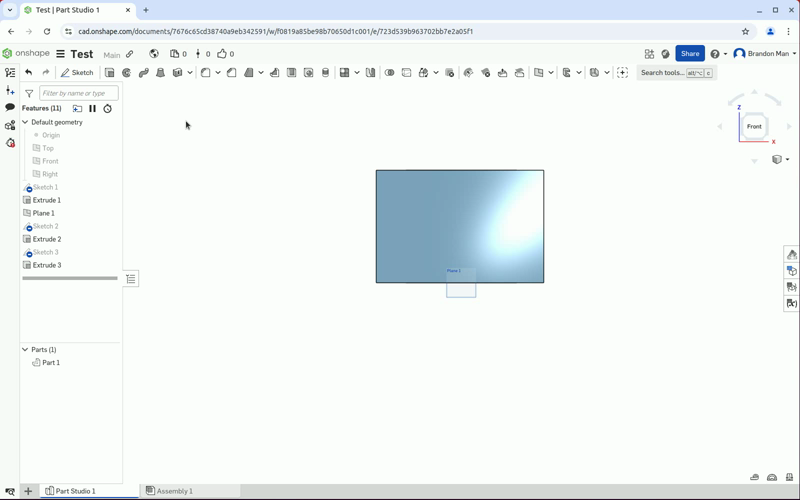
key(shift+h)
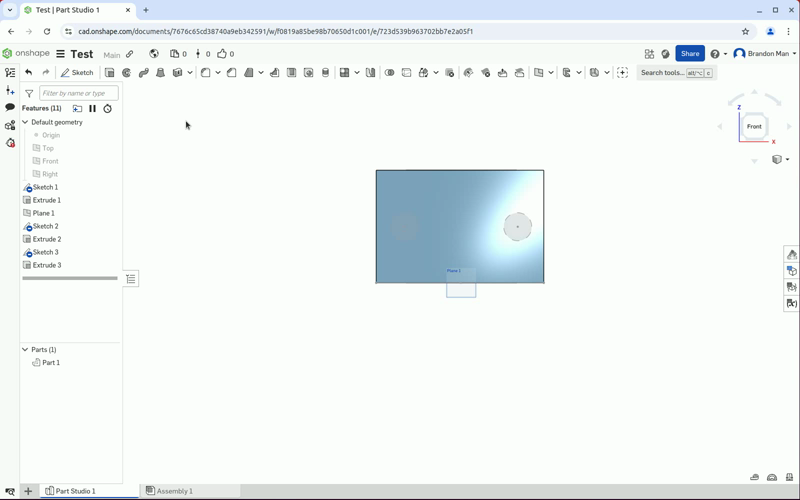
key(shift+h)
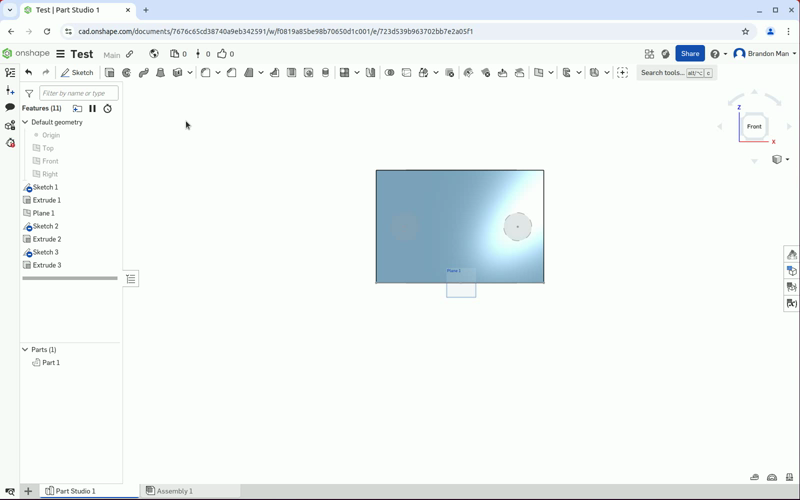
key(shift+7)
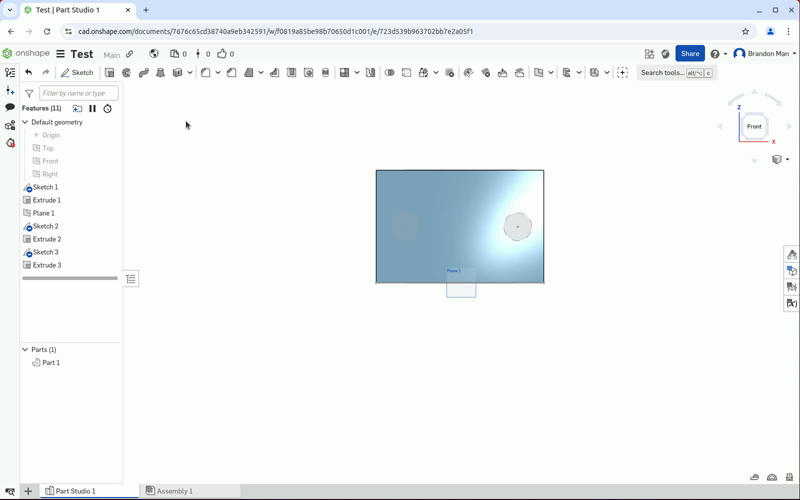
key(left, 2)
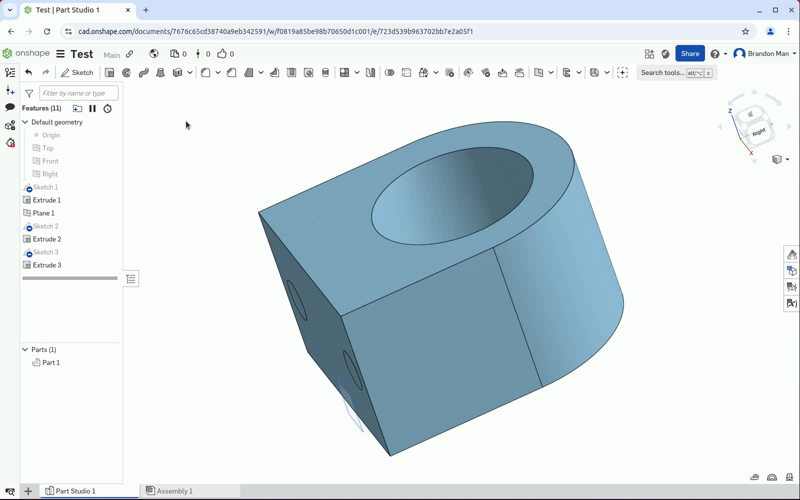
key(down, 2)
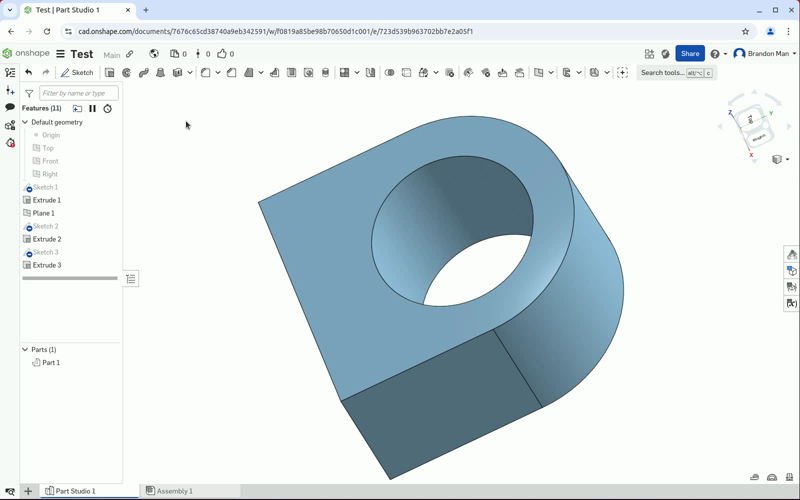
key(up, 2)
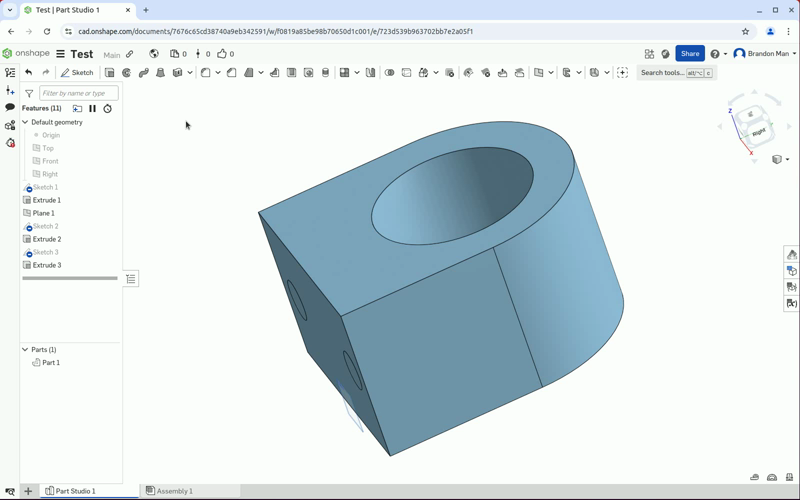
key(right, 2)
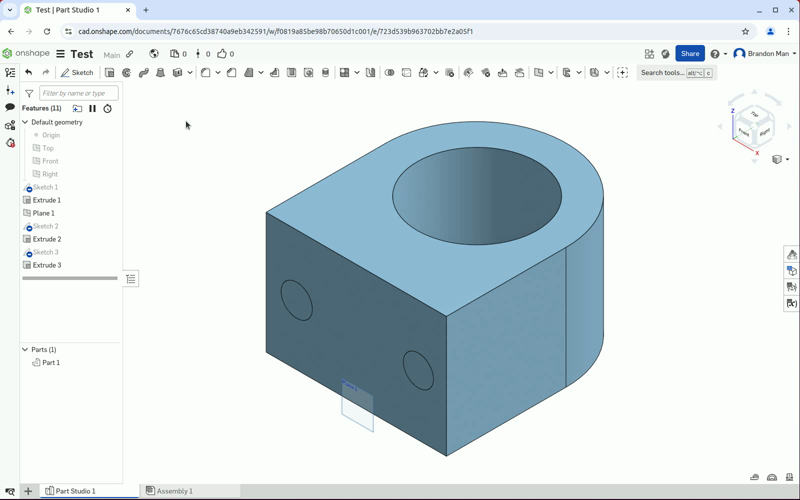
mouse_move(73, 189)
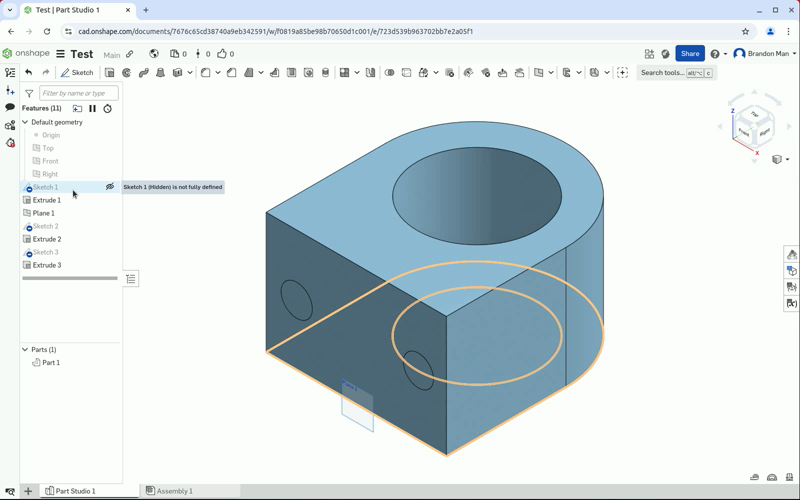
click(73, 189)